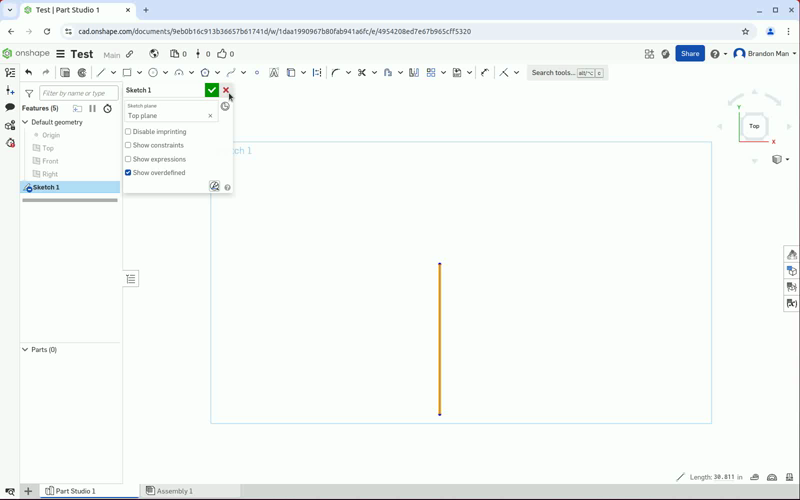
key(shift+h)
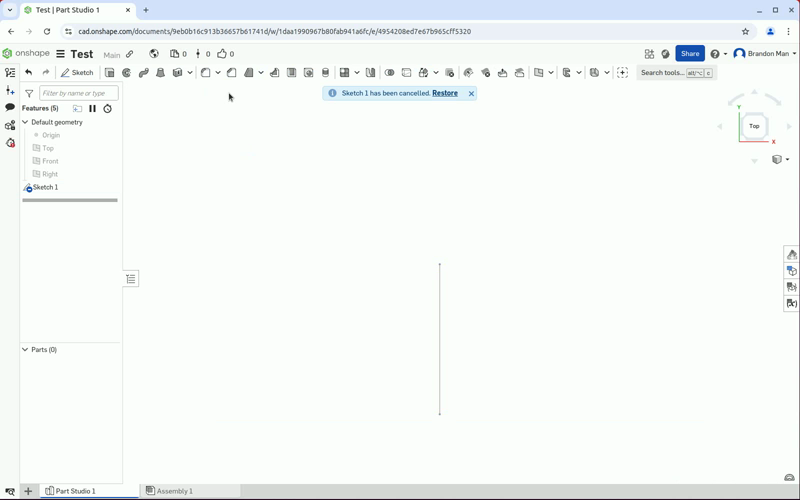
key(shift+s)
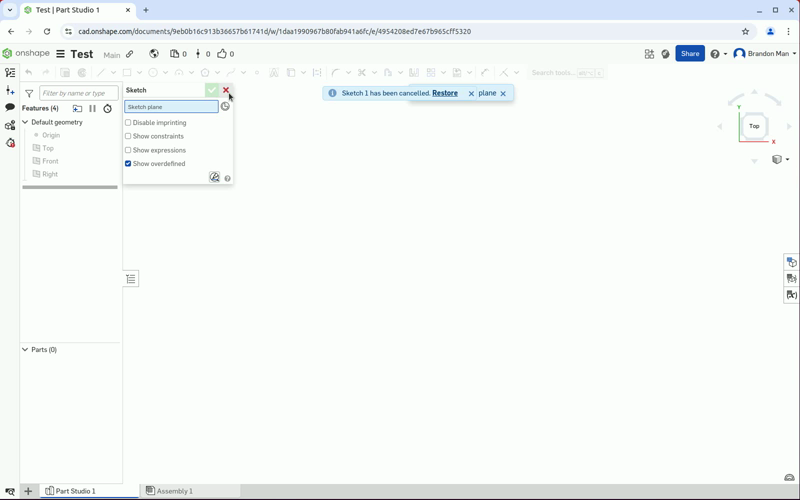
mouse_move(73, 150)
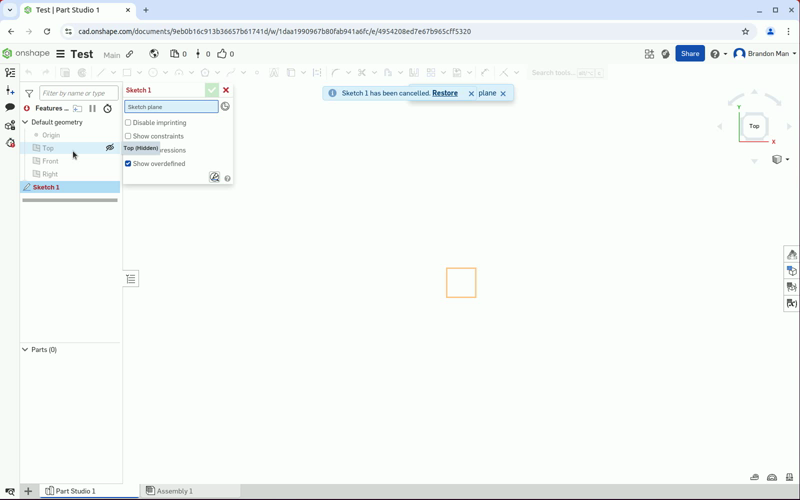
click(73, 150)
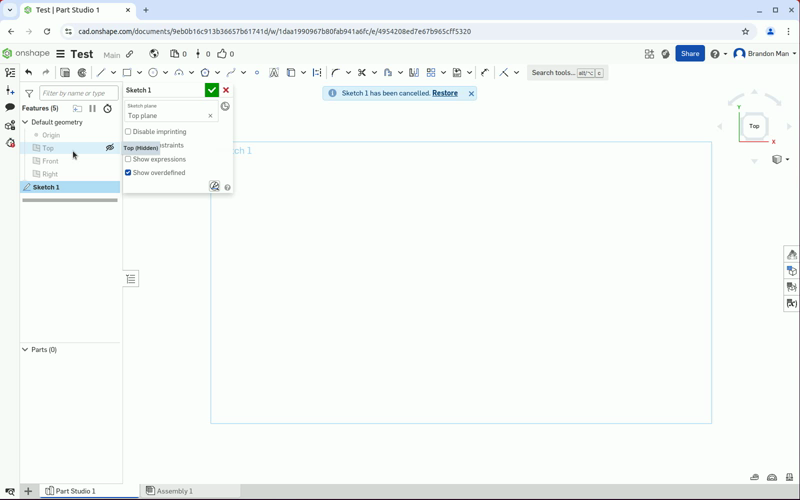
mouse_move(73, 352)
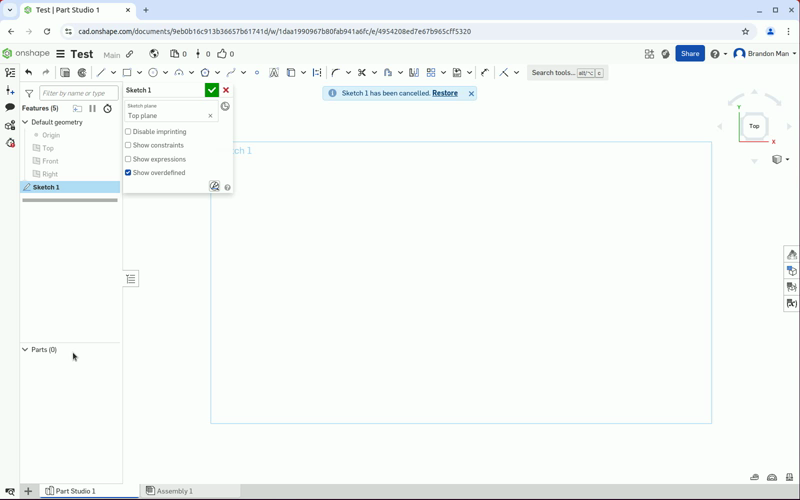
key(y)
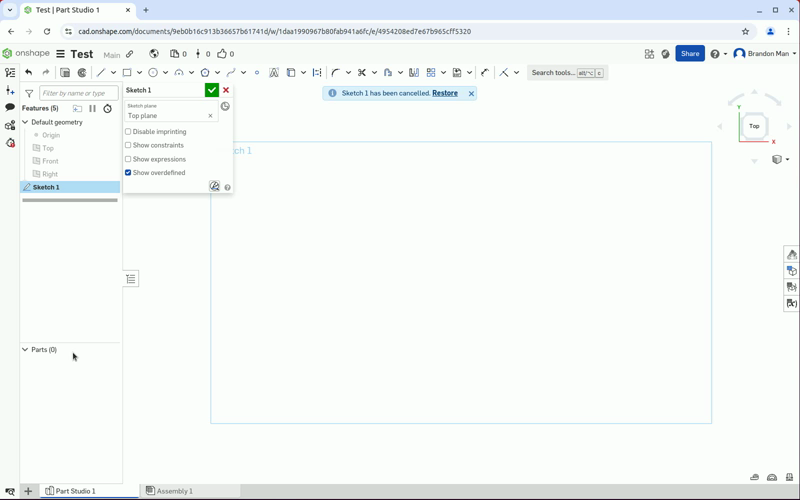
key(l)
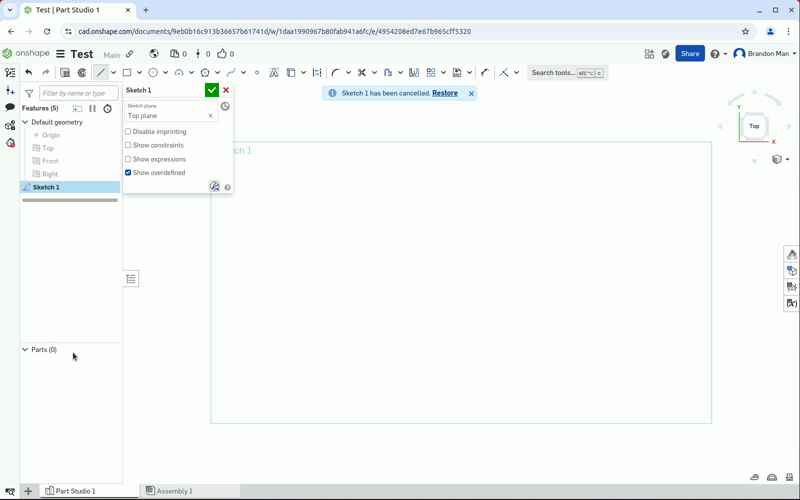
key_down(shift)
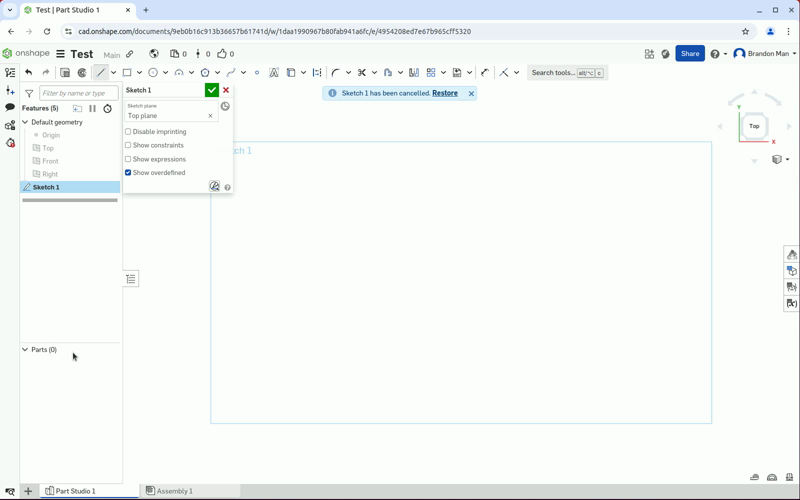
mouse_move(375, 351)
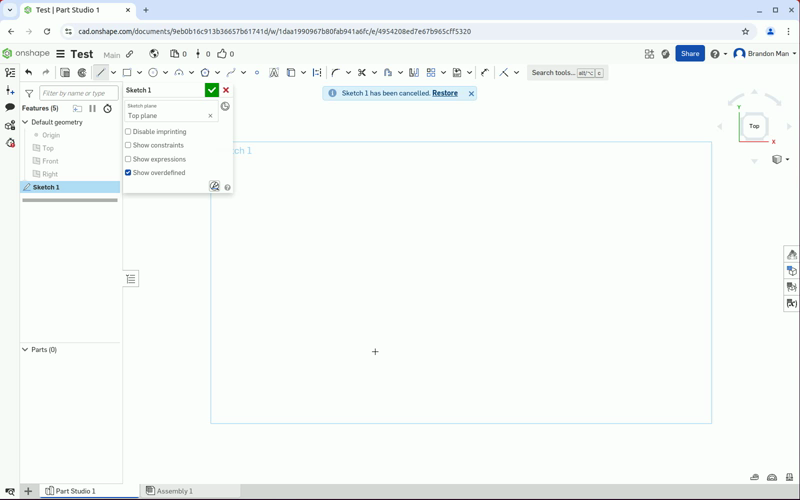
click(375, 351)
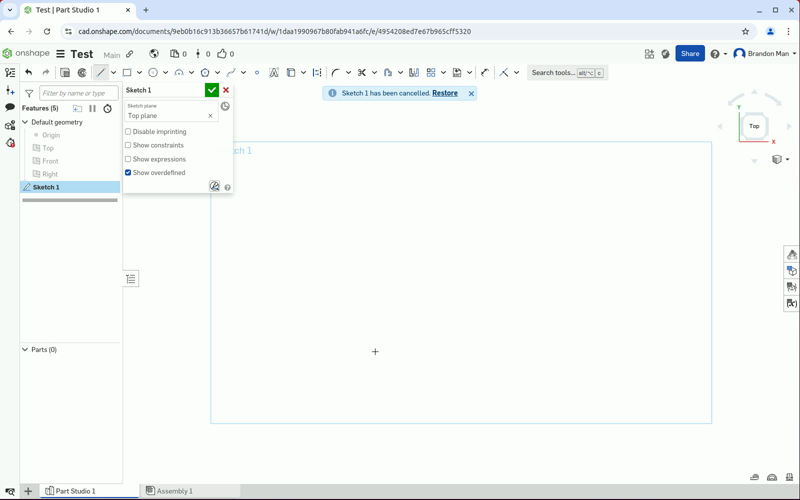
key_up(shift)
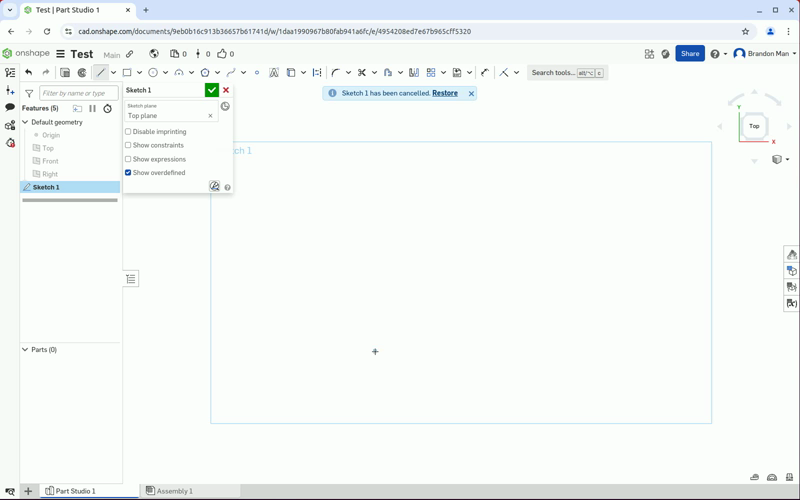
key_down(shift)
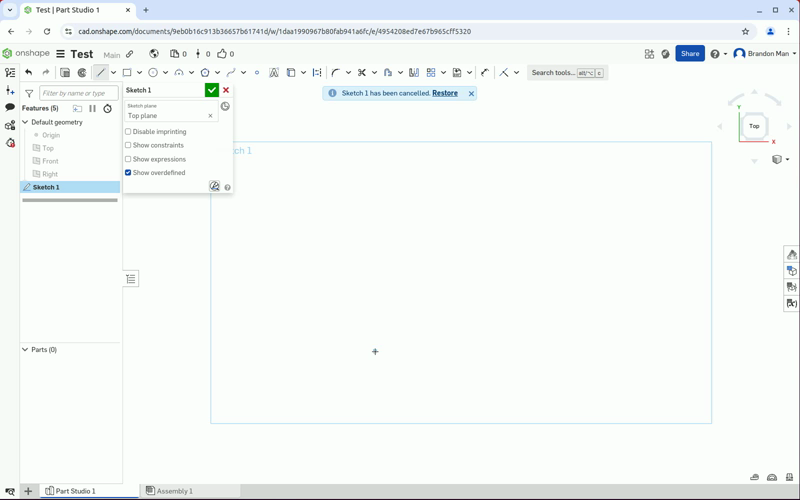
mouse_move(572, 351)
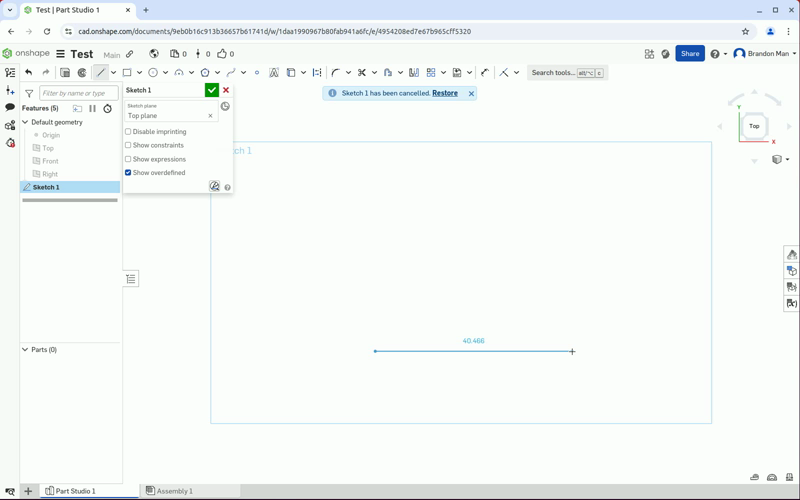
click(572, 351)
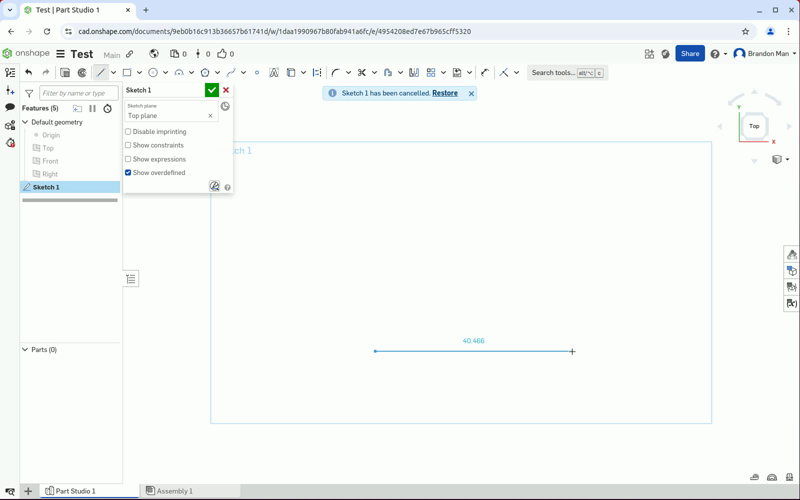
key_up(shift)
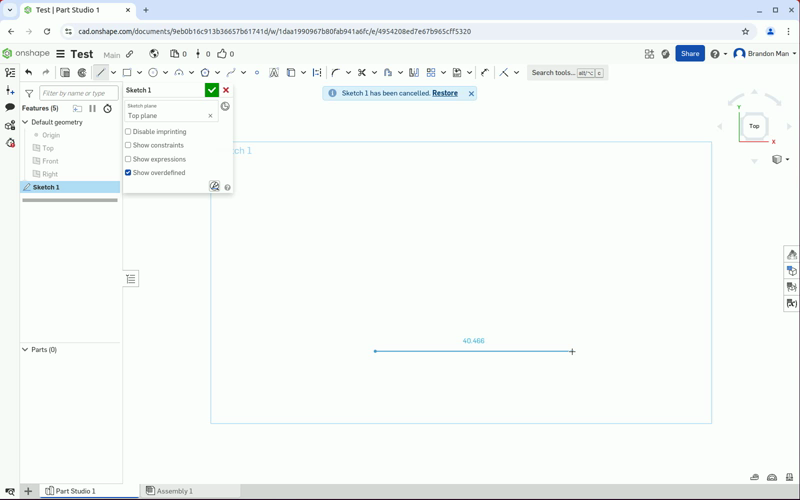
key_down(shift)
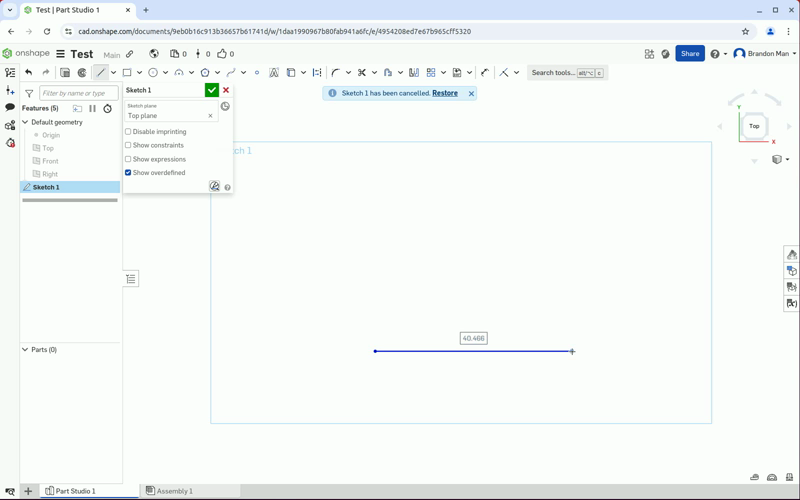
mouse_move(572, 220)
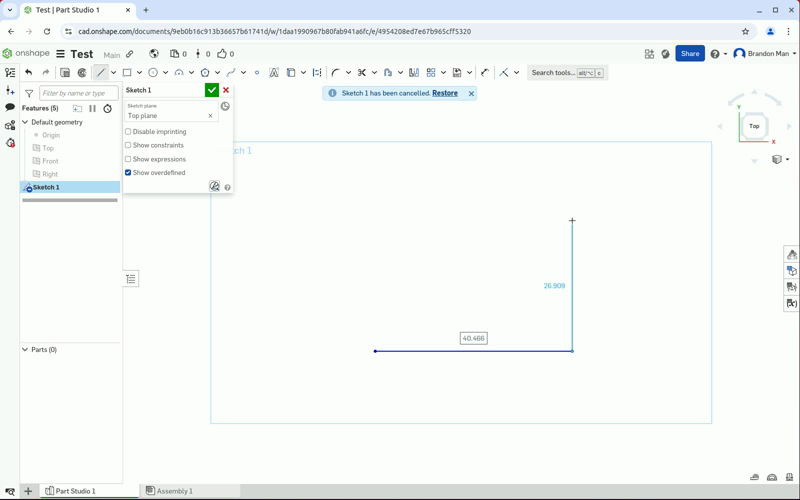
click(572, 220)
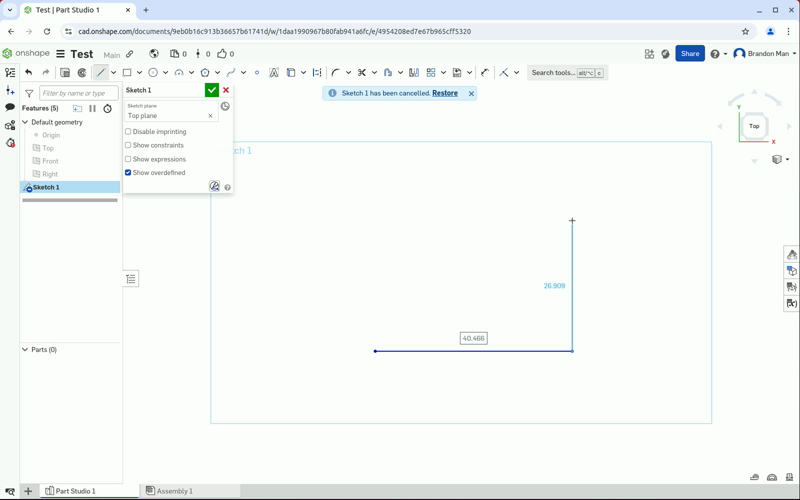
key_up(shift)
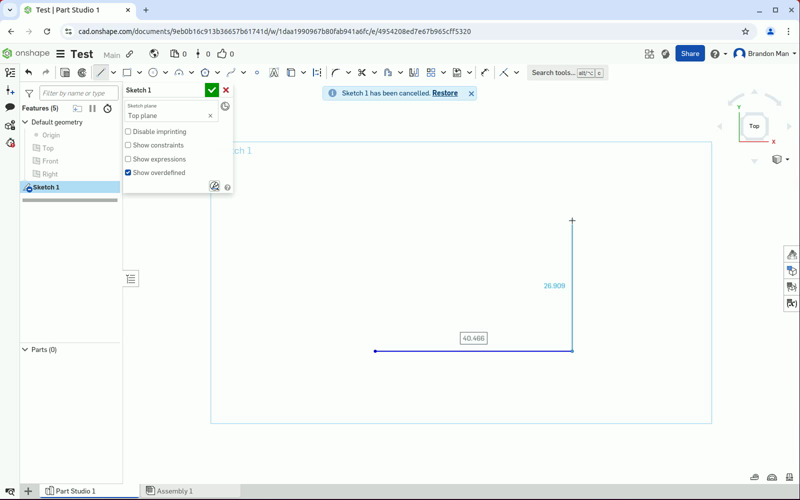
key_down(shift)
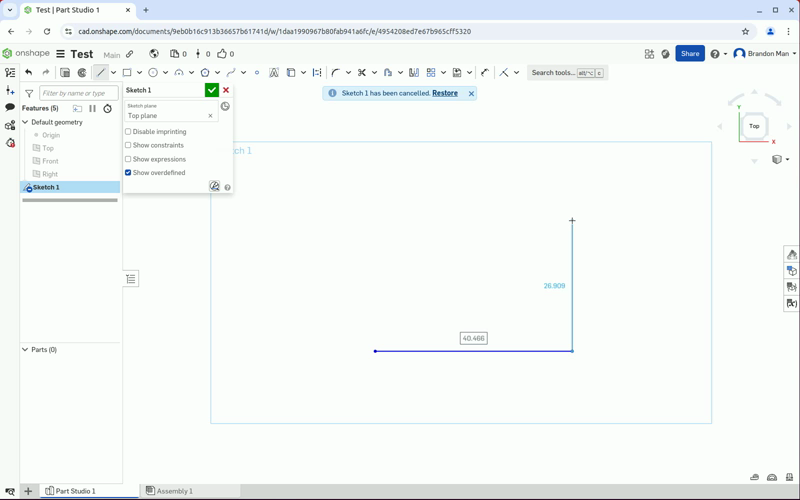
mouse_move(375, 220)
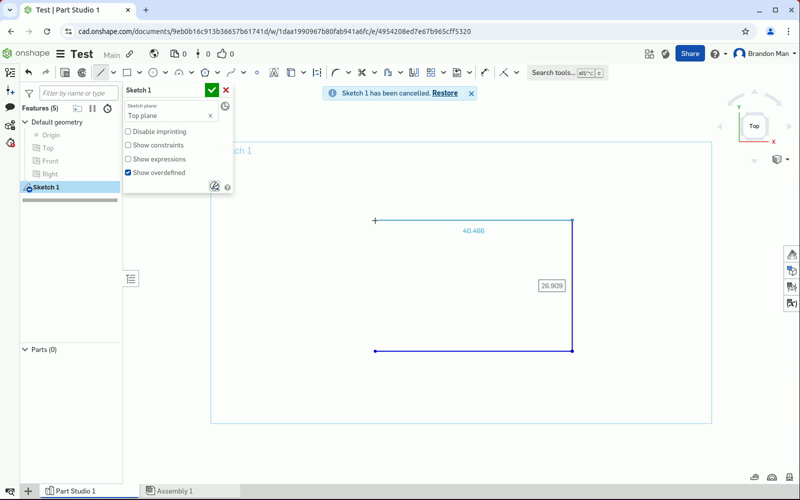
click(375, 220)
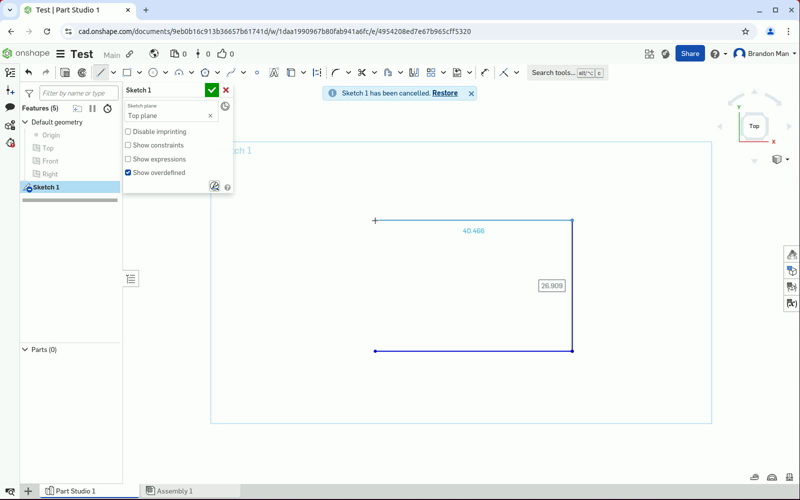
key_up(shift)
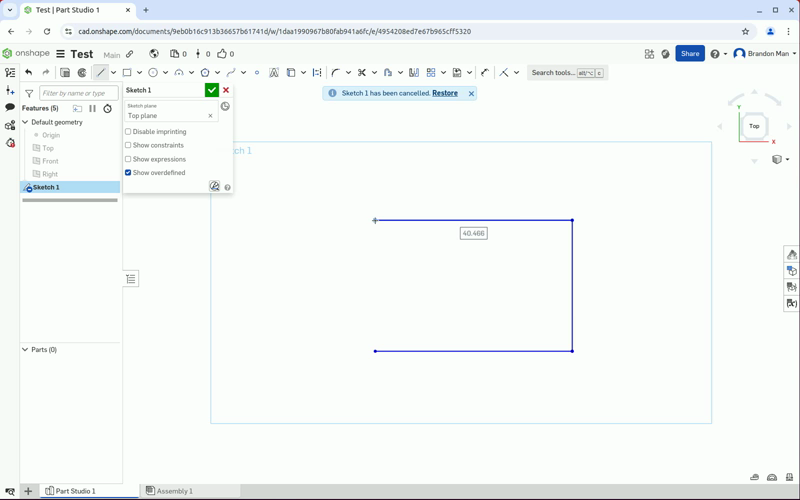
key_down(shift)
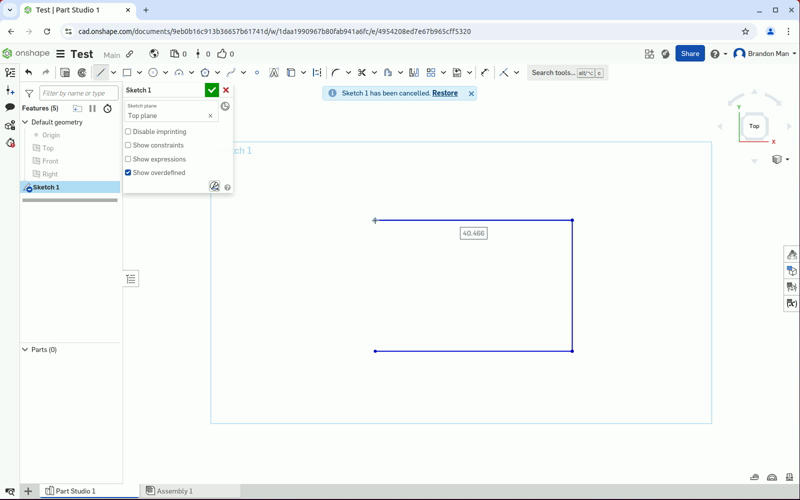
mouse_move(375, 351)
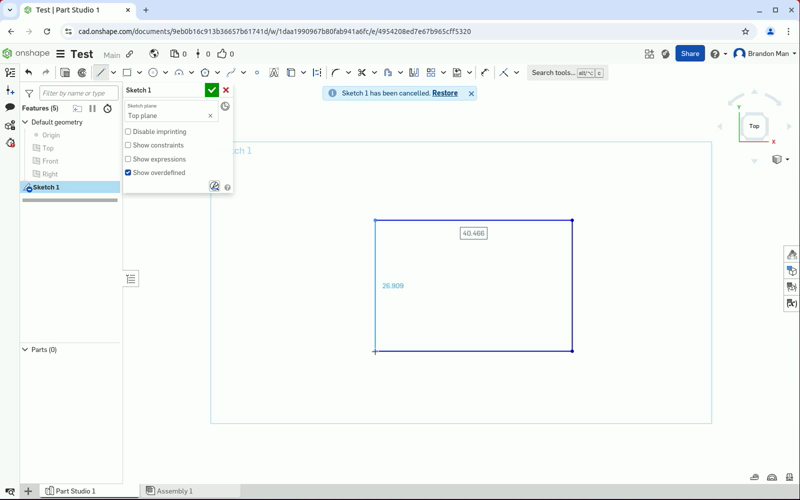
key_up(shift)
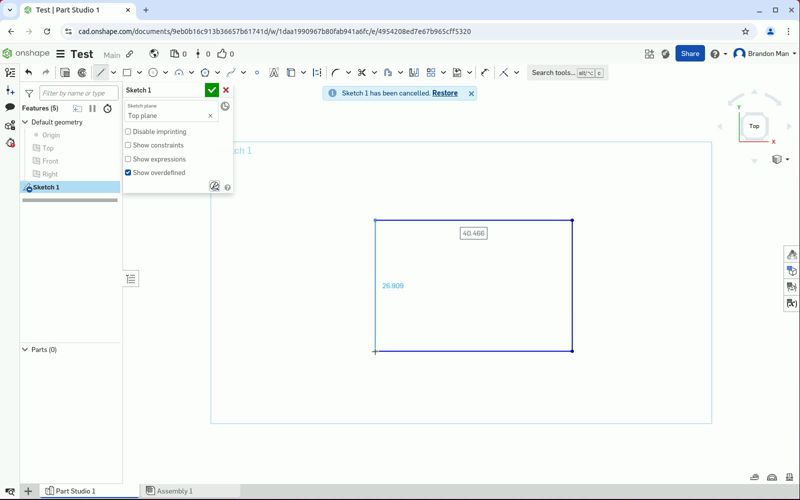
click(375, 351)
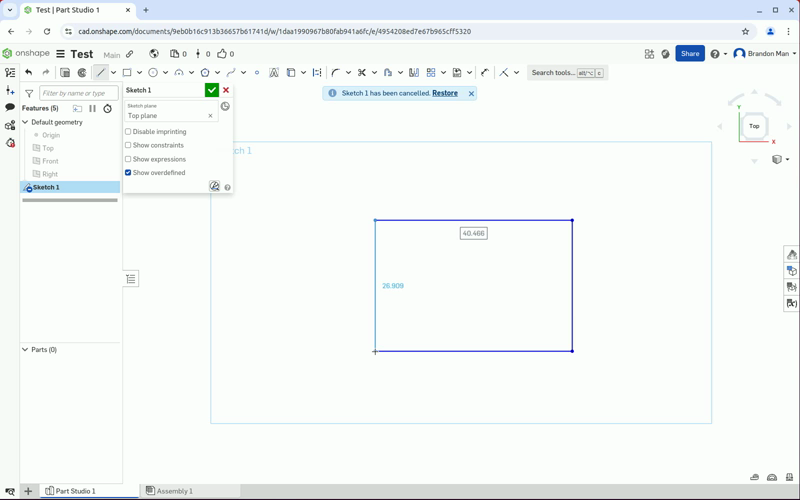
key(esc)
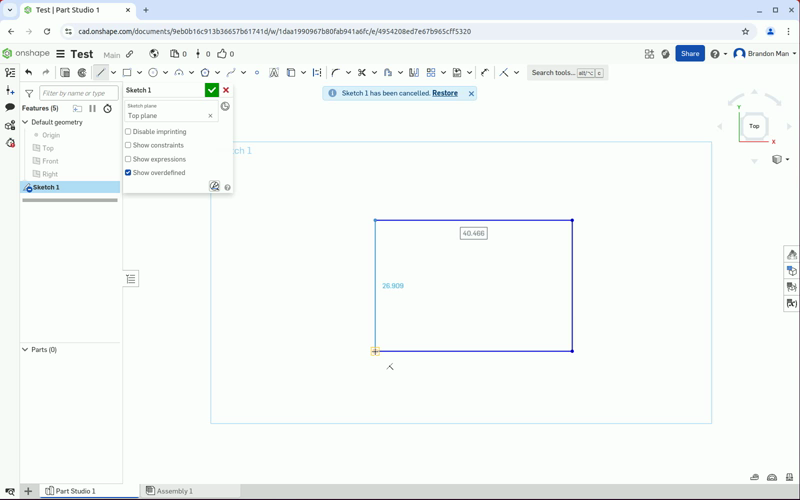
mouse_move(449, 264)
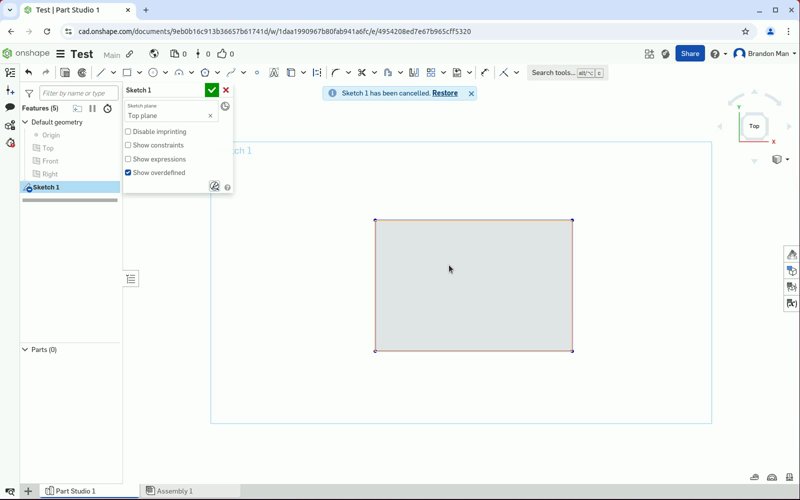
click(449, 264)
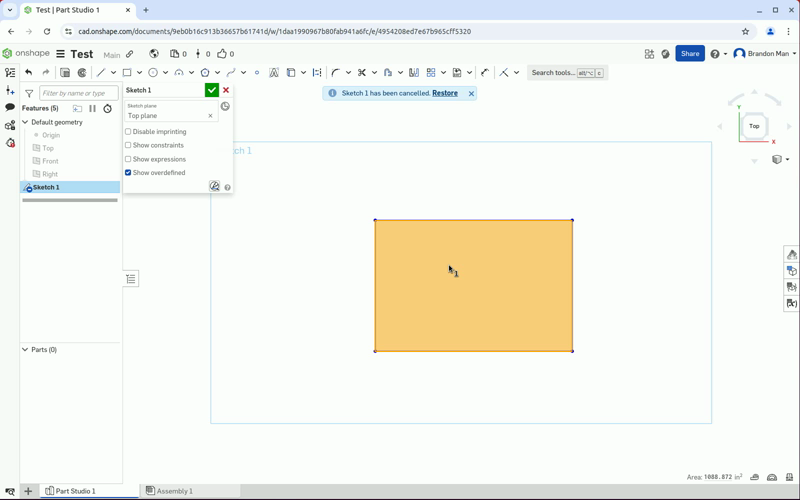
mouse_move(73, 352)
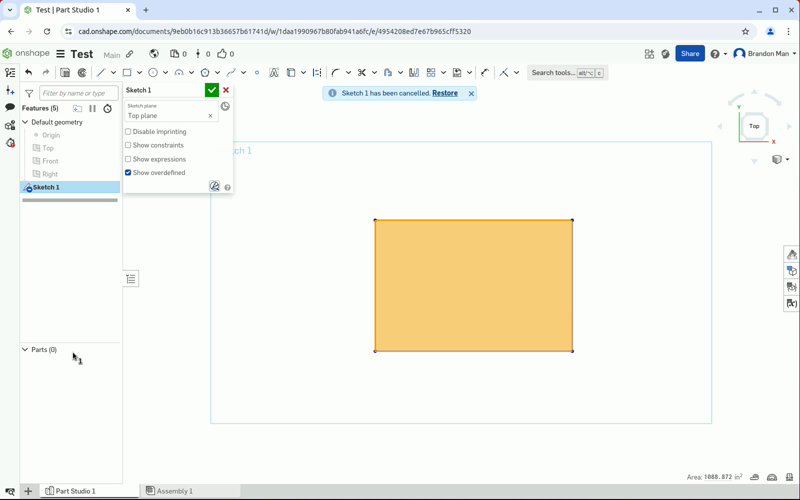
key(shift+y)
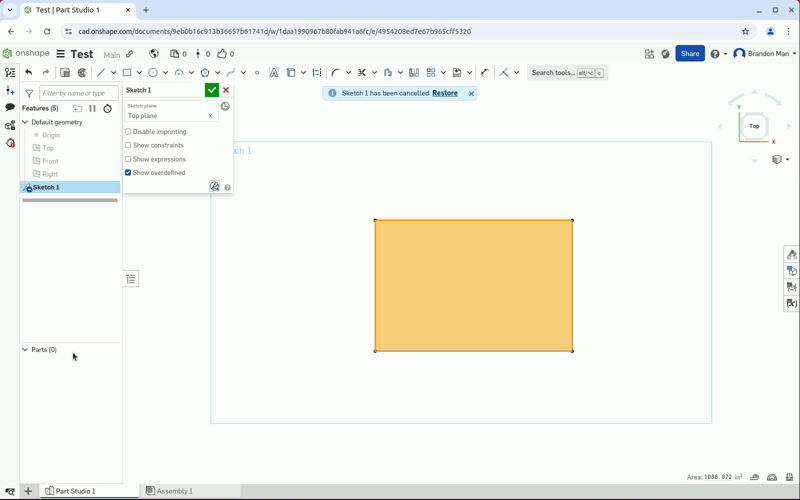
key(shift+e)
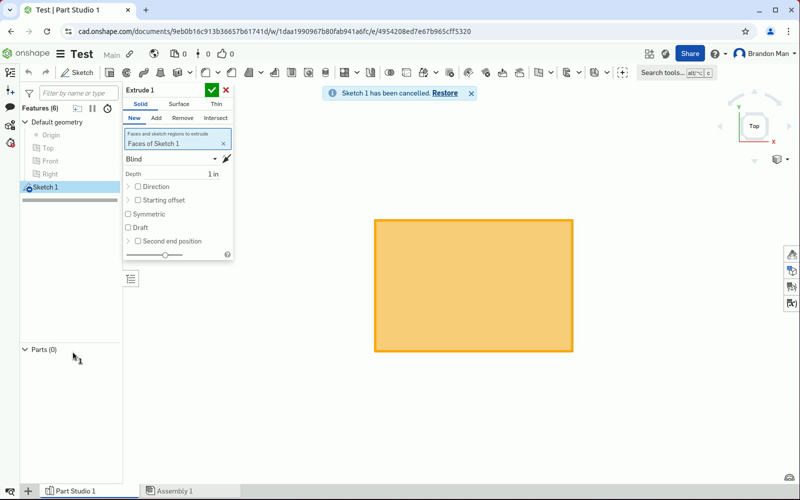
mouse_move(143, 106)
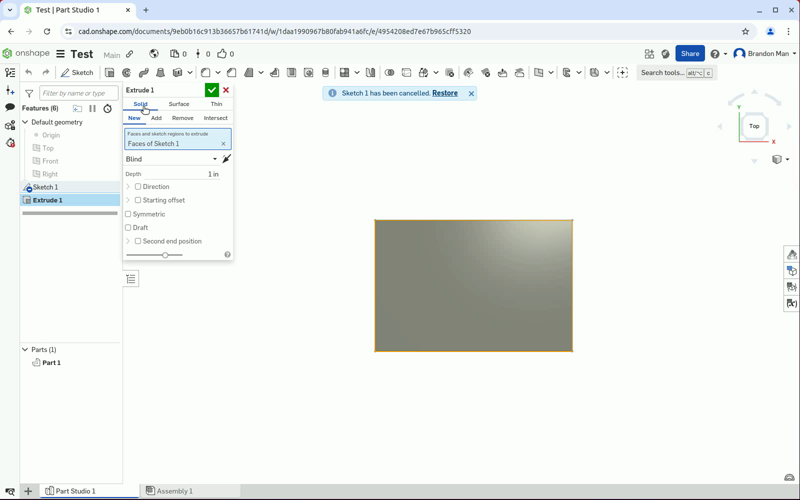
click(143, 106)
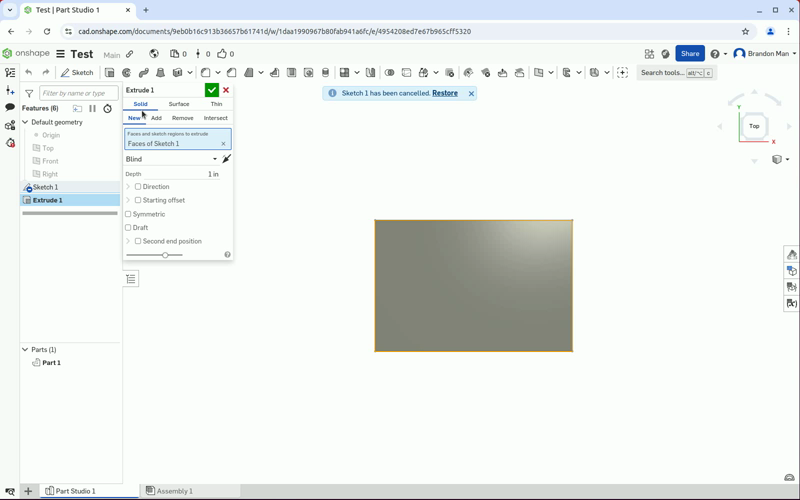
mouse_move(137, 120)
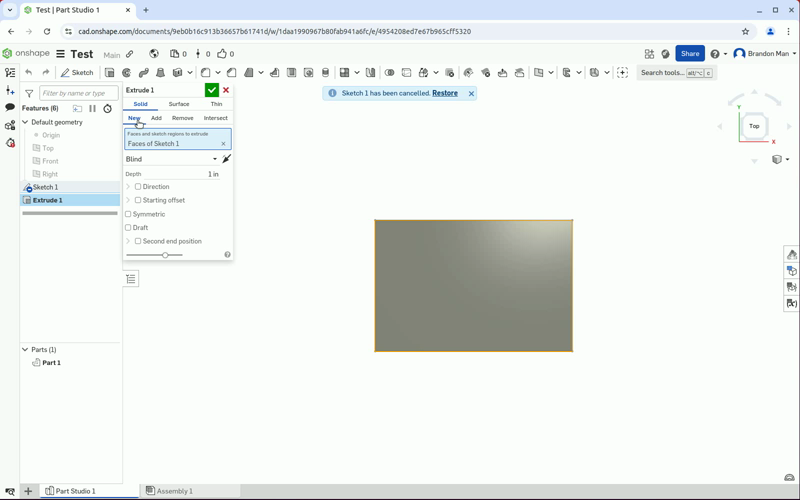
click(137, 120)
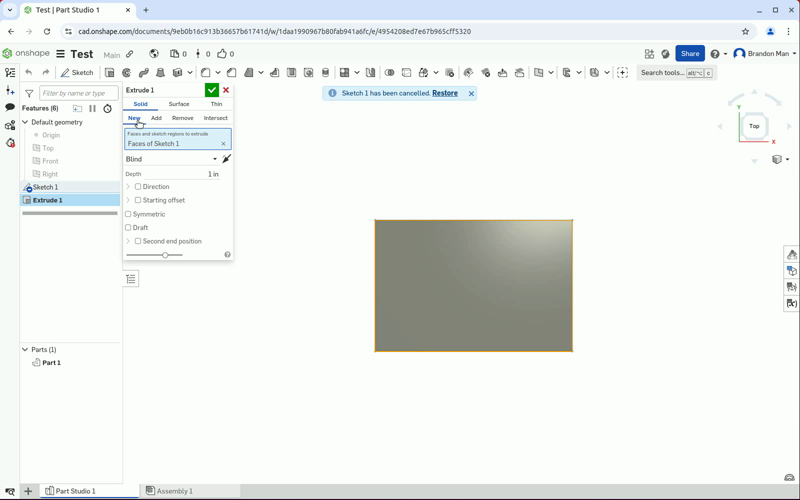
key(tab, 4)
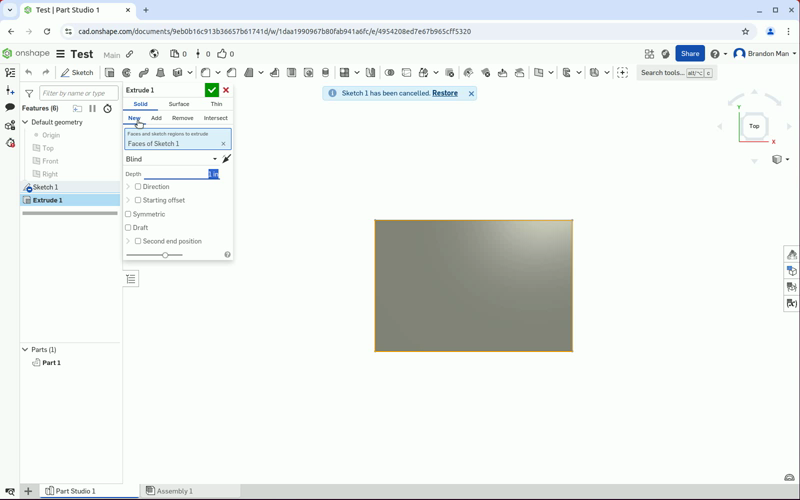
text(11.313)
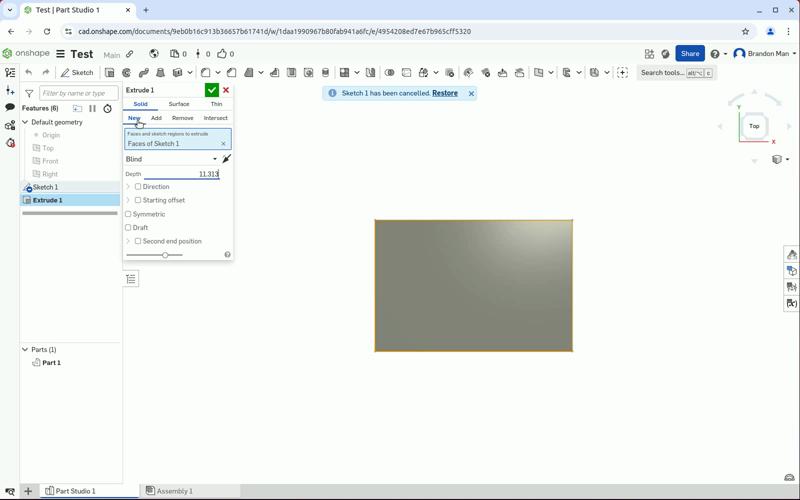
key(enter)
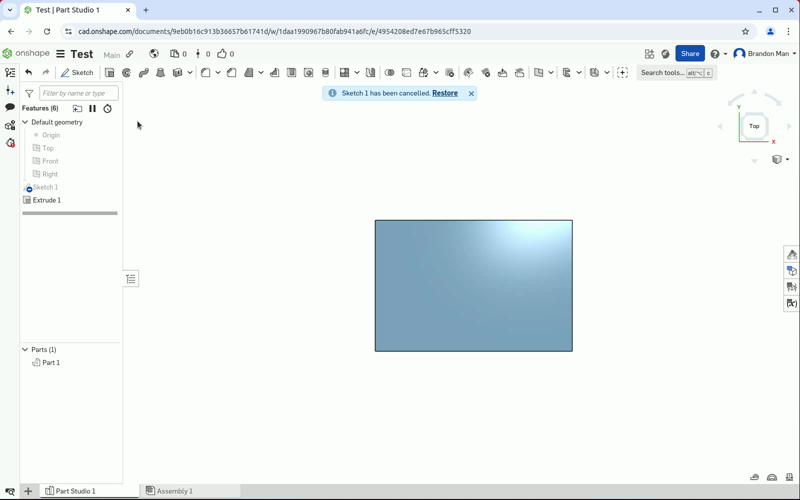
key(shift+h)
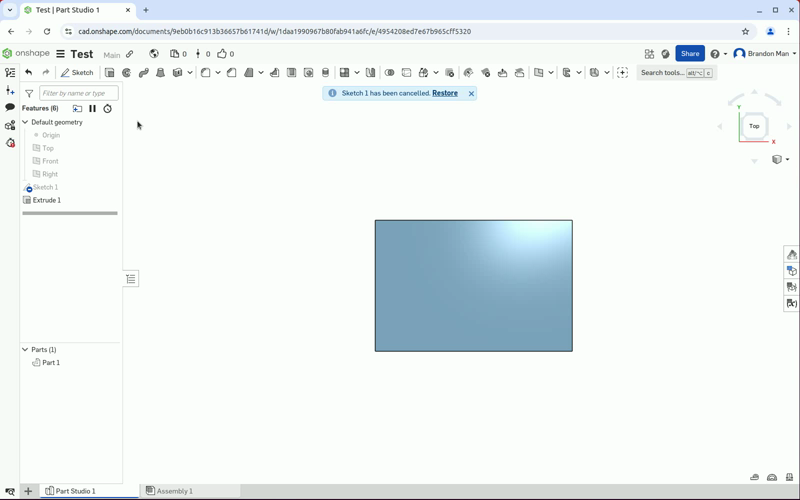
key(shift+h)
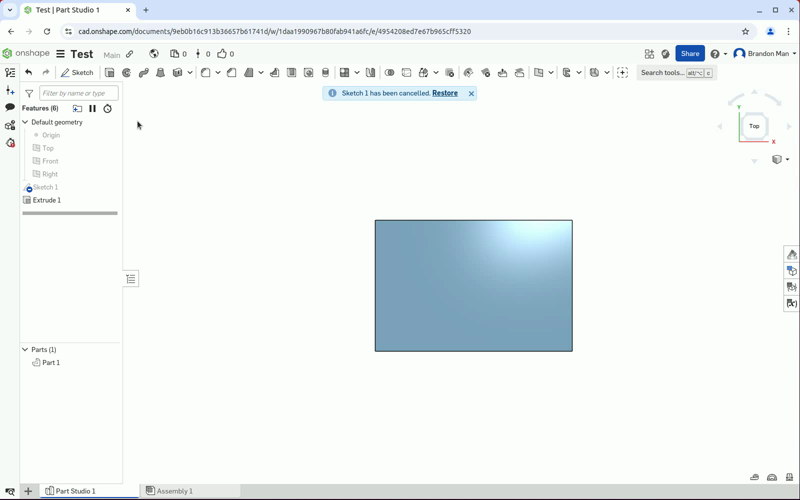
mouse_move(73, 189)
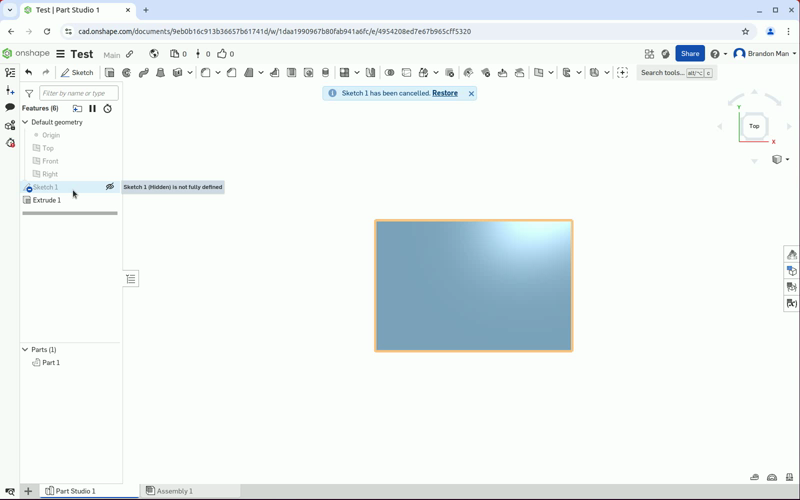
click(73, 189)
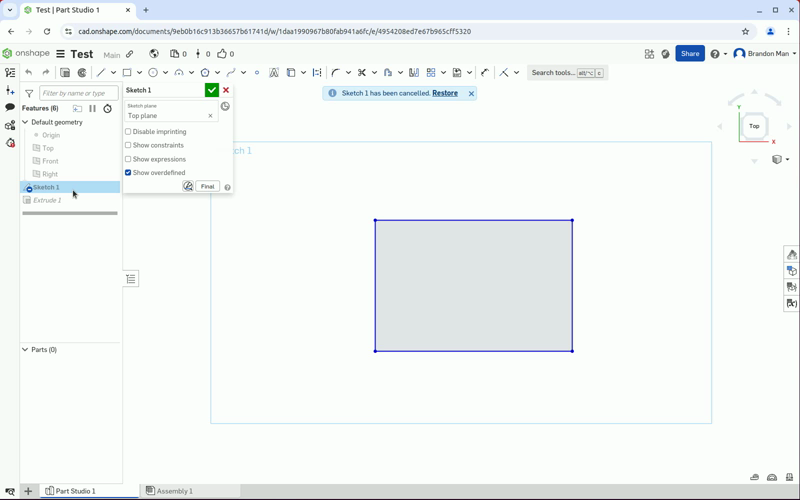
mouse_move(229, 92)
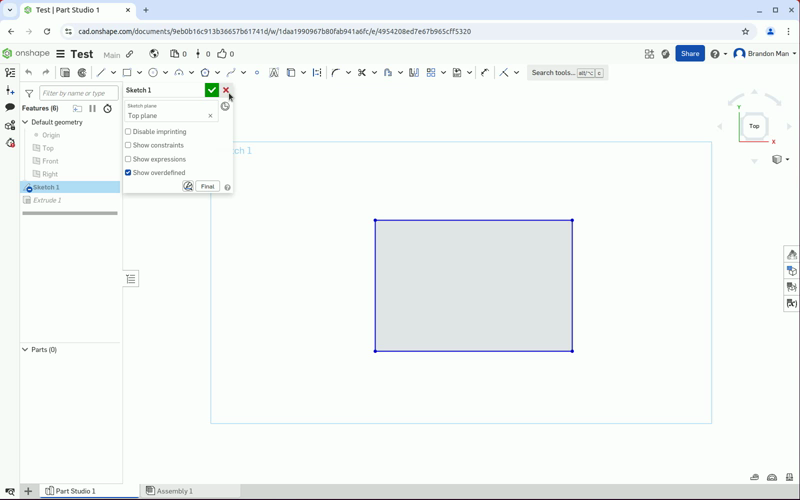
click(229, 92)
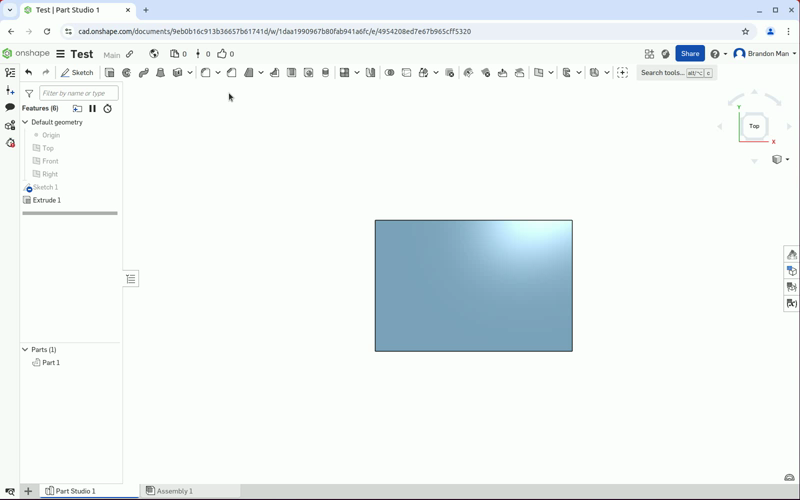
mouse_move(541, 75)
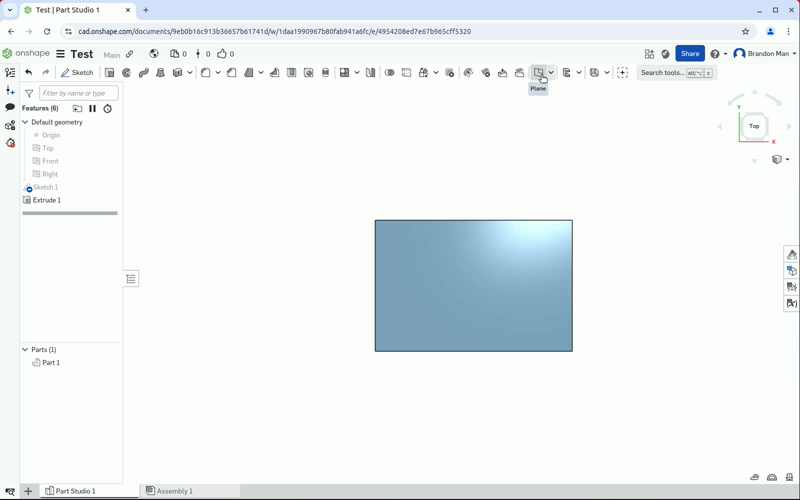
click(541, 75)
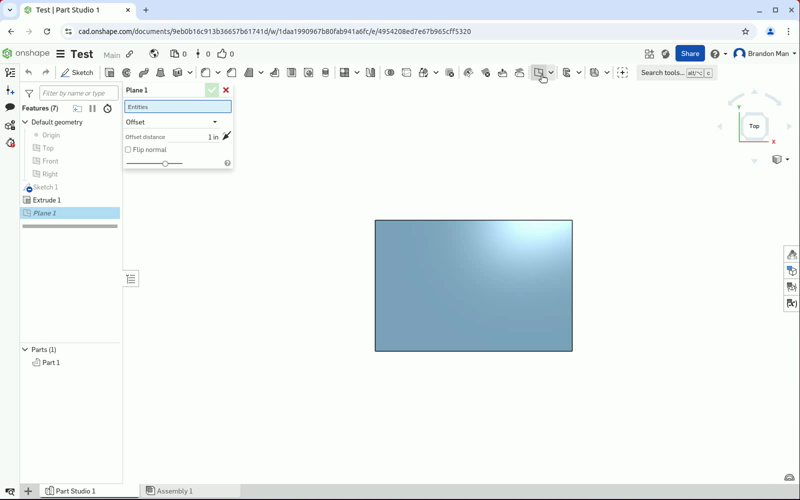
mouse_move(73, 150)
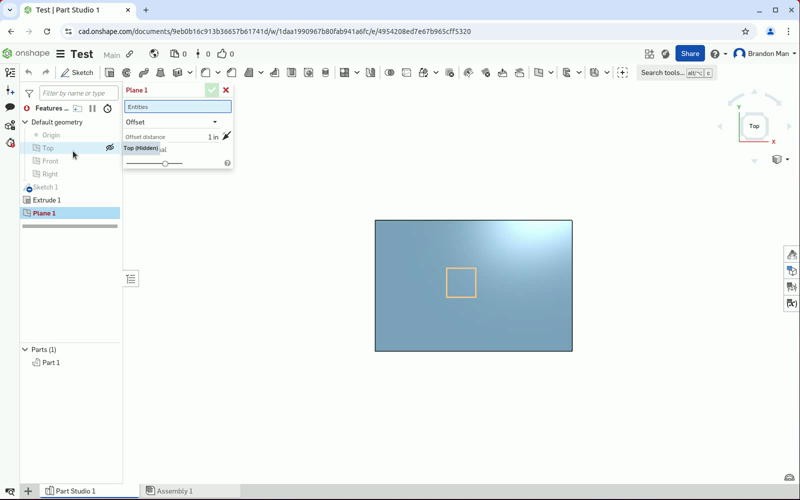
click(73, 150)
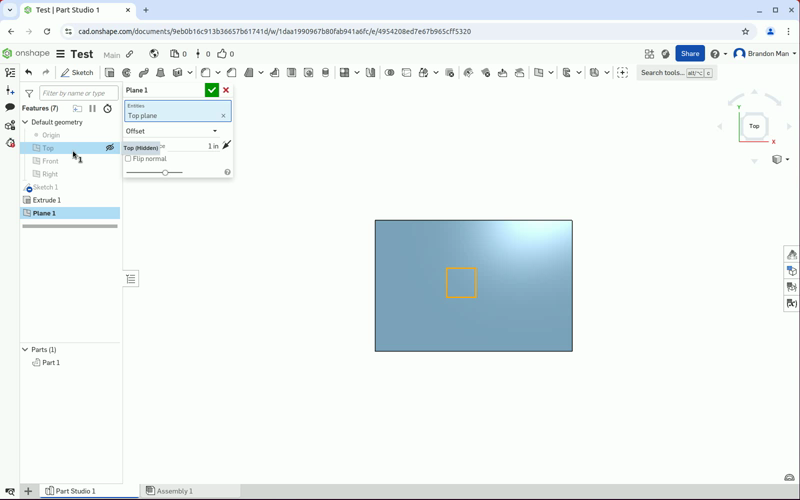
key(tab, 2)
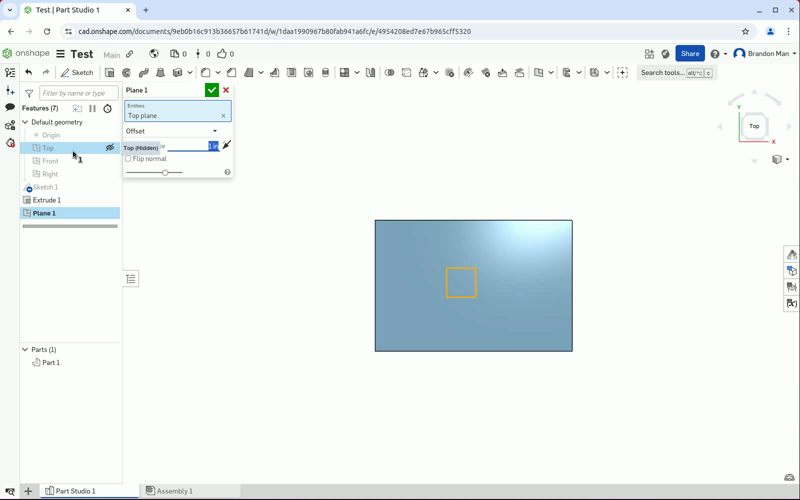
text(11.308)
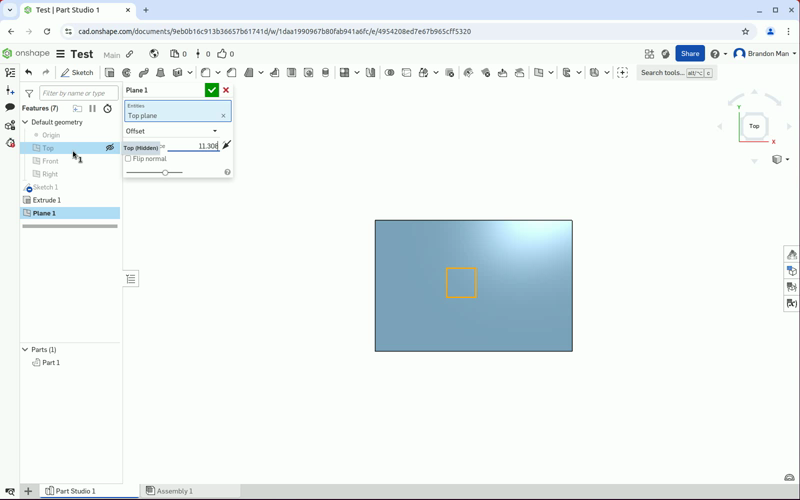
key(enter, 2)
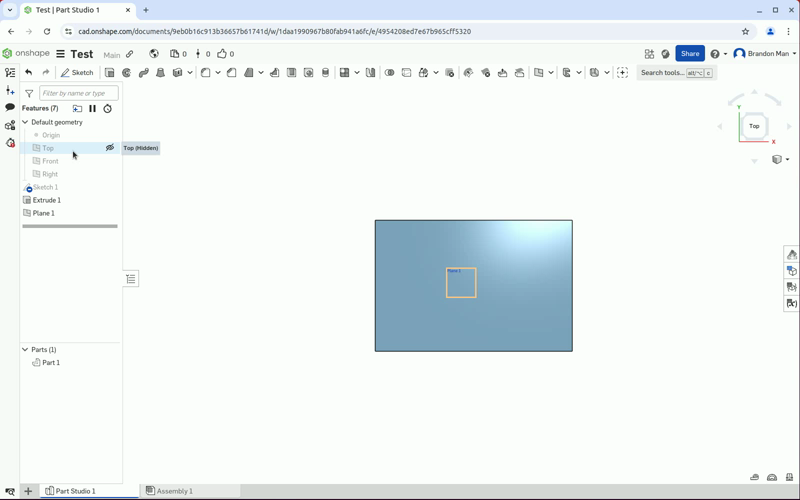
key(shift+s)
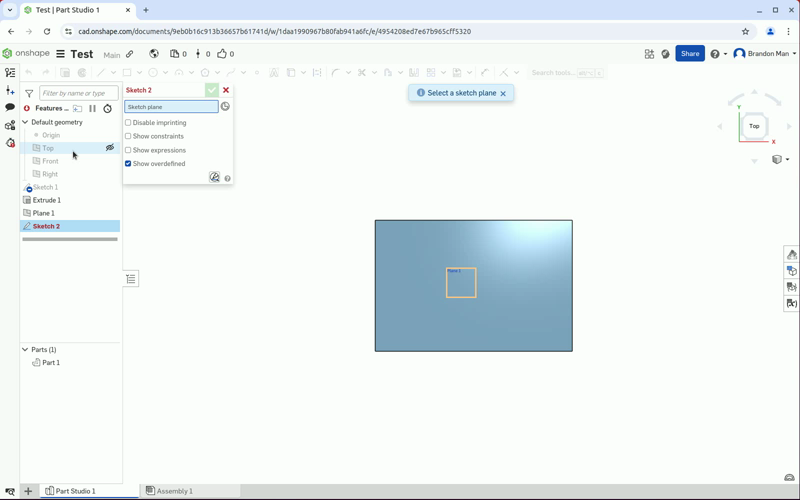
mouse_move(73, 215)
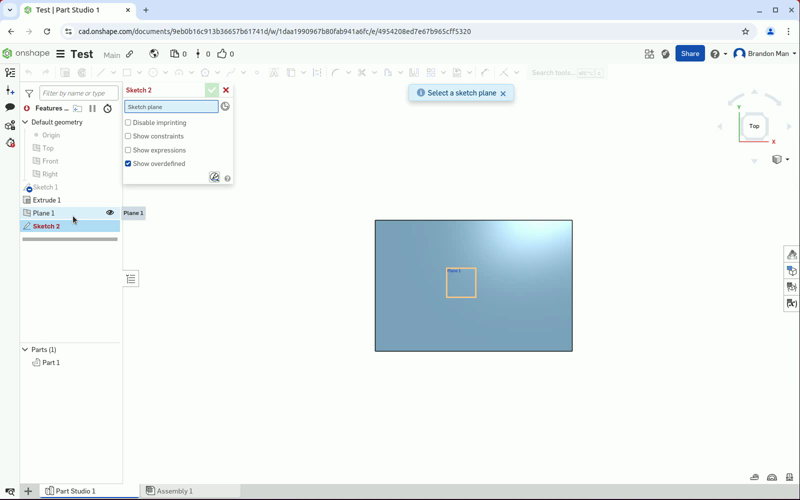
click(73, 215)
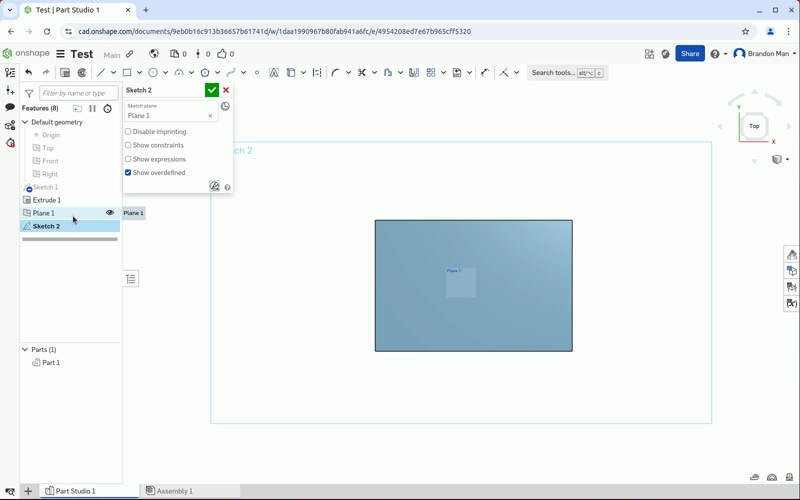
mouse_move(73, 352)
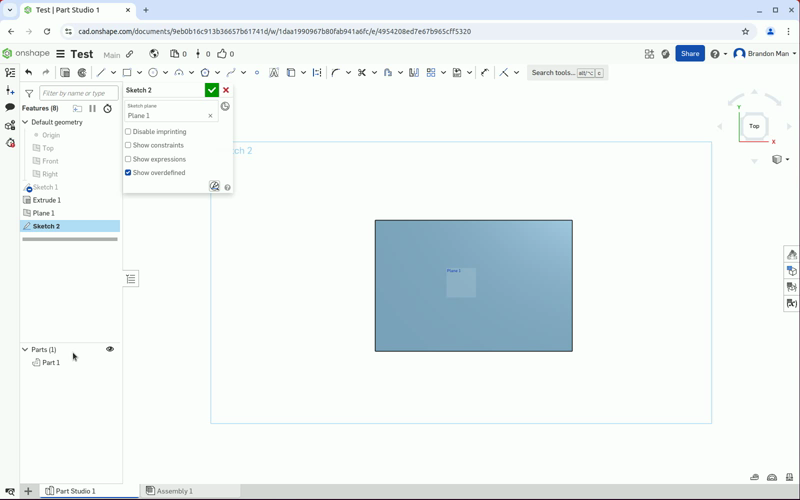
key(y)
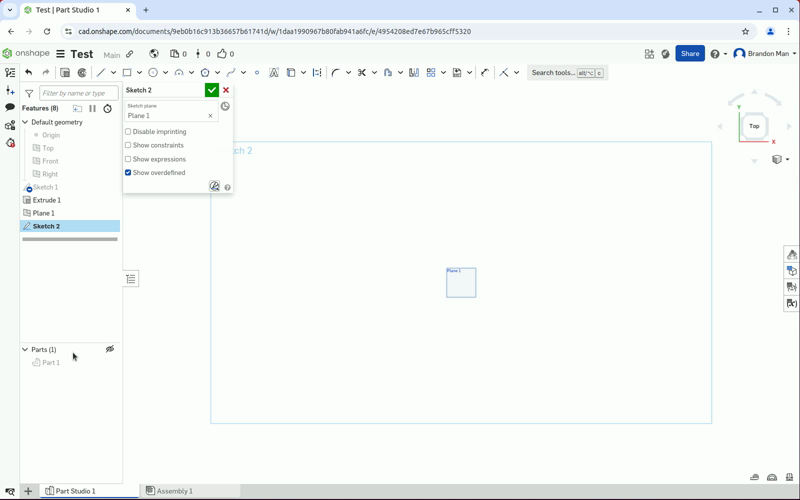
key(c)
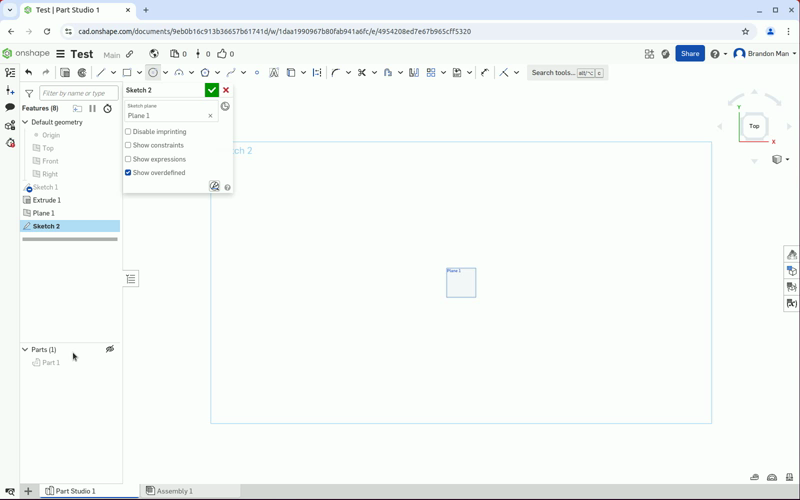
key_down(shift)
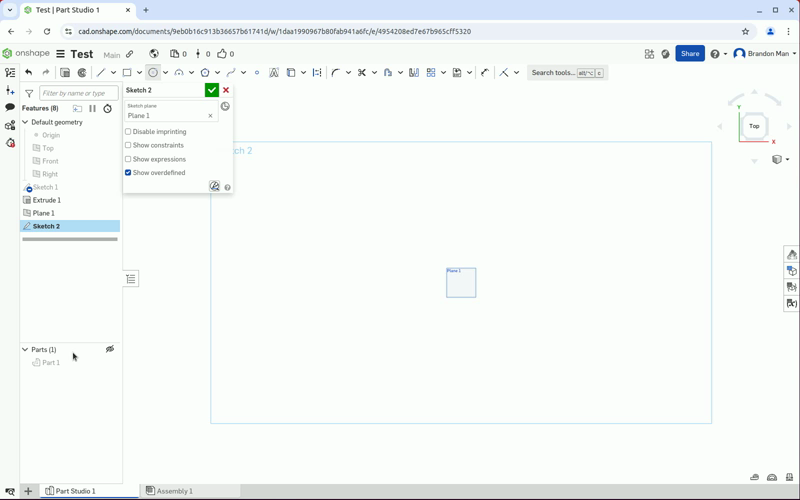
mouse_move(408, 251)
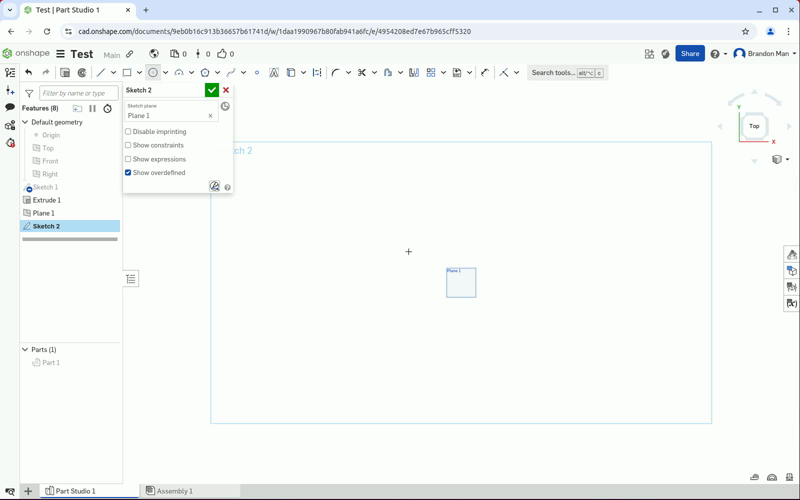
click(408, 251)
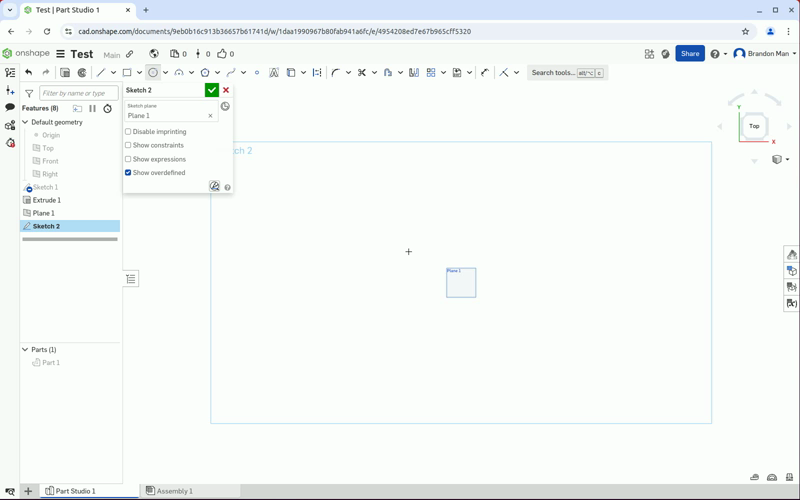
key_up(shift)
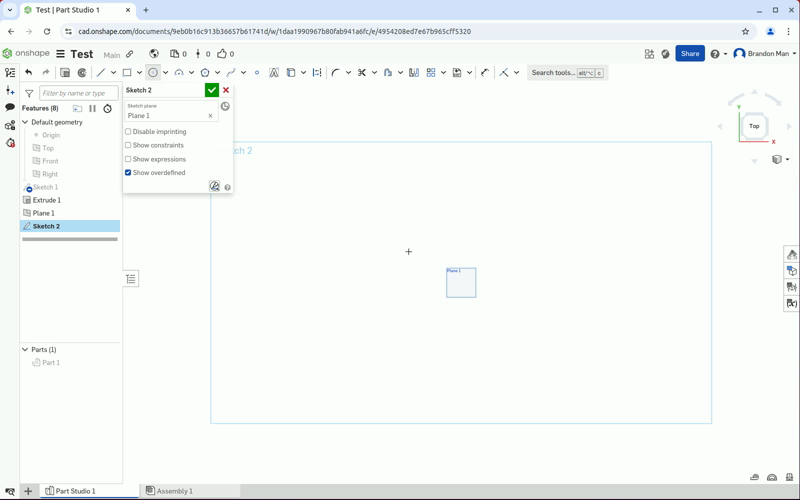
mouse_move(431, 251)
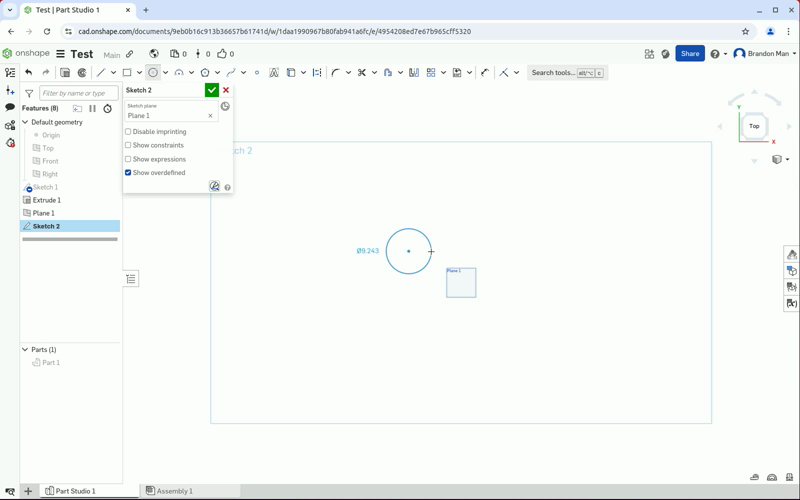
click(431, 251)
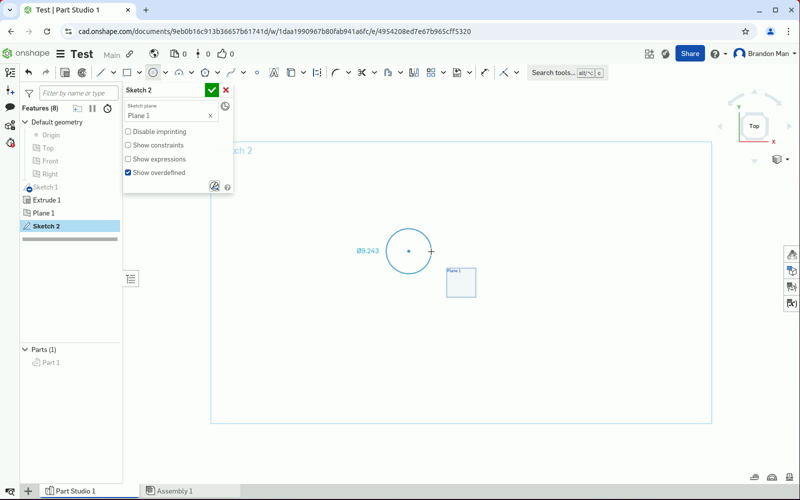
key(esc)
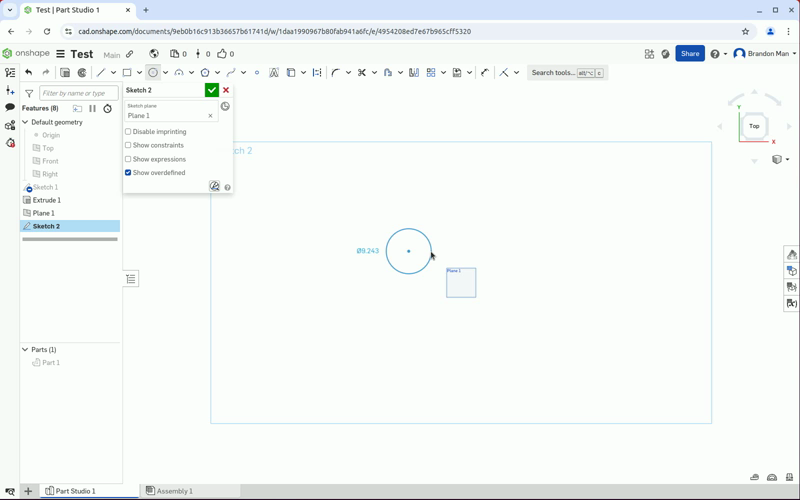
mouse_move(417, 243)
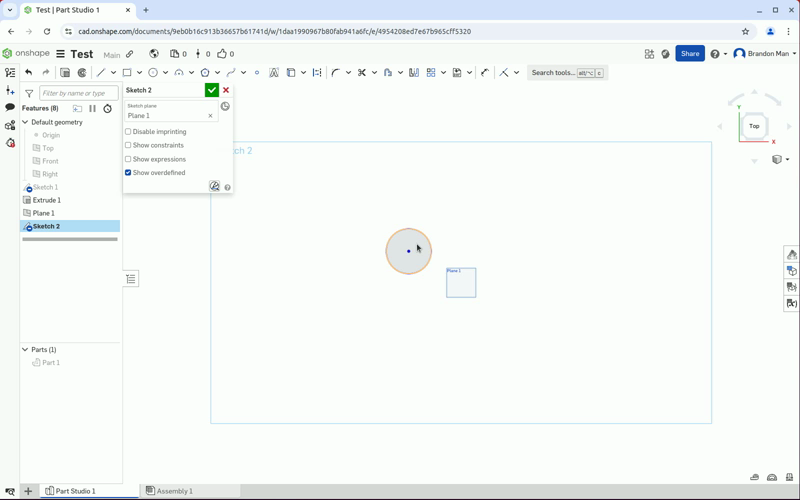
scroll(6)
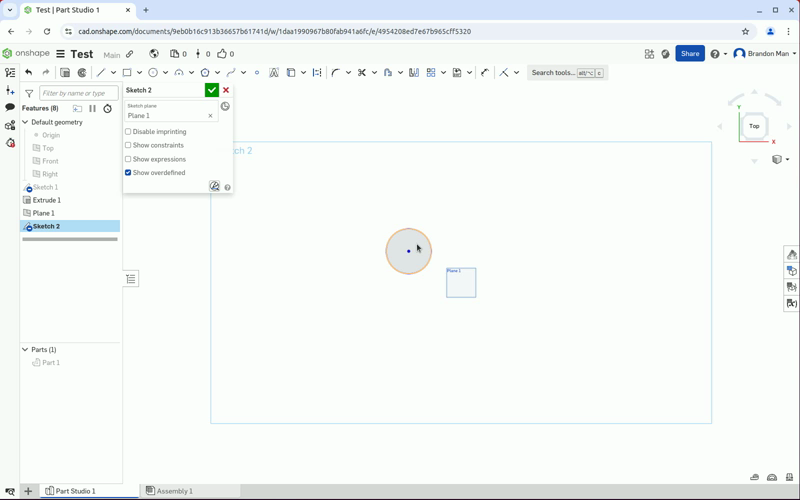
scroll(6)
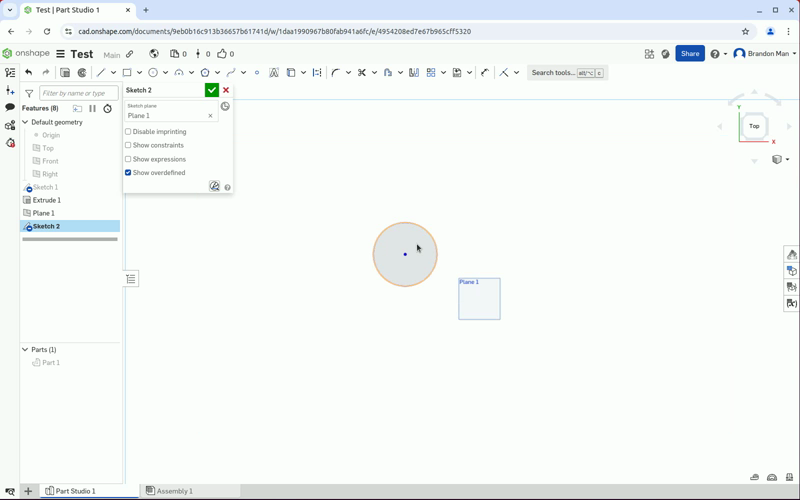
scroll(6)
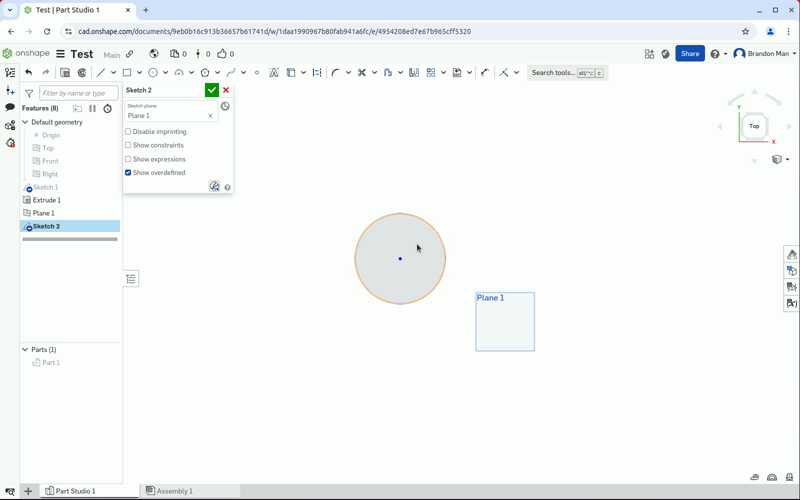
scroll(6)
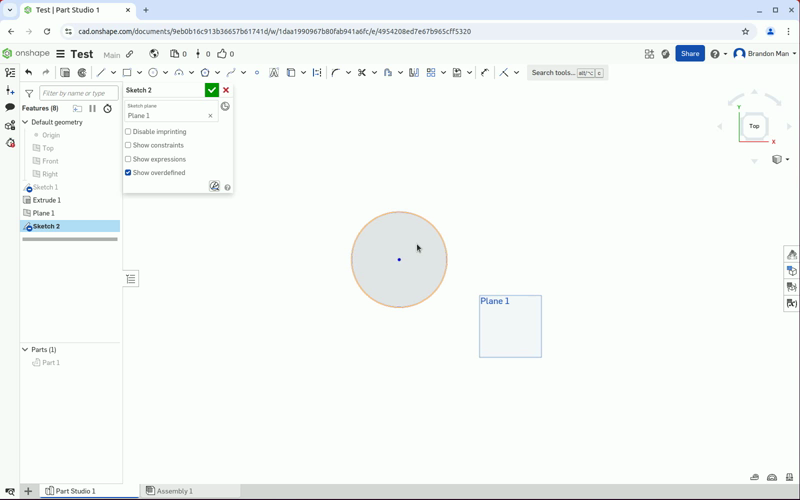
scroll(6)
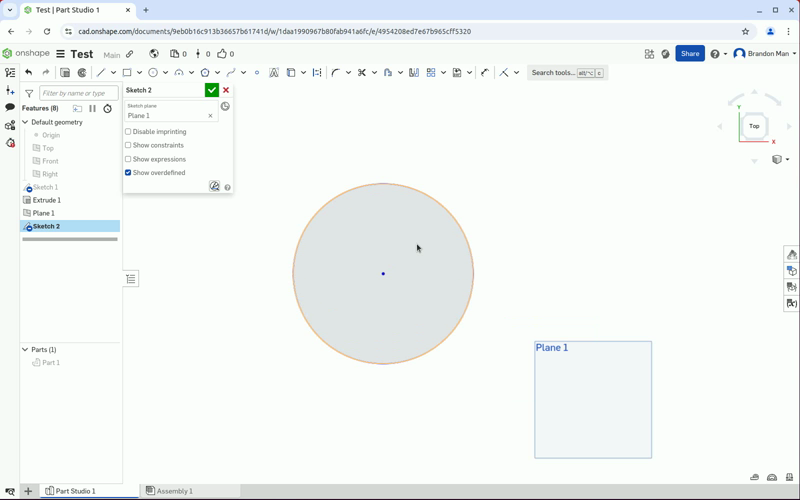
scroll(6)
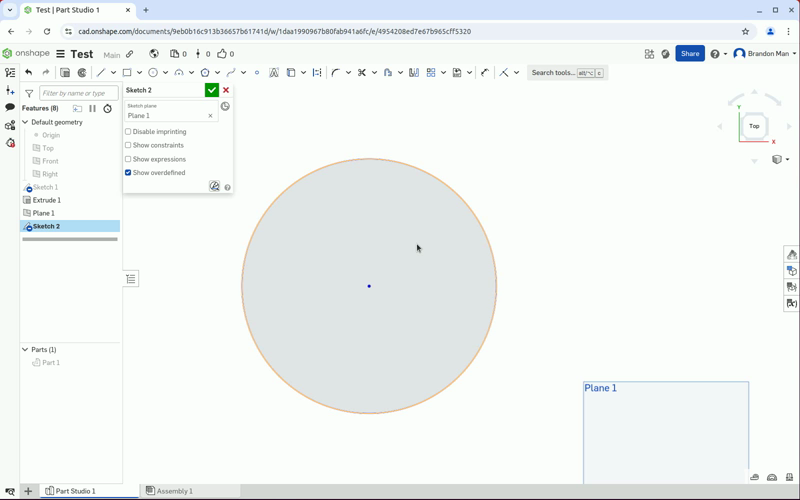
scroll(6)
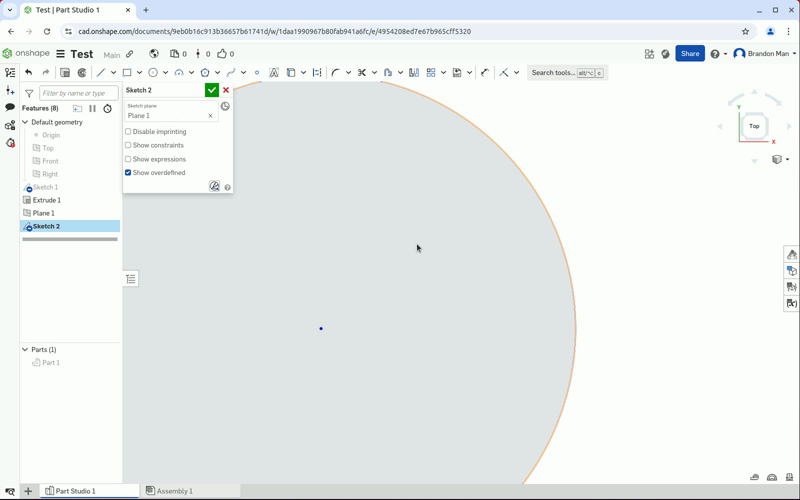
click(417, 243)
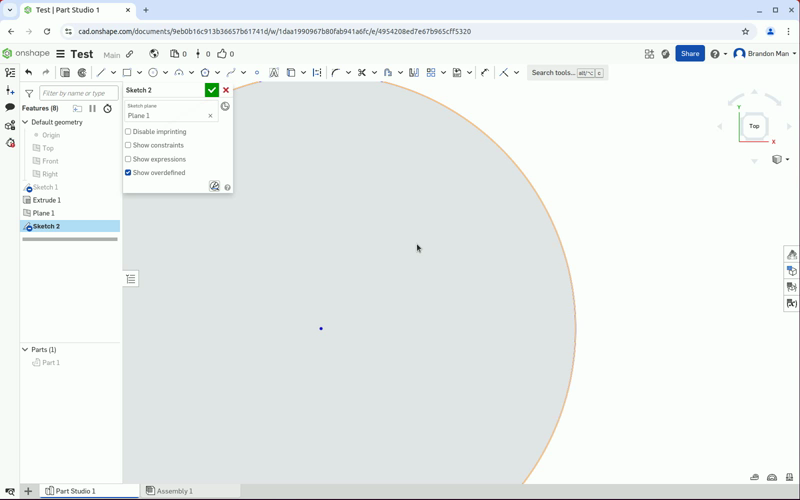
scroll(-6)
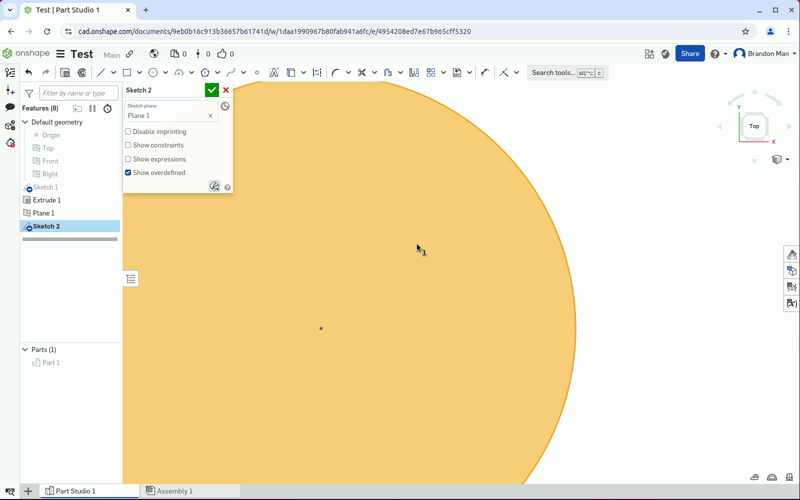
scroll(-6)
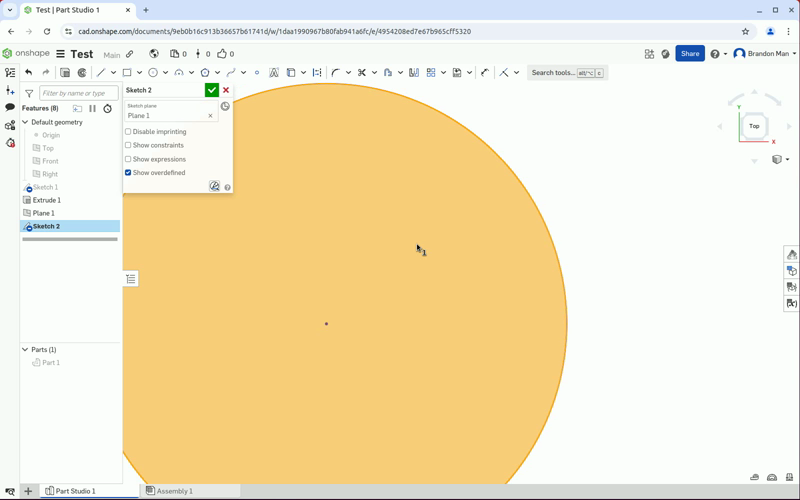
scroll(-6)
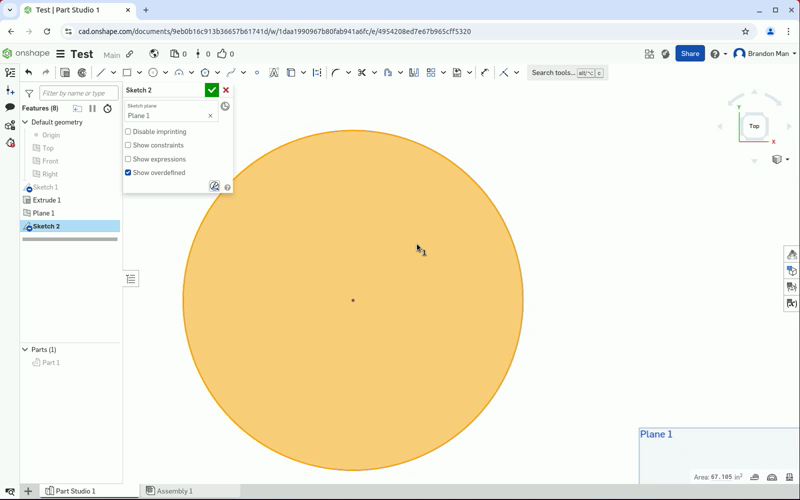
scroll(-6)
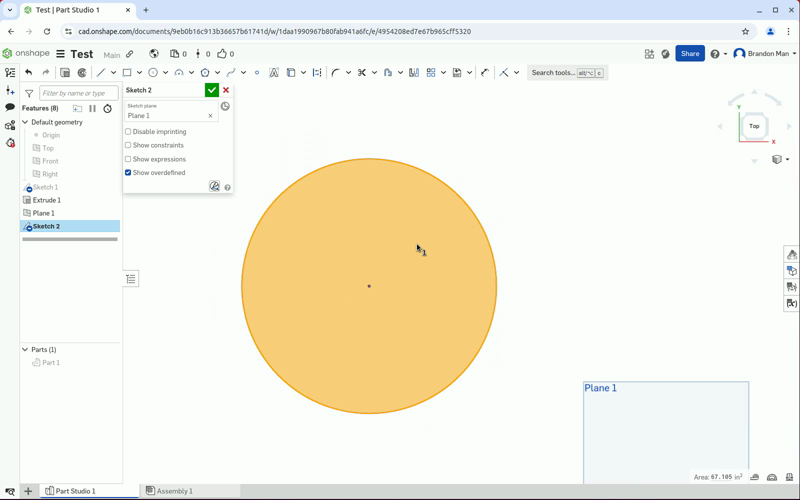
scroll(-6)
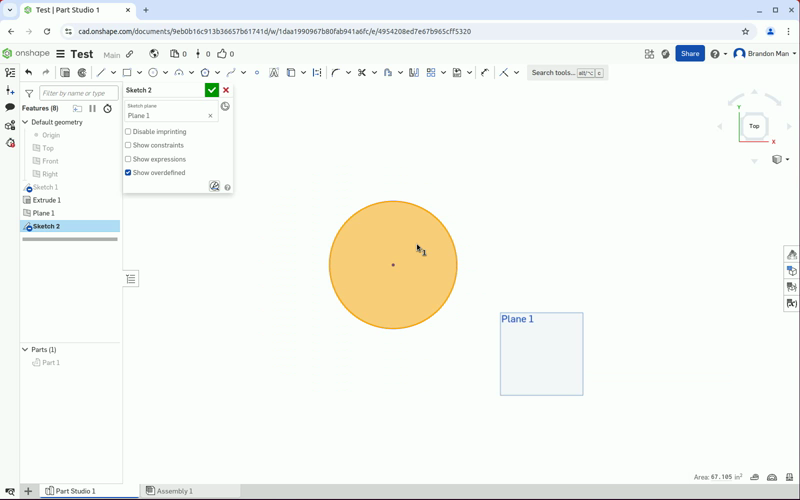
scroll(-6)
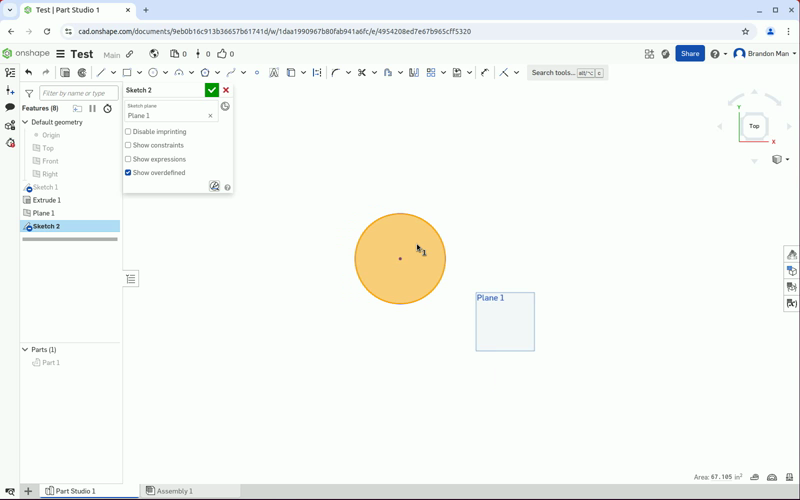
scroll(-6)
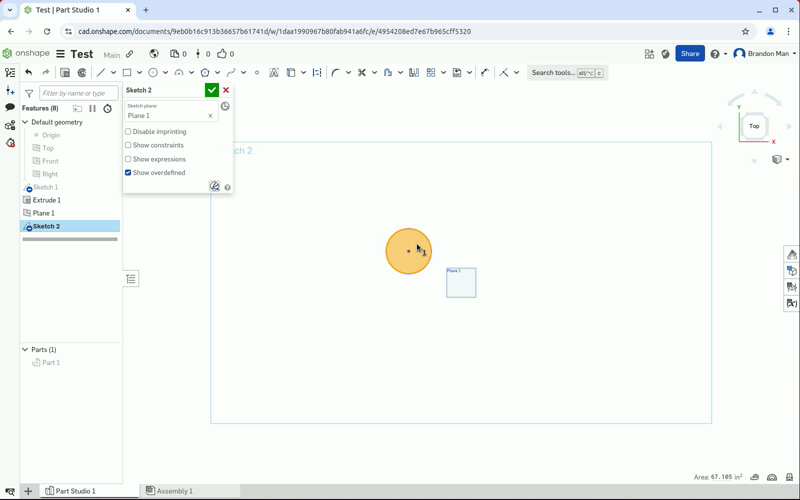
mouse_move(73, 352)
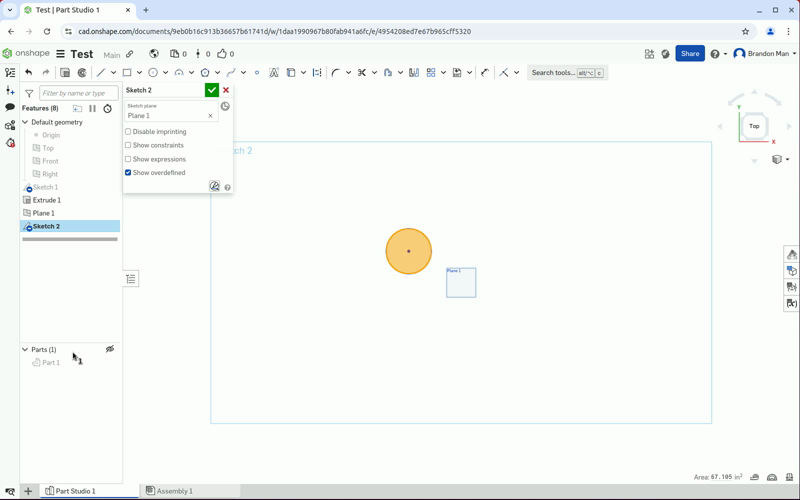
key(shift+y)
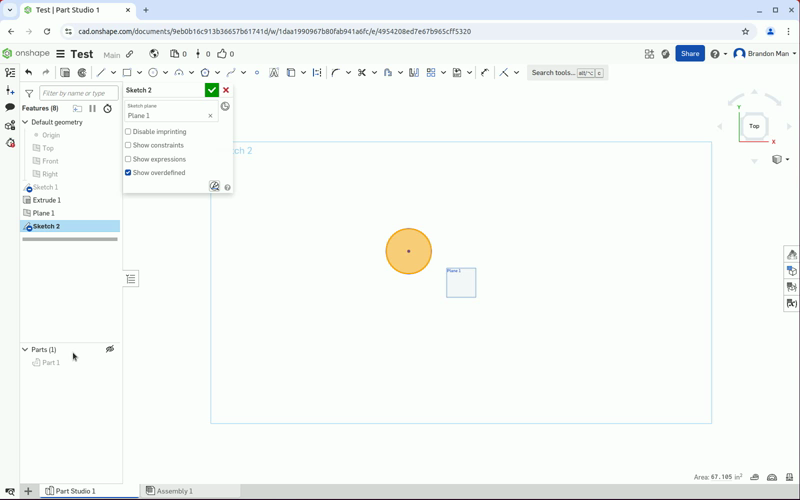
key(shift+e)
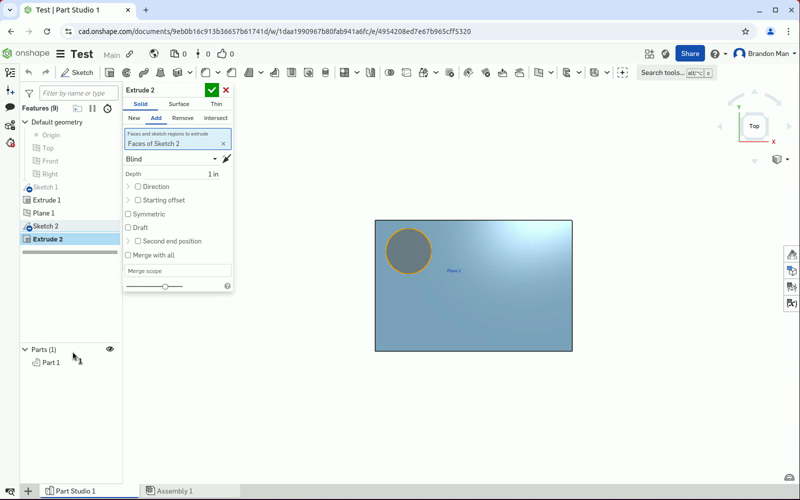
mouse_move(143, 106)
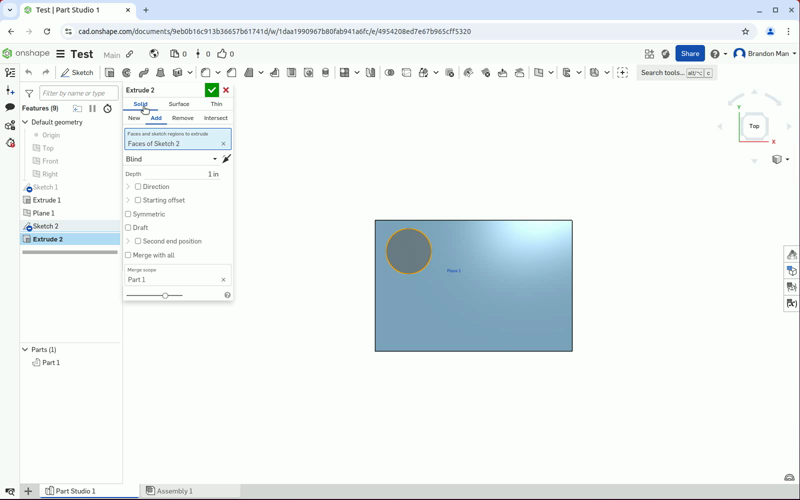
click(143, 106)
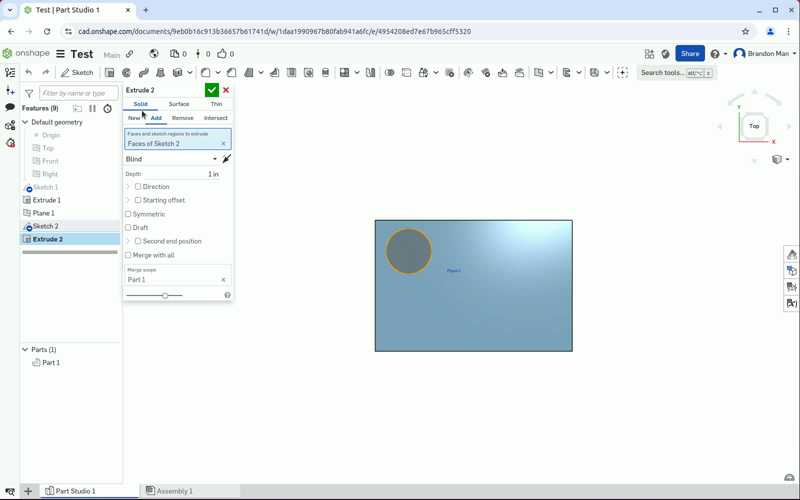
mouse_move(137, 120)
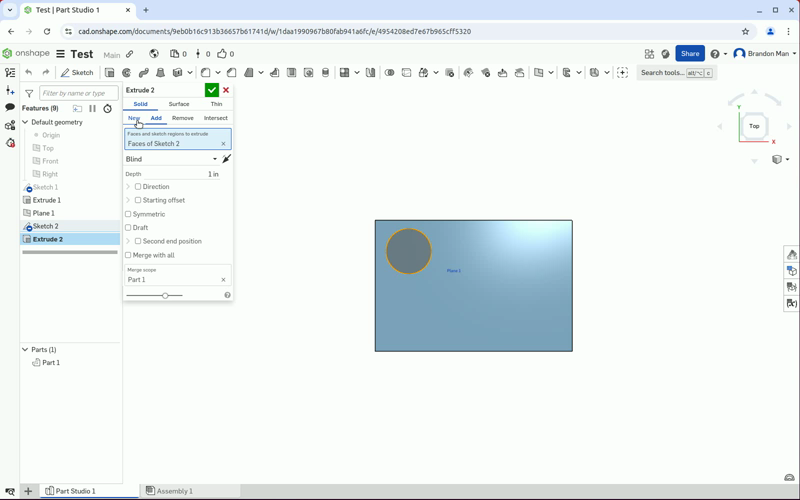
click(137, 120)
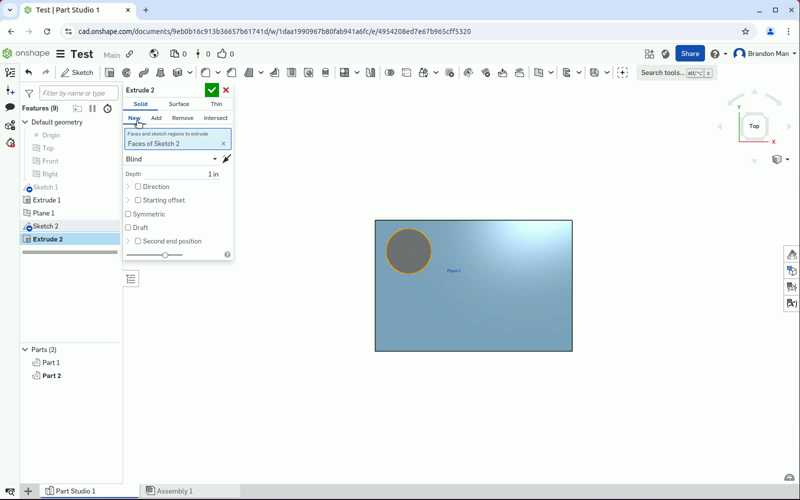
key(tab, 4)
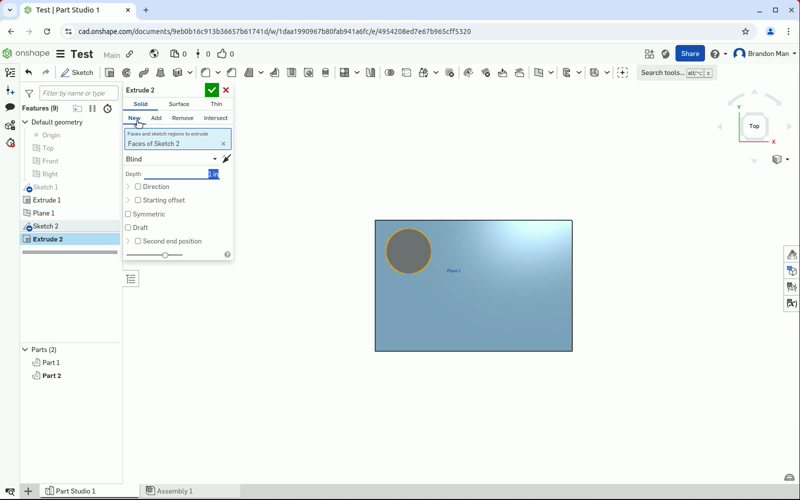
text(4.574)
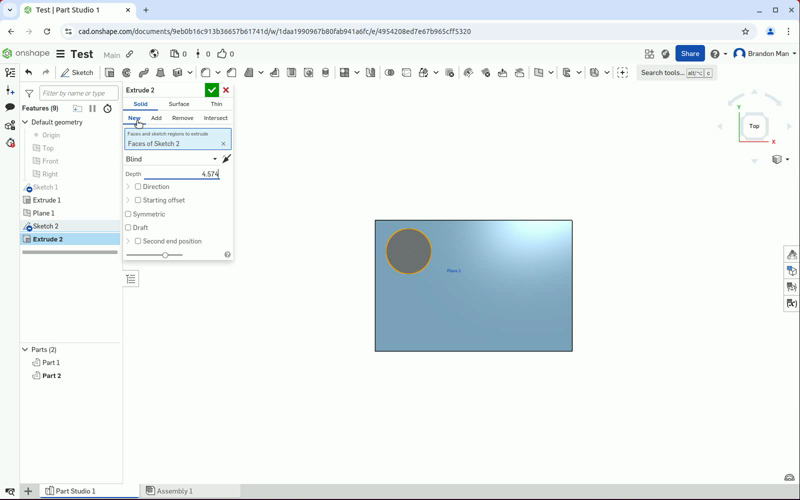
key(enter)
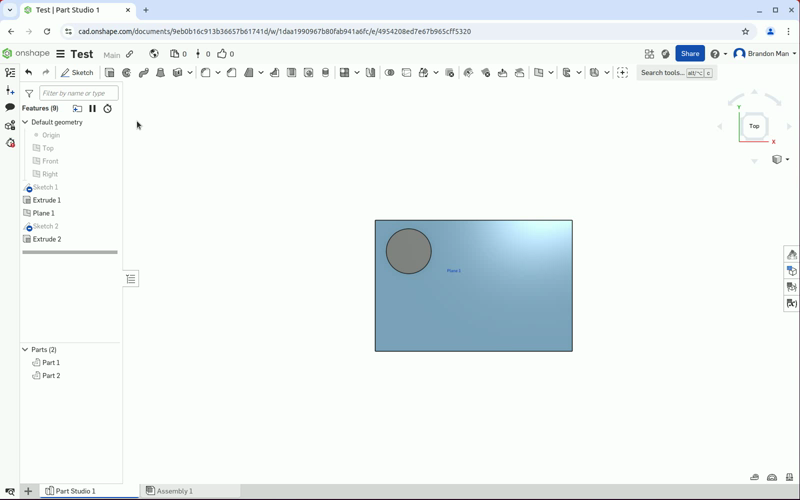
key(shift+h)
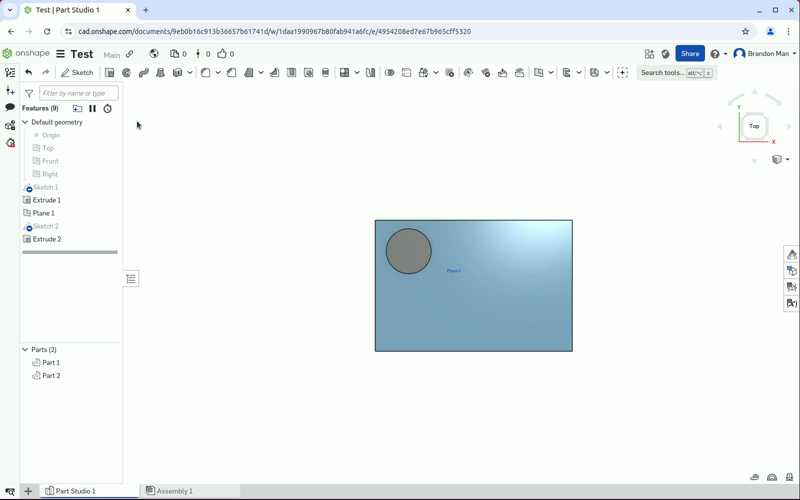
key(shift+h)
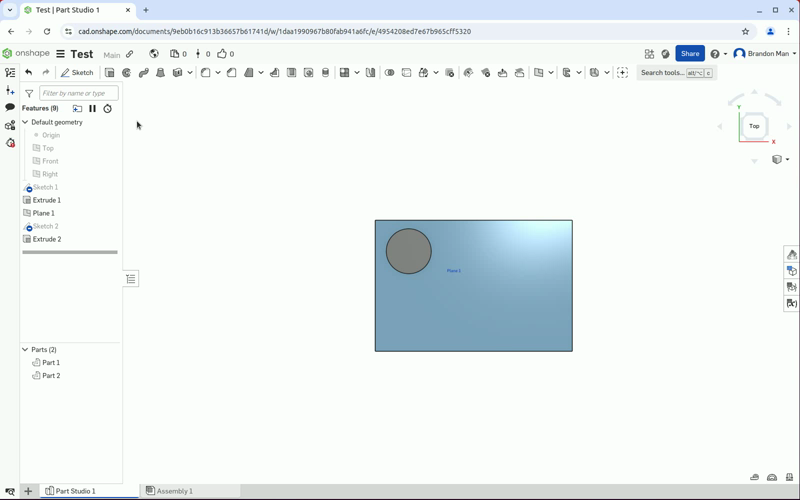
mouse_move(73, 189)
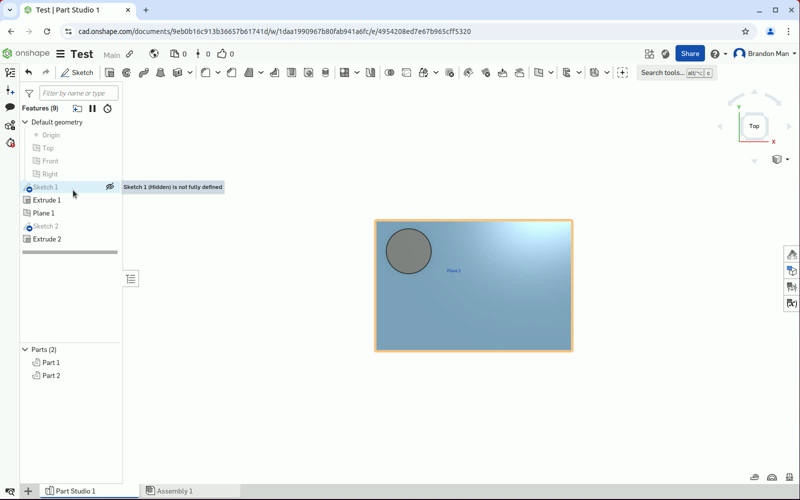
click(73, 189)
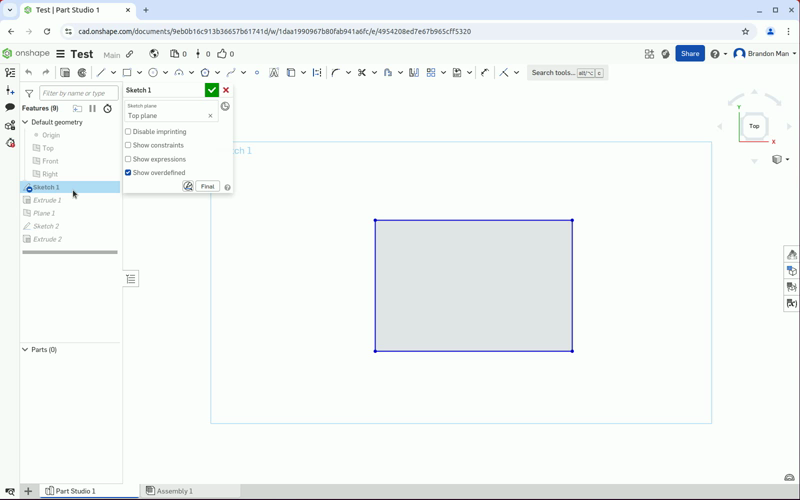
mouse_move(229, 92)
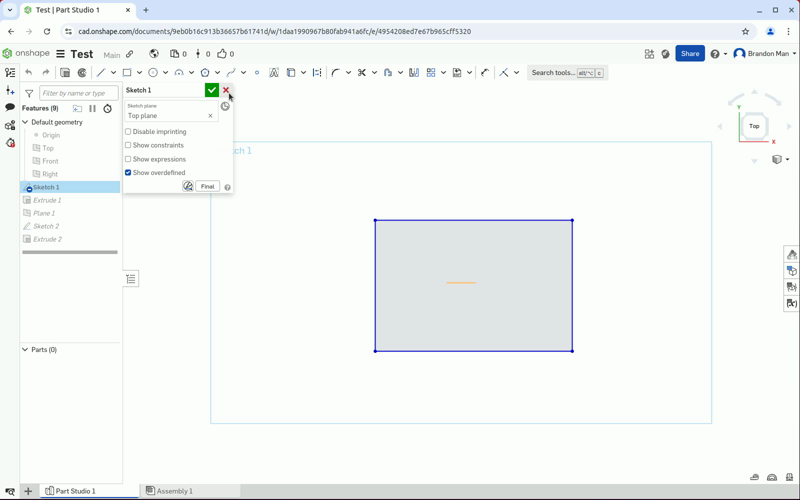
click(229, 92)
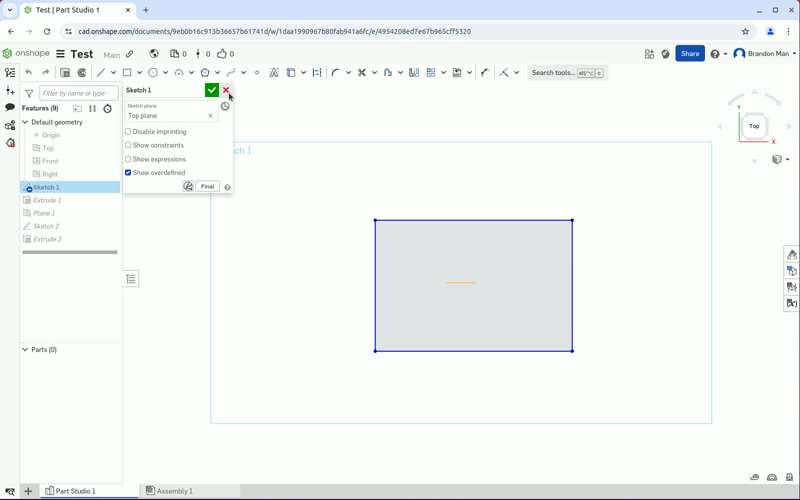
key(shift+s)
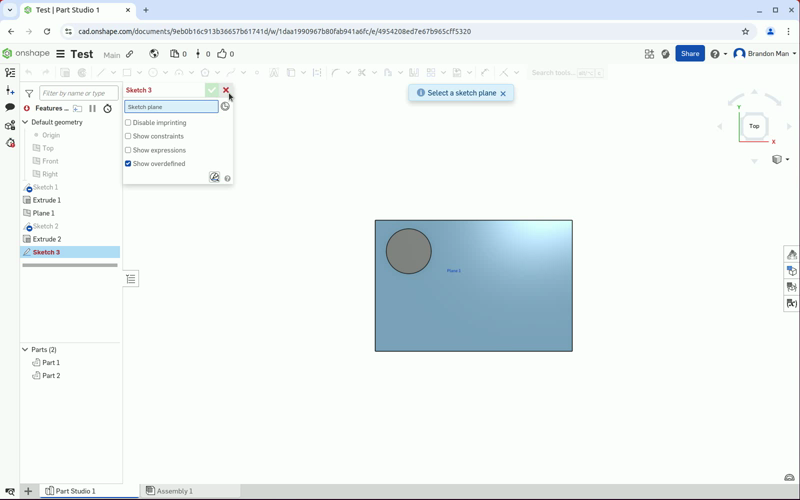
mouse_move(73, 215)
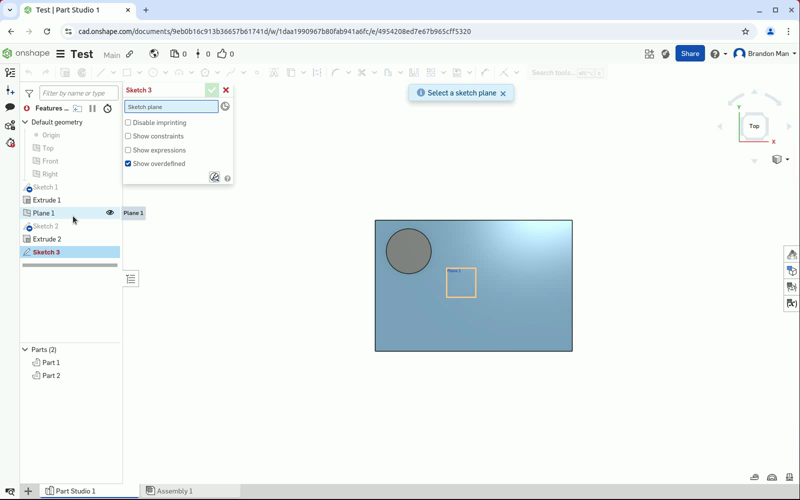
click(73, 215)
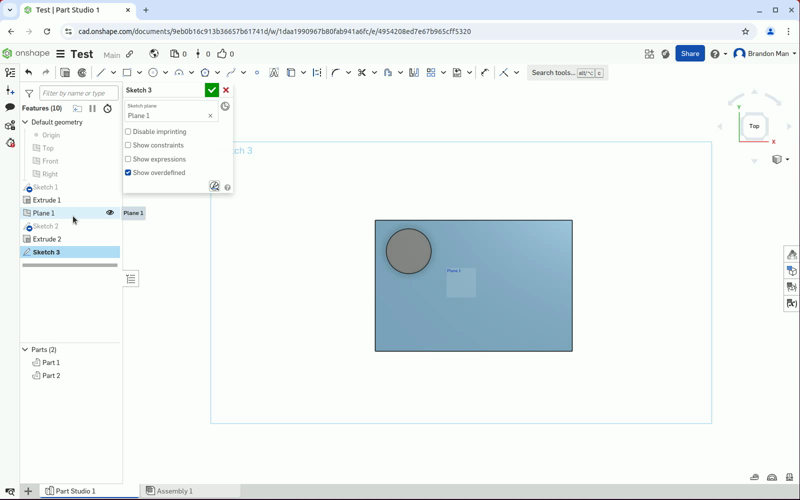
mouse_move(73, 352)
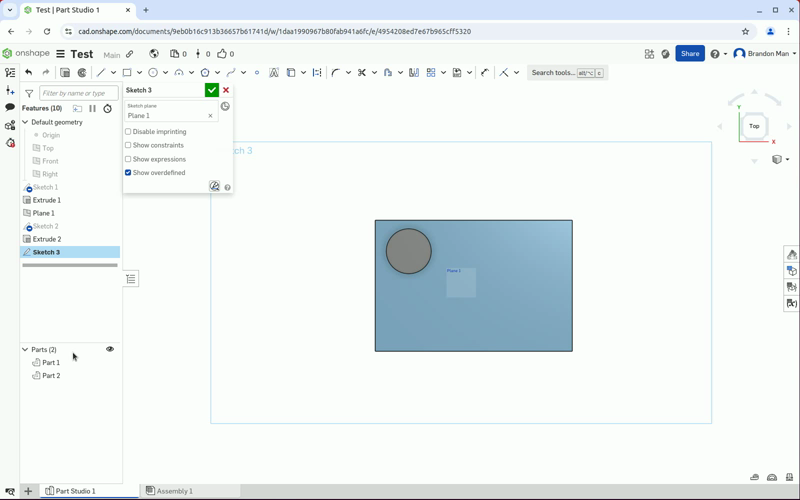
key(y)
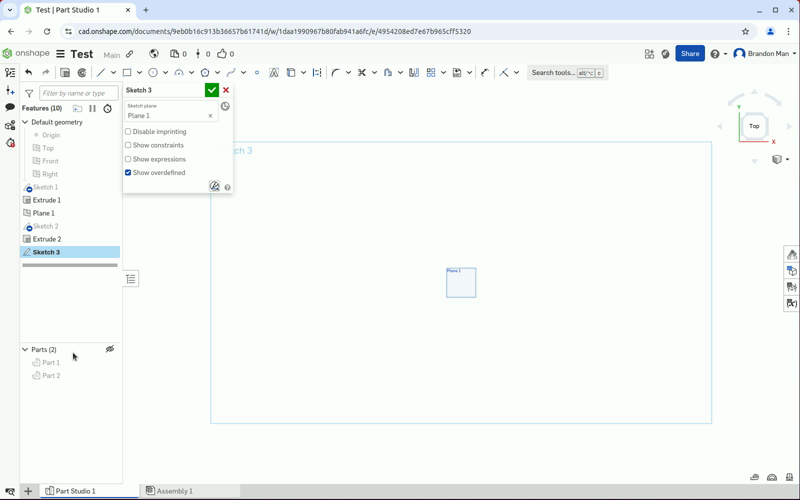
key(c)
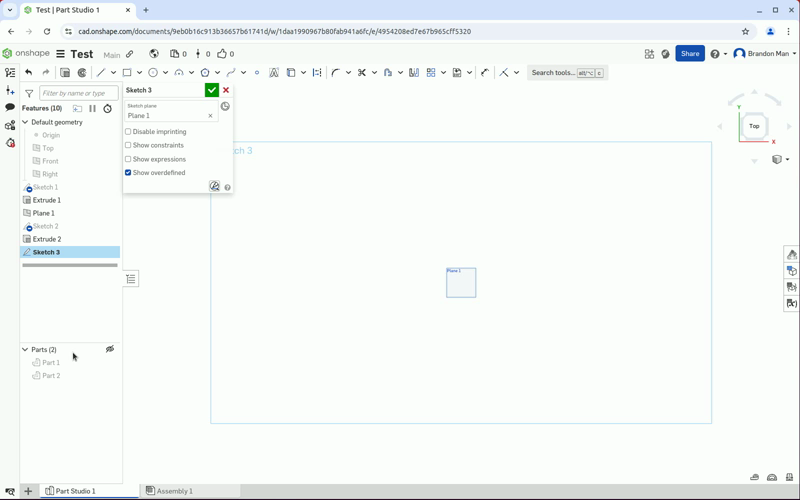
key_down(shift)
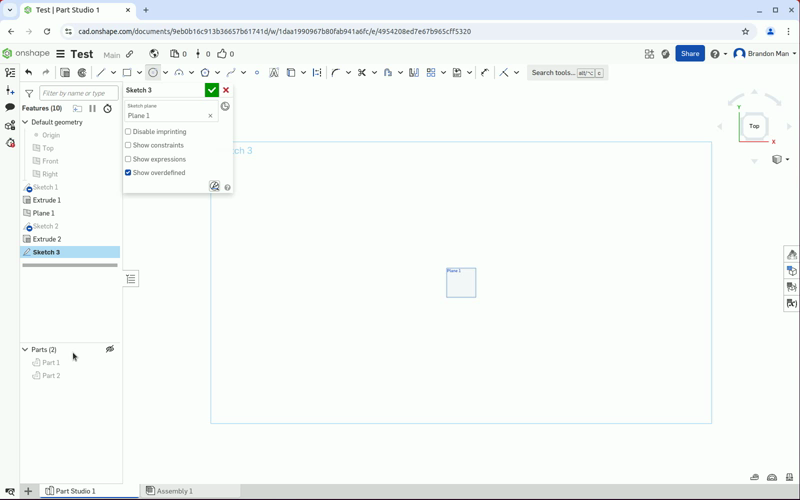
mouse_move(475, 251)
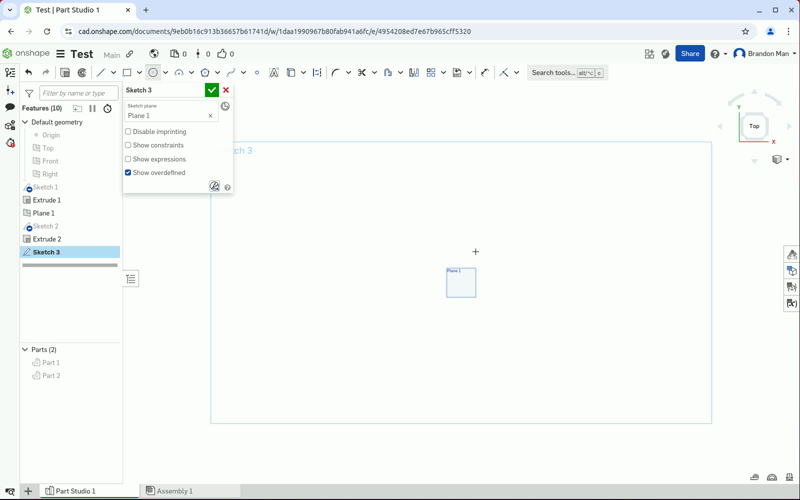
click(475, 251)
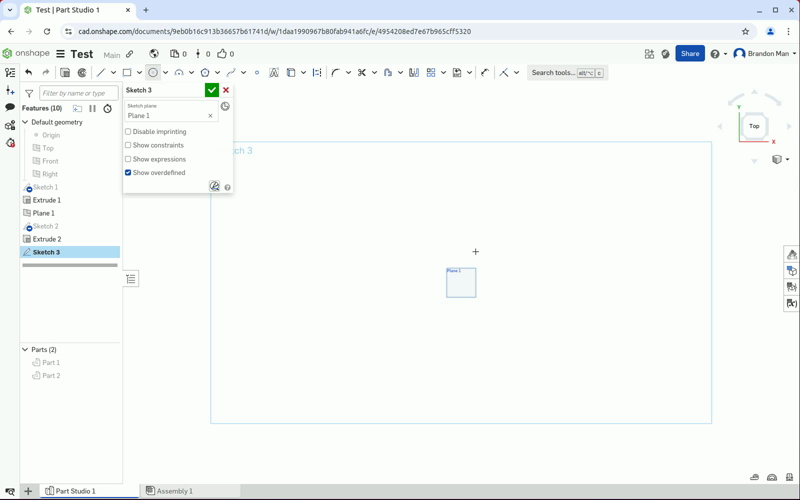
key_up(shift)
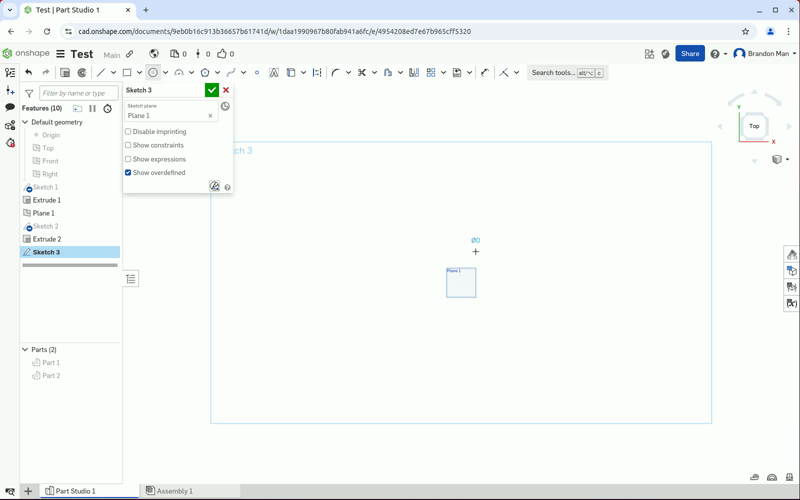
mouse_move(498, 251)
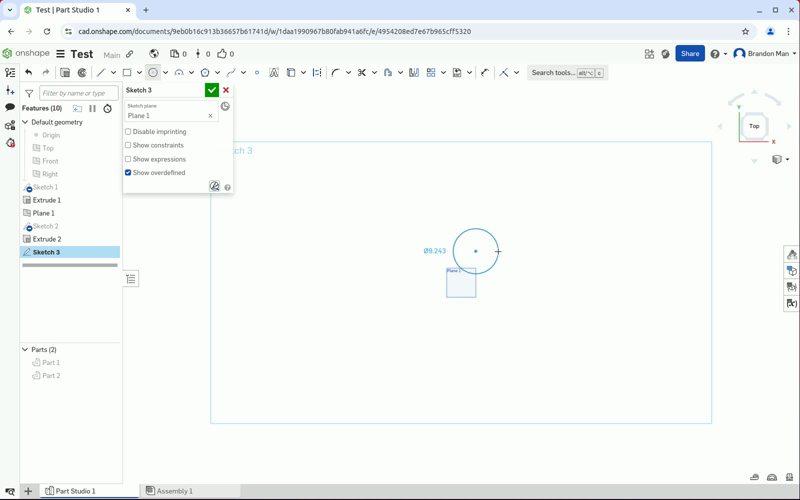
click(498, 251)
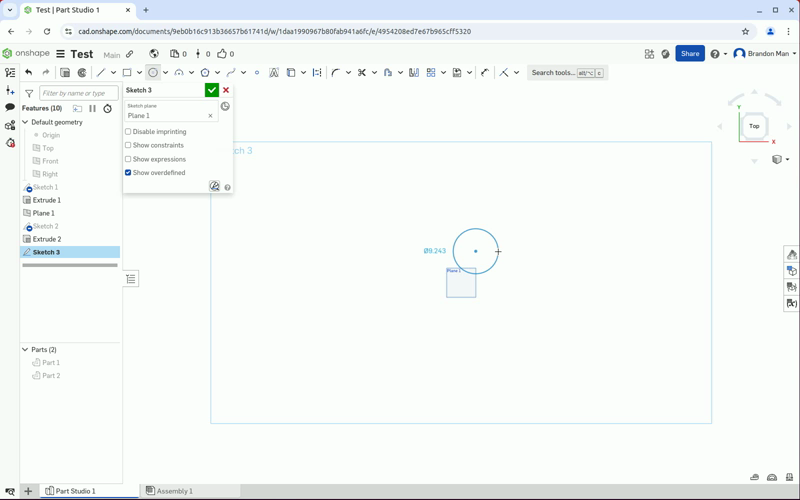
key(esc)
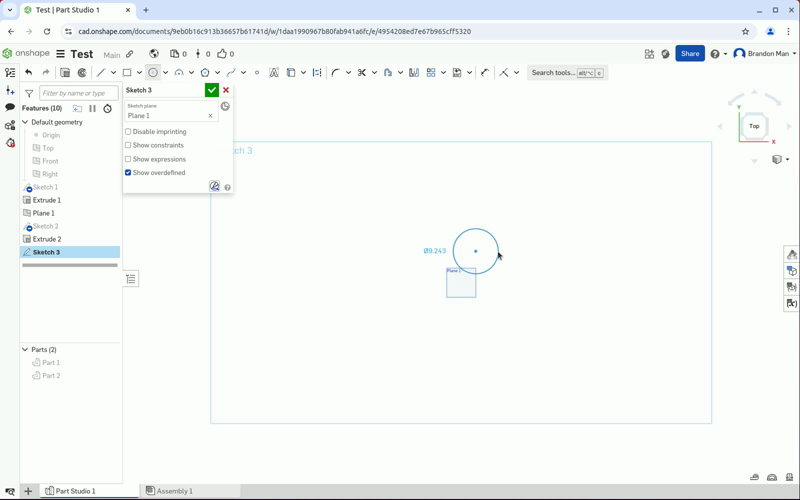
mouse_move(462, 249)
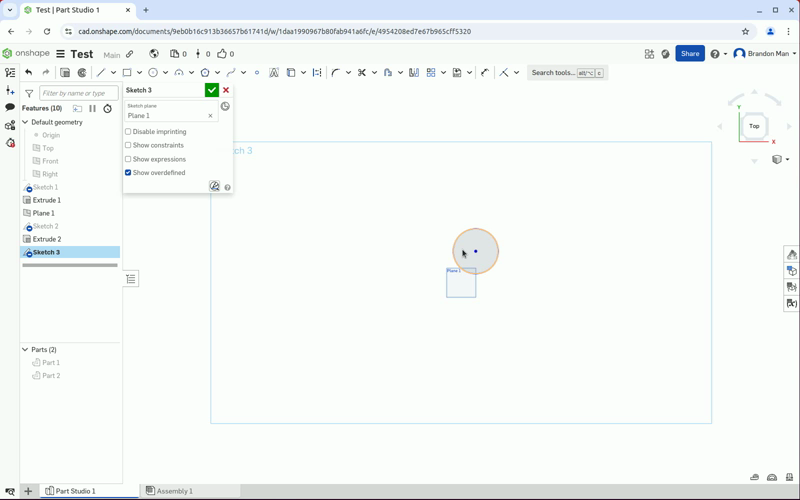
scroll(6)
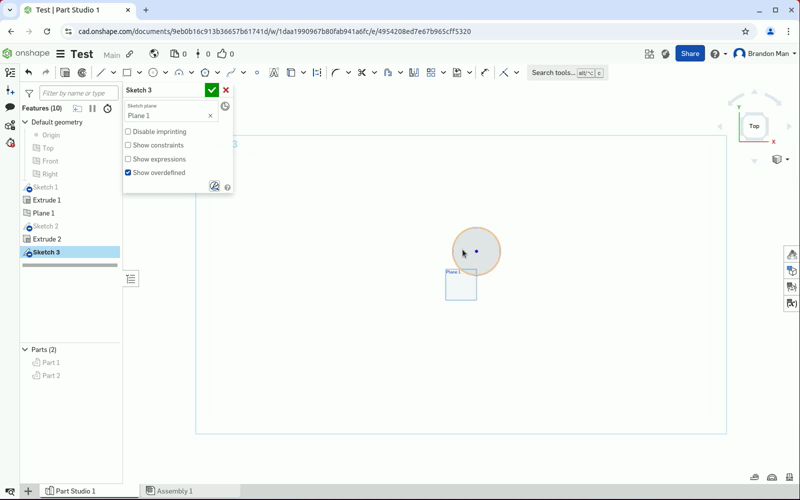
scroll(6)
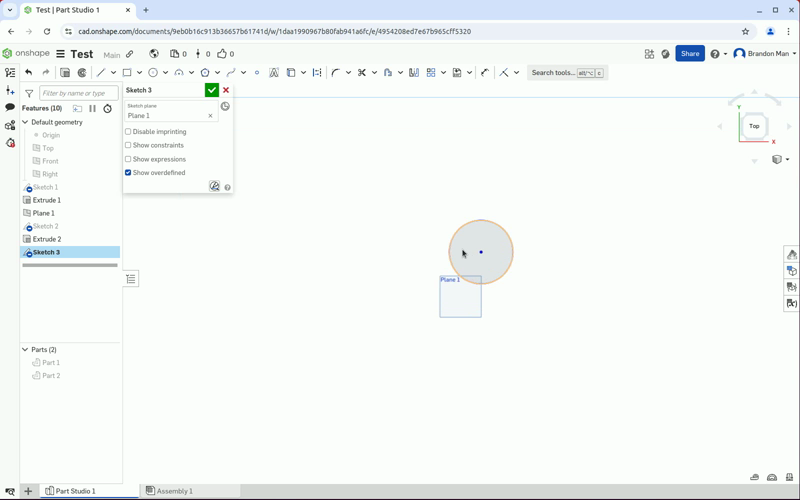
scroll(6)
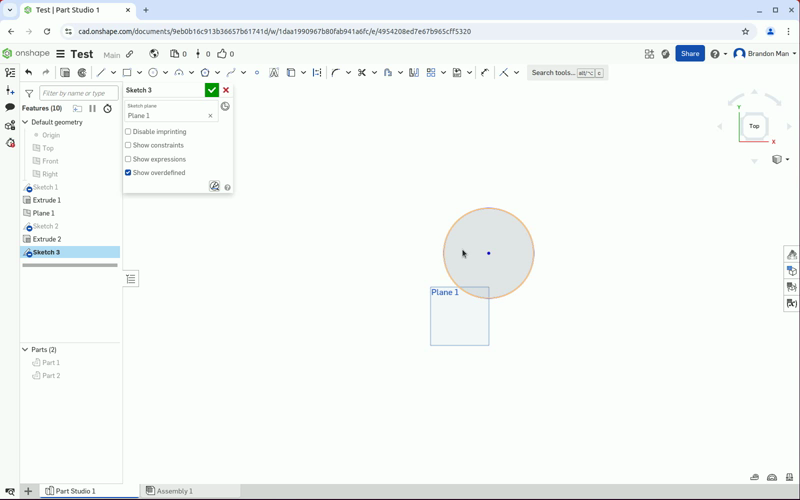
scroll(6)
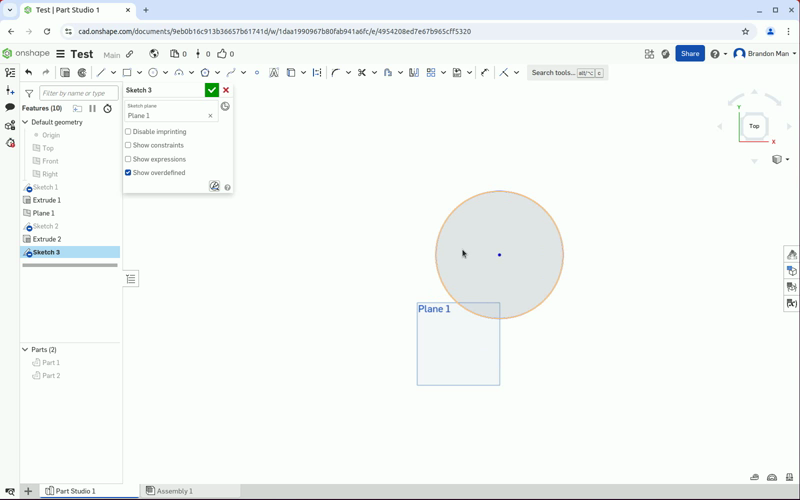
scroll(6)
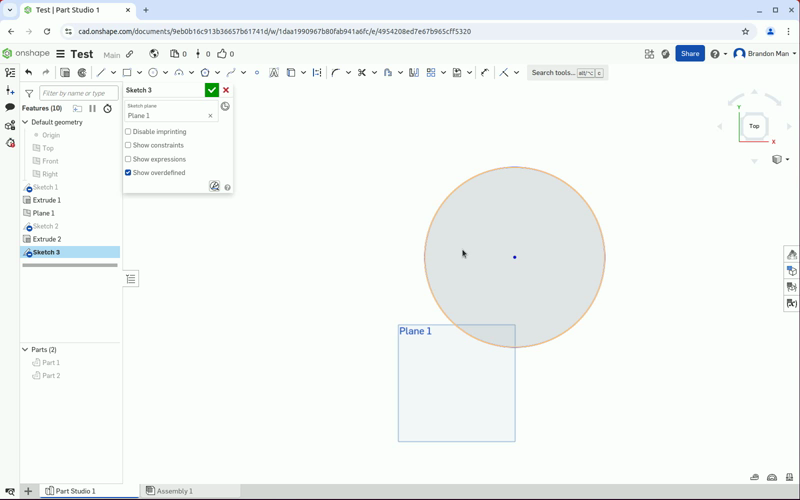
scroll(6)
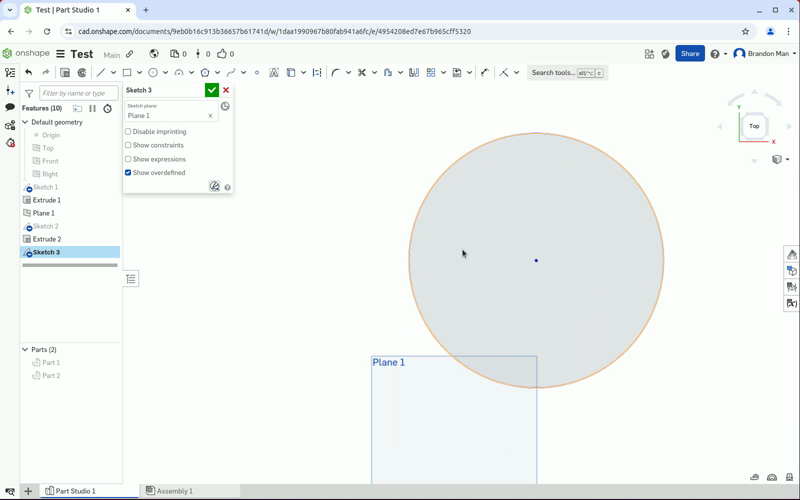
scroll(6)
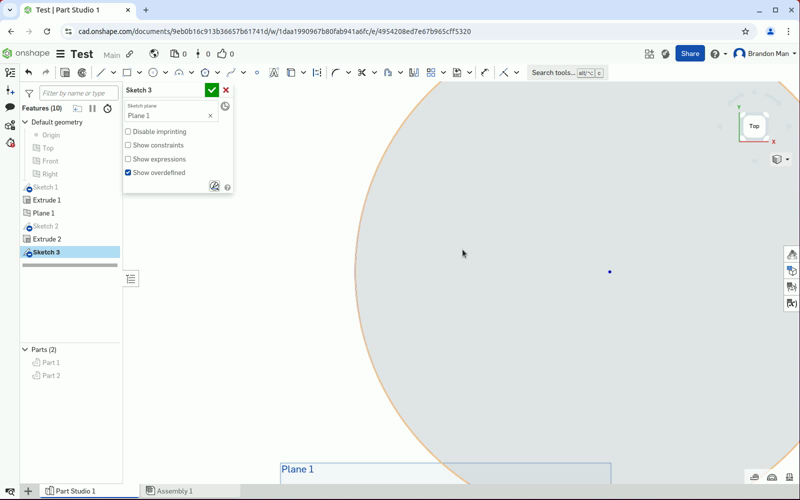
click(462, 249)
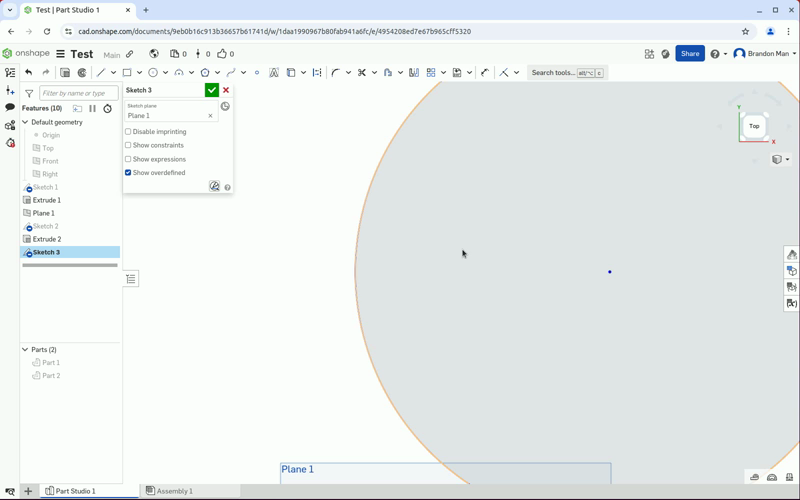
scroll(-6)
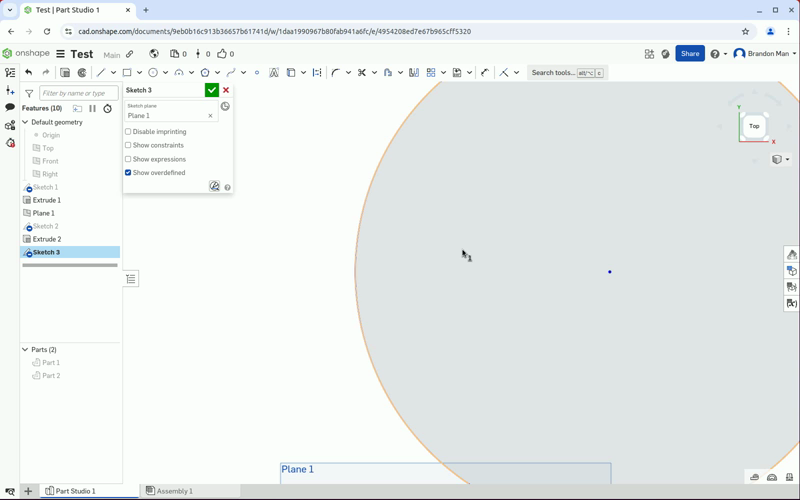
scroll(-6)
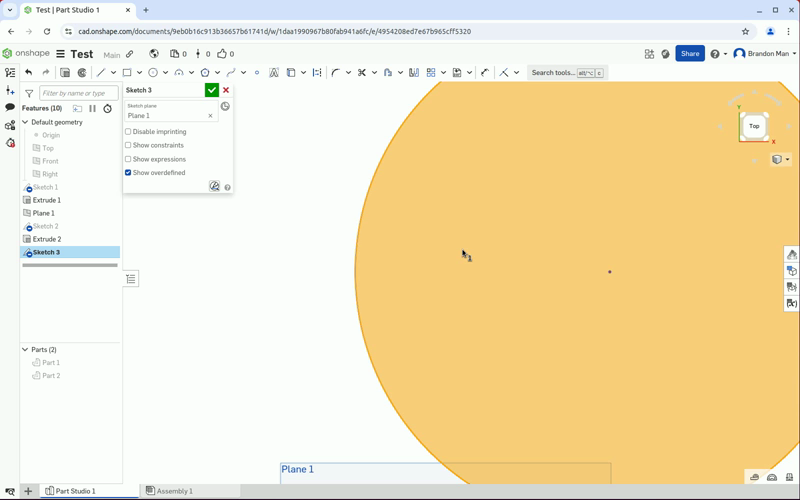
scroll(-6)
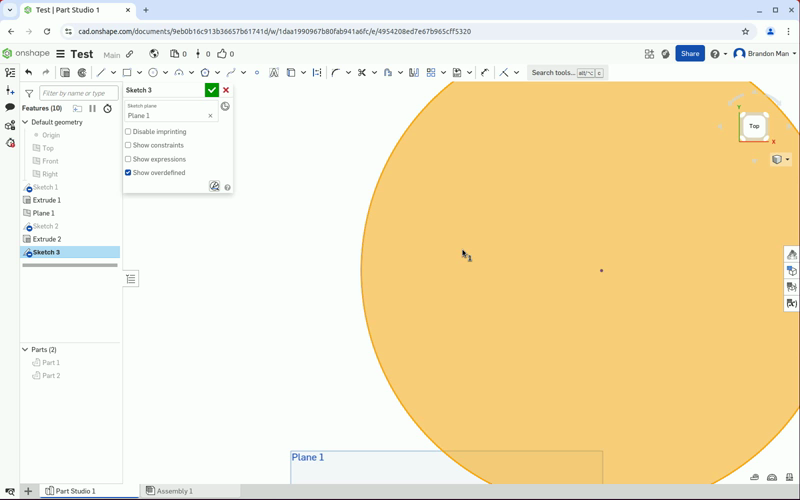
scroll(-6)
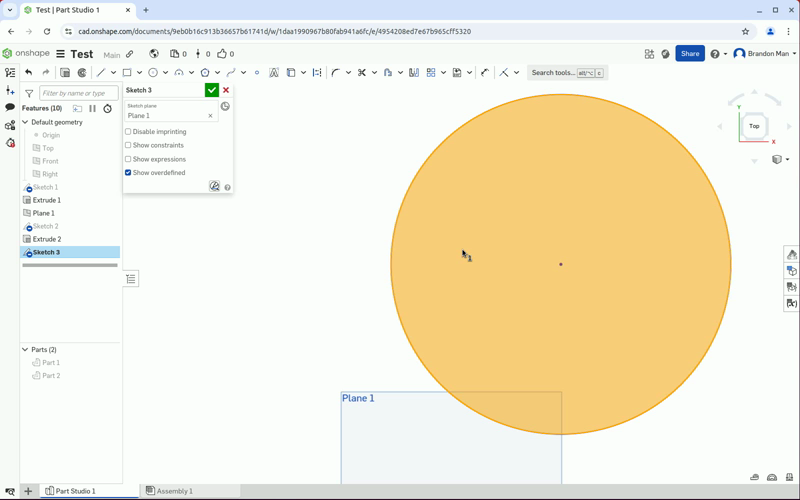
scroll(-6)
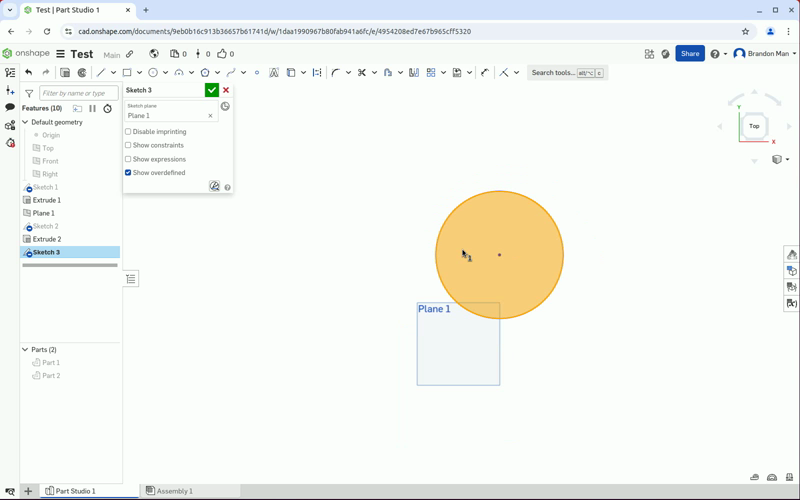
scroll(-6)
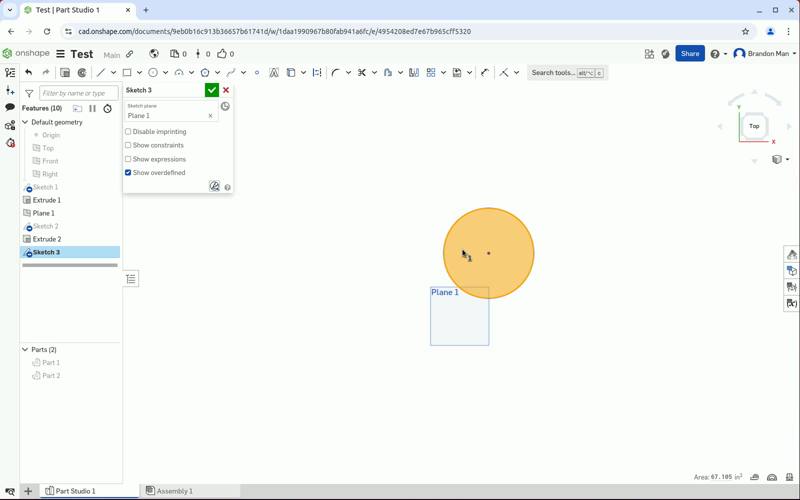
scroll(-6)
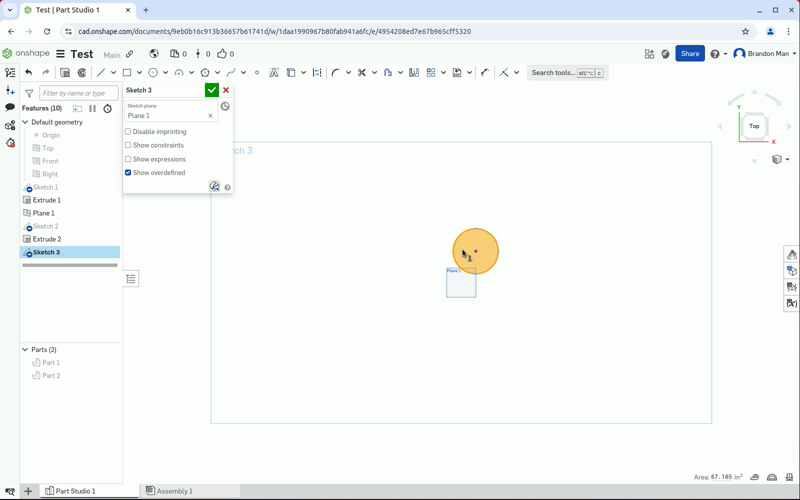
mouse_move(73, 352)
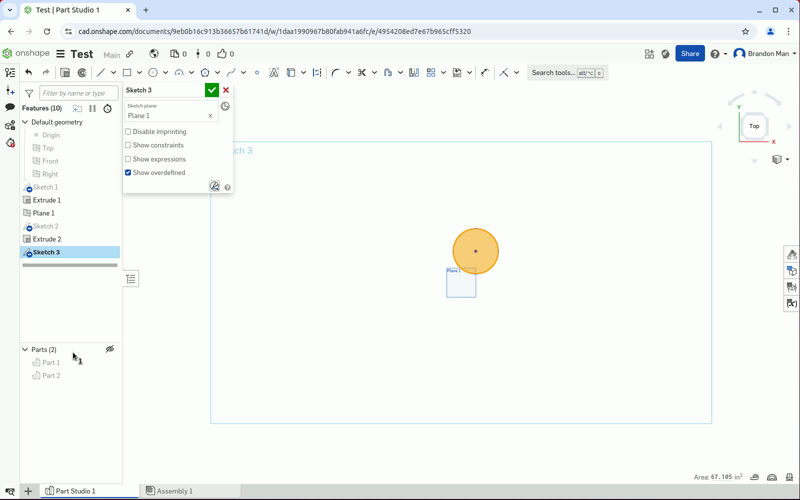
key(shift+y)
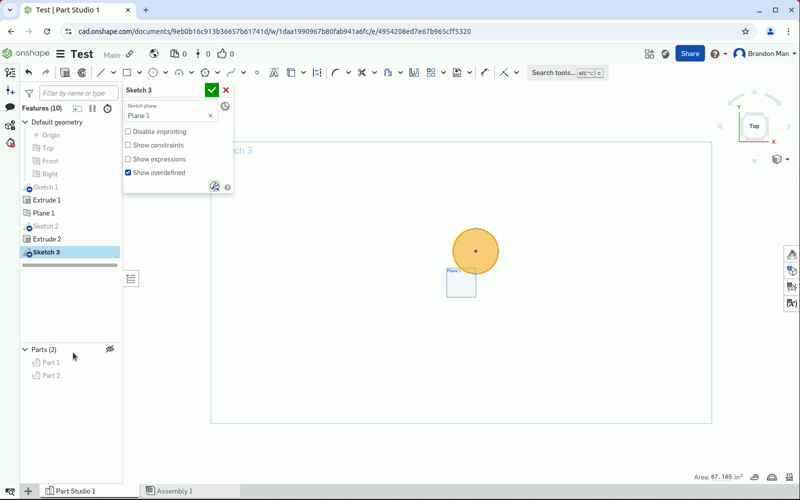
key(shift+e)
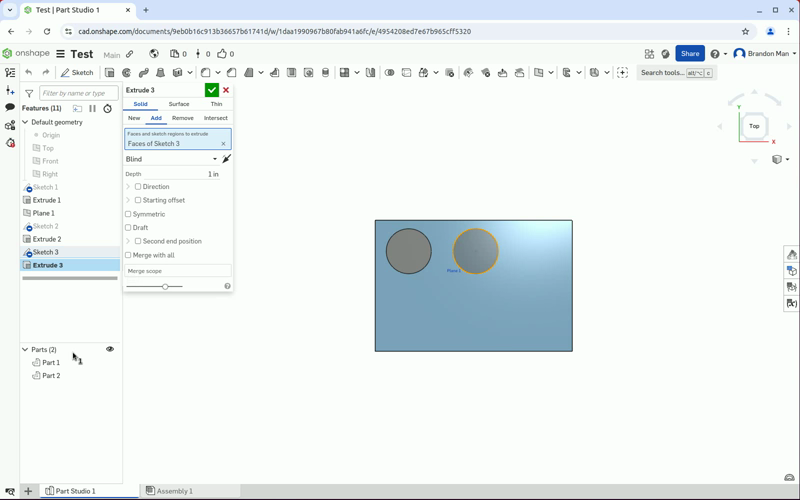
mouse_move(143, 106)
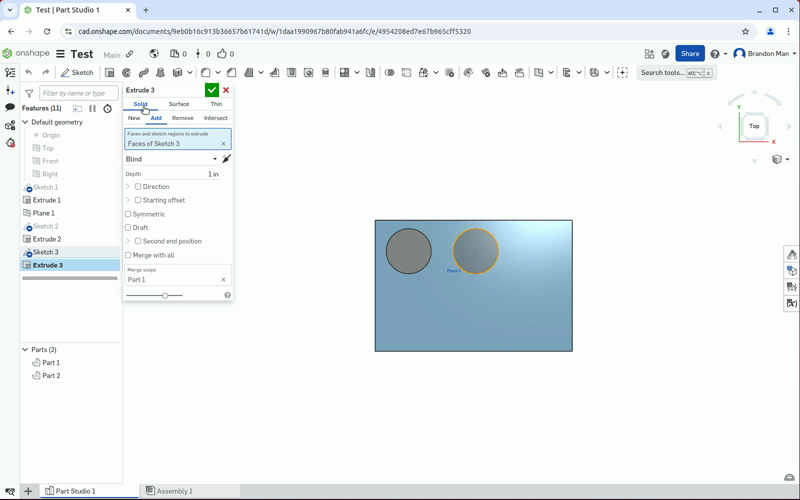
click(143, 106)
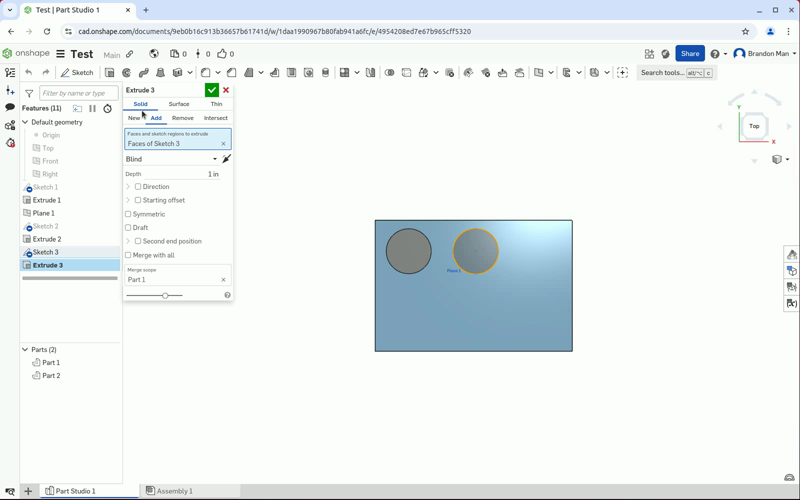
mouse_move(137, 120)
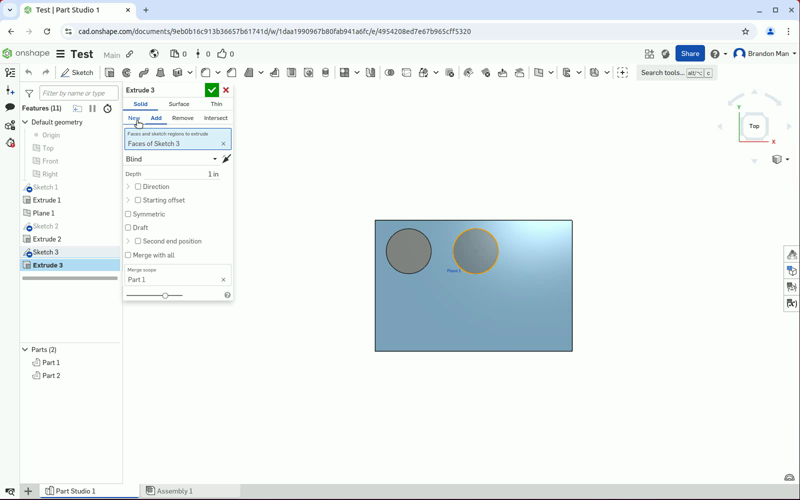
click(137, 120)
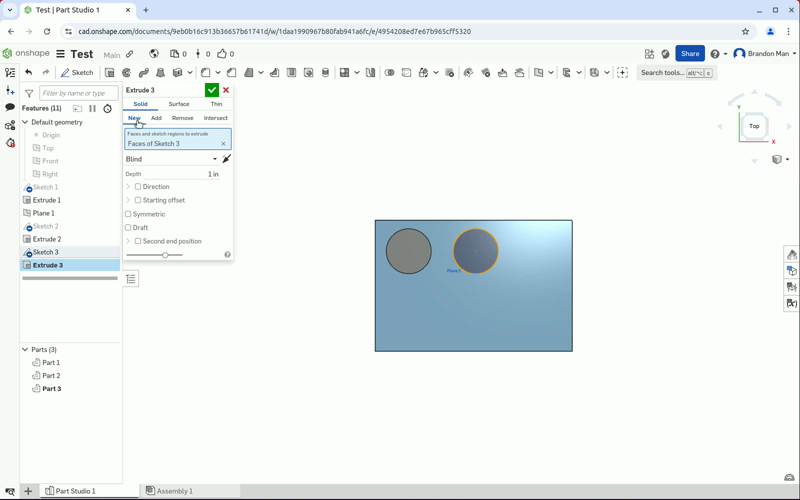
key(tab, 4)
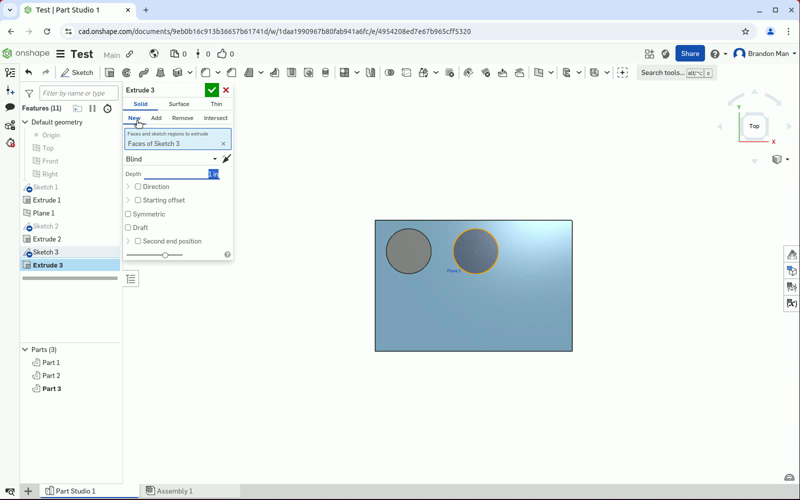
text(4.574)
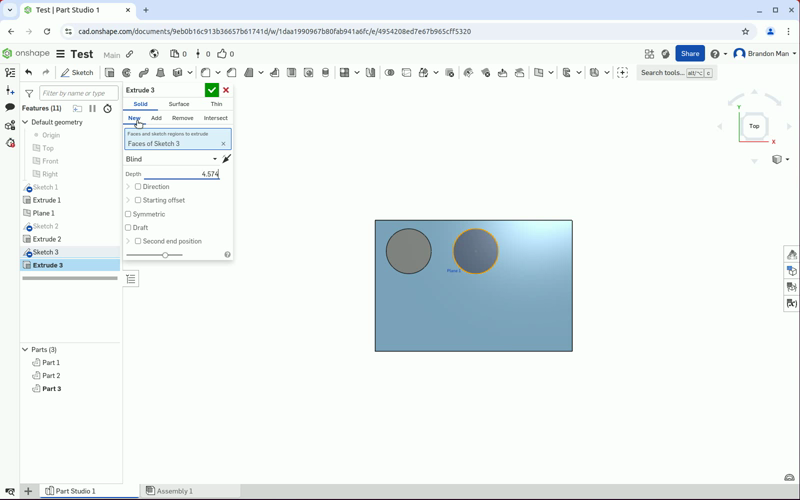
key(enter)
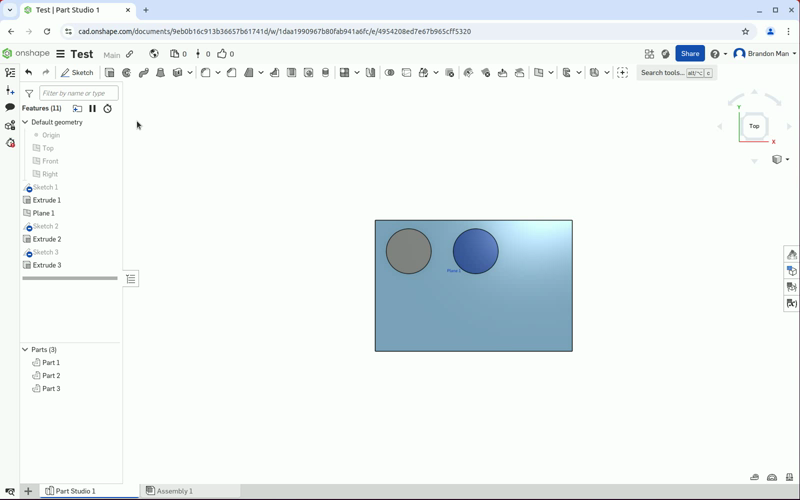
key(shift+h)
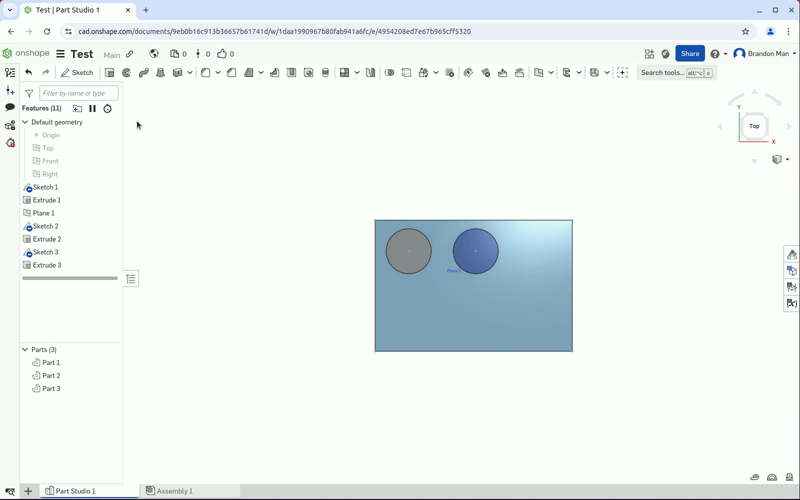
key(shift+h)
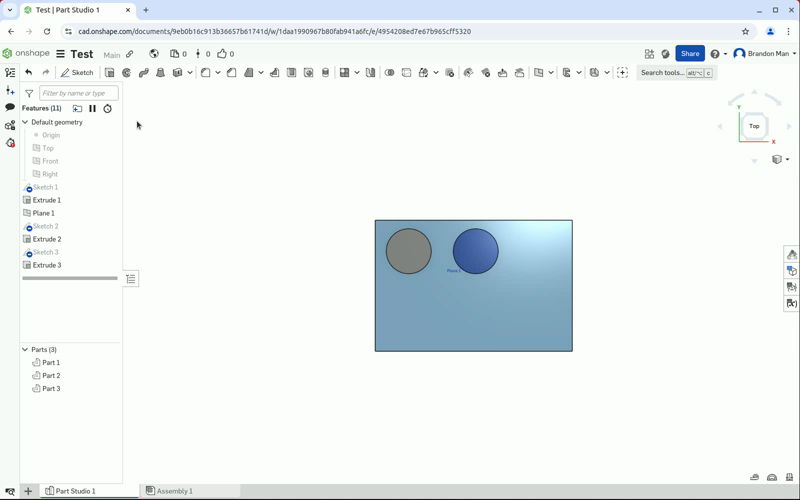
mouse_move(73, 189)
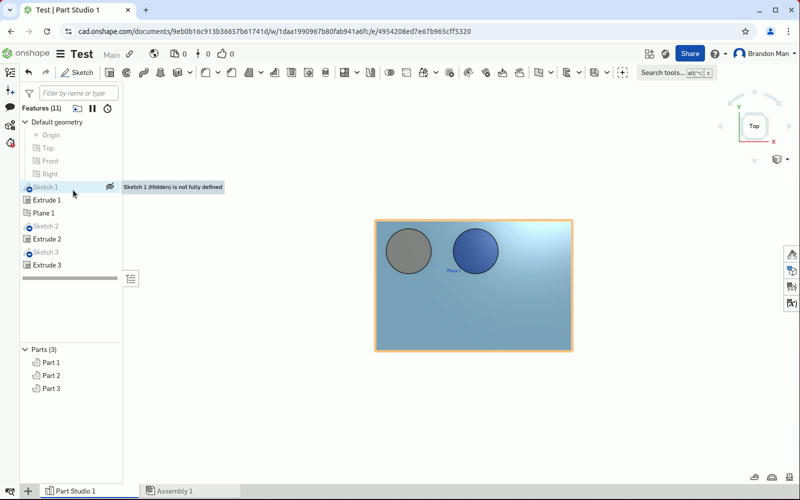
click(73, 189)
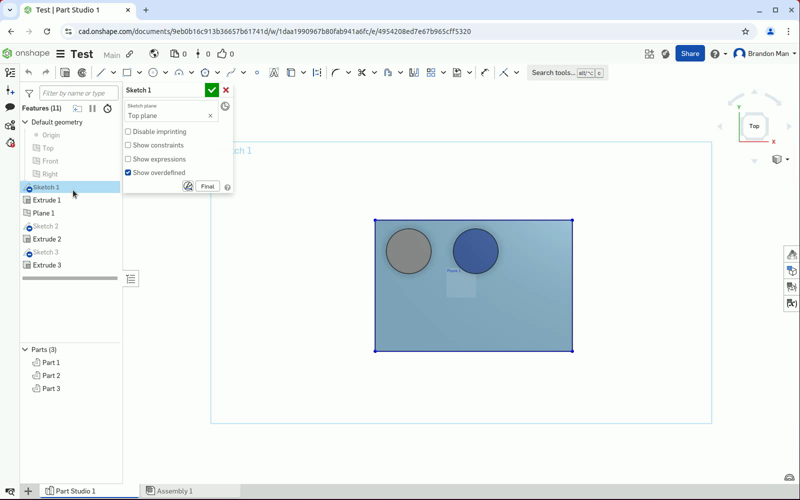
mouse_move(229, 92)
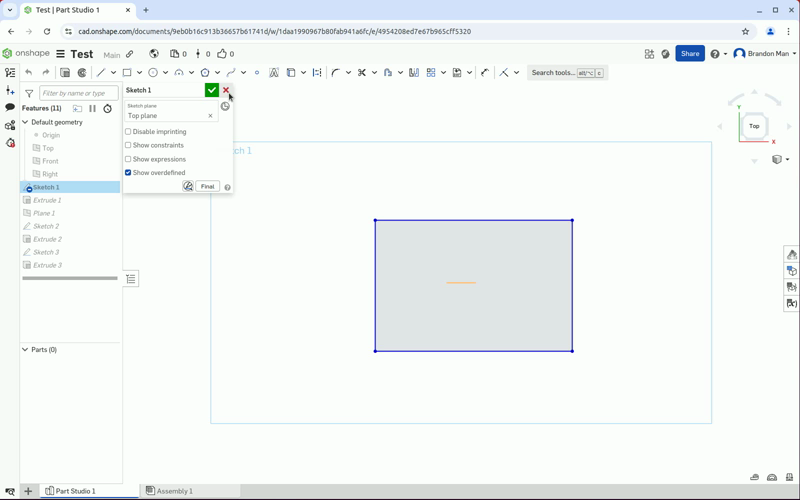
click(229, 92)
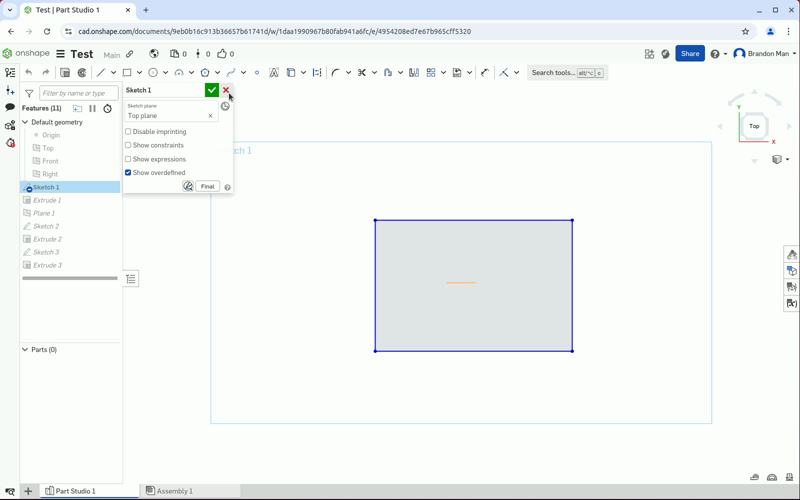
key(shift+s)
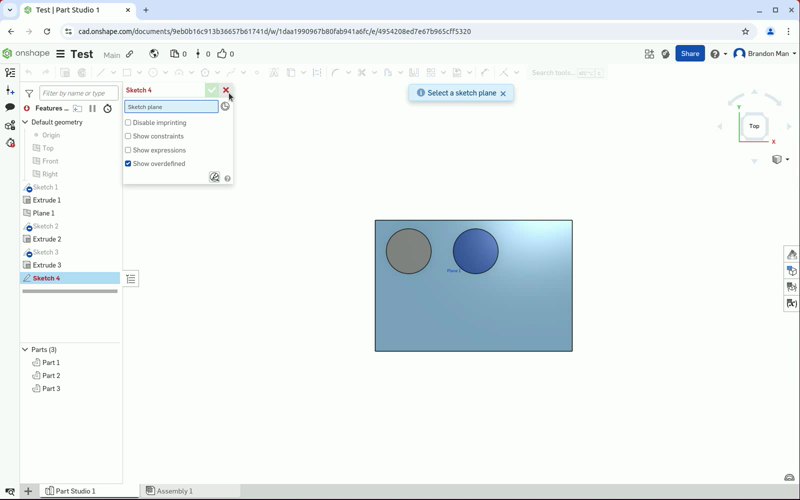
mouse_move(73, 215)
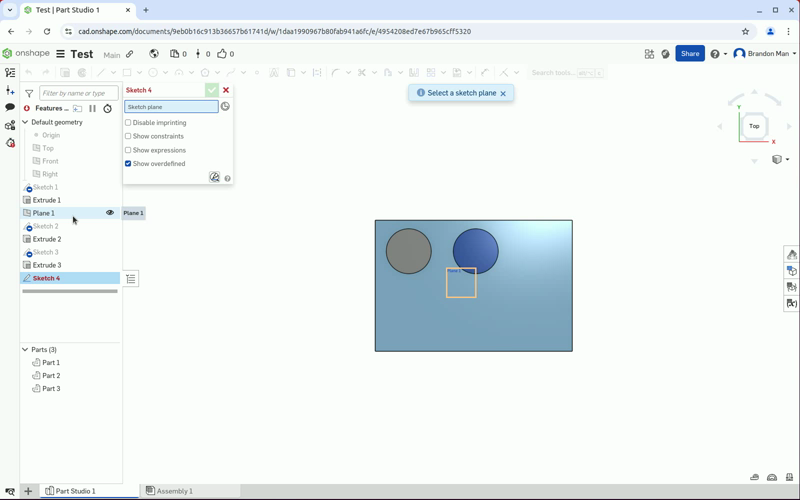
click(73, 215)
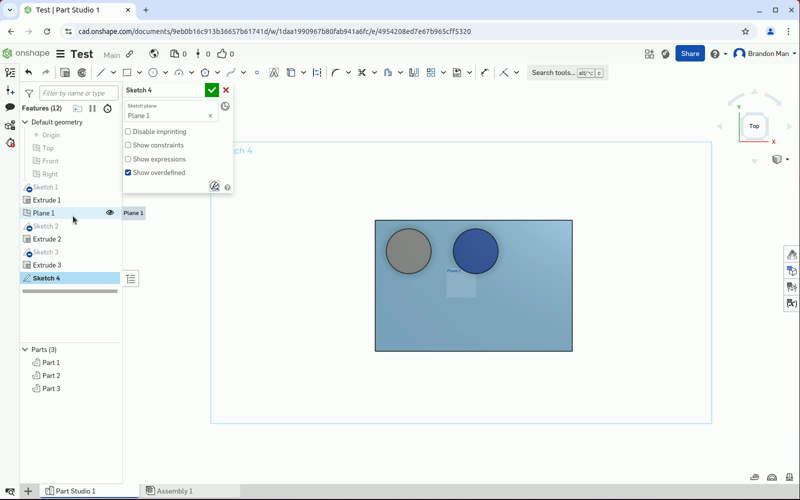
mouse_move(73, 352)
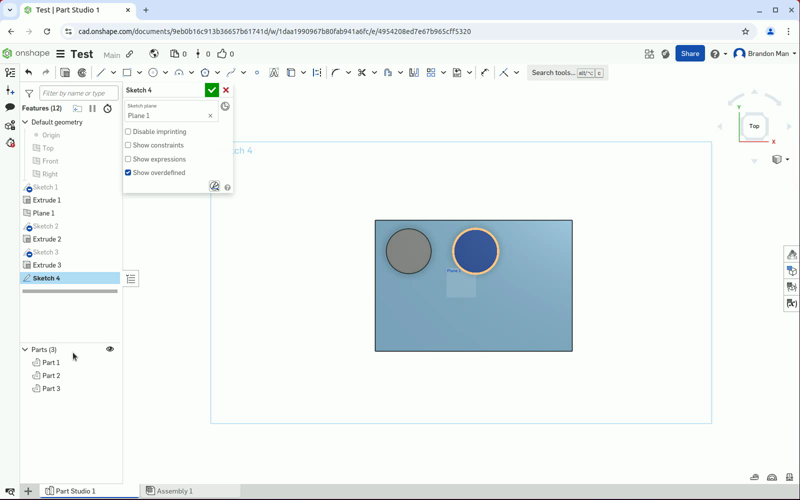
key(y)
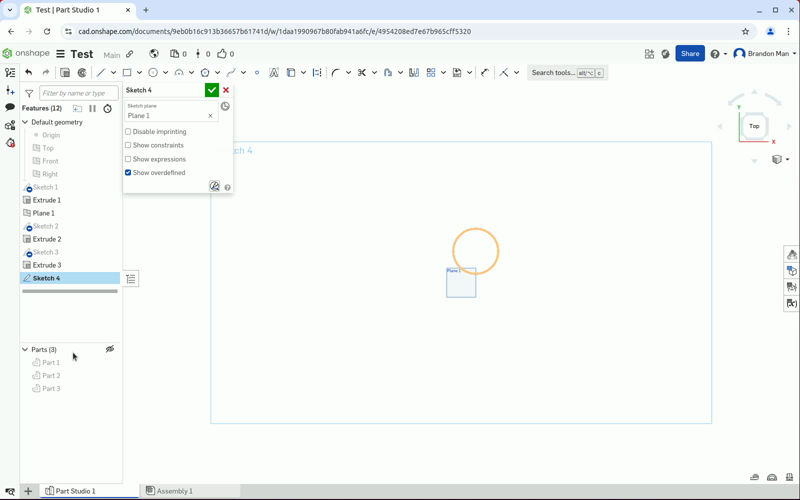
key(c)
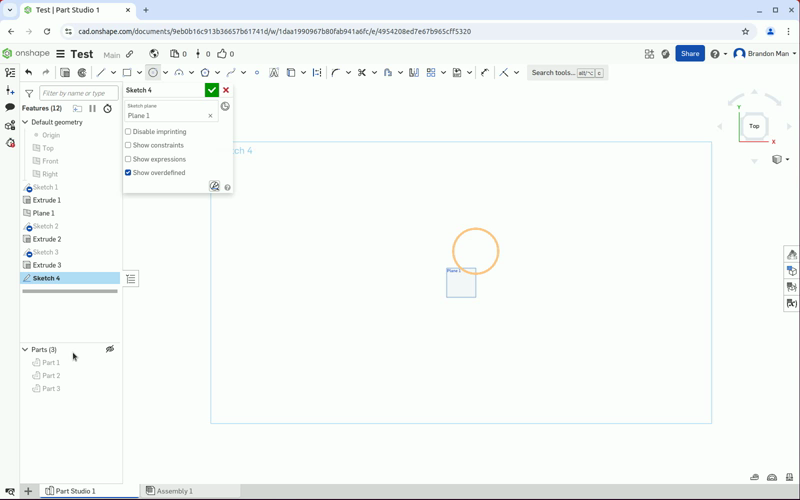
key_down(shift)
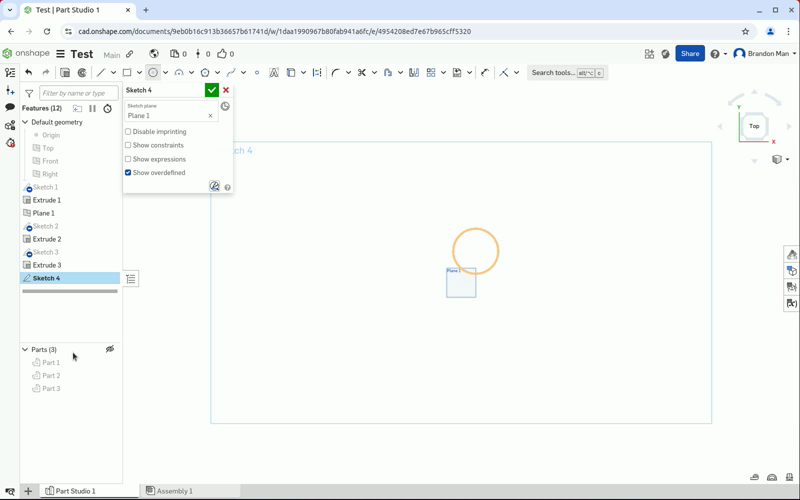
mouse_move(541, 251)
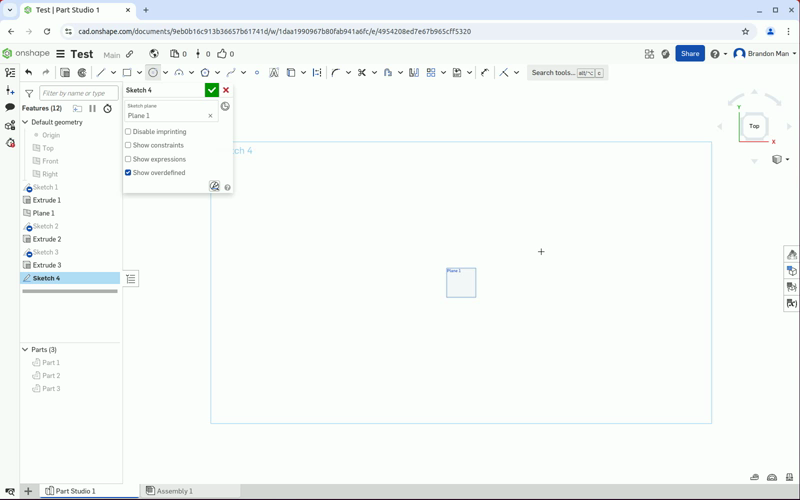
click(541, 251)
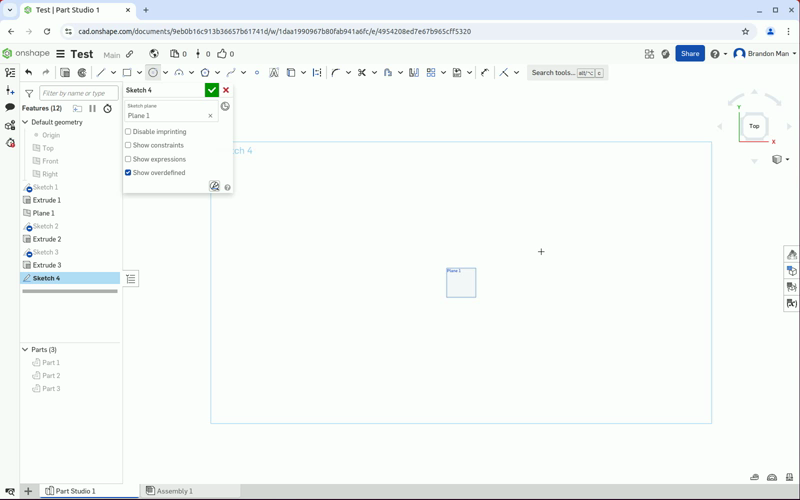
key_up(shift)
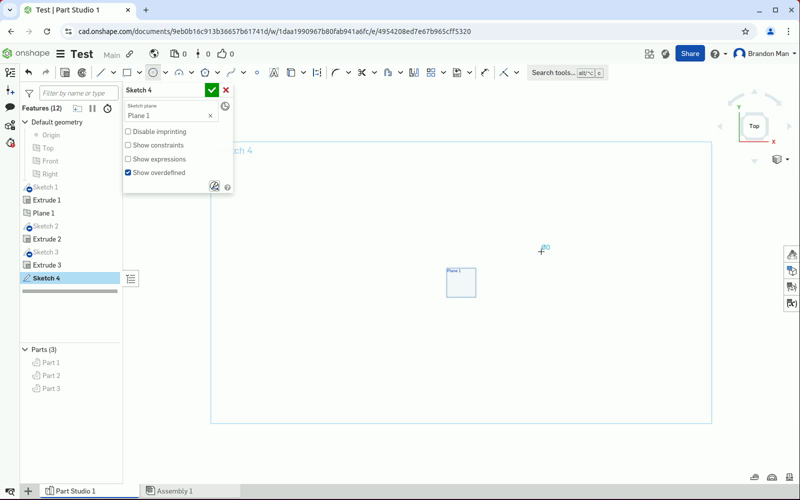
mouse_move(563, 251)
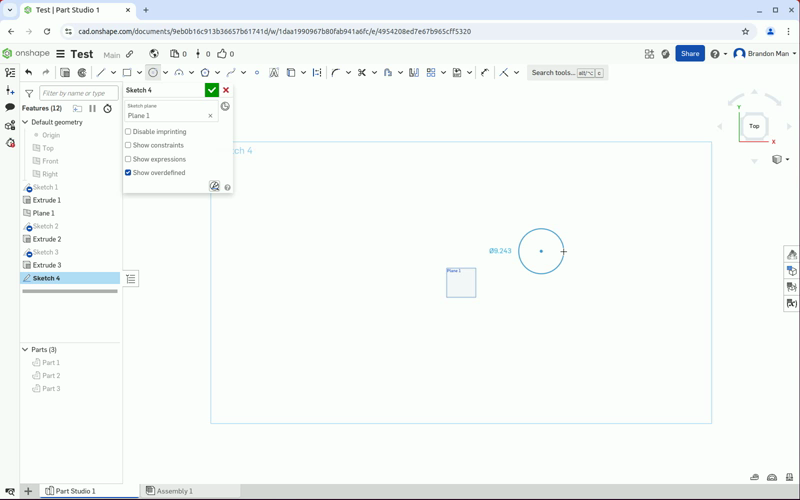
click(563, 251)
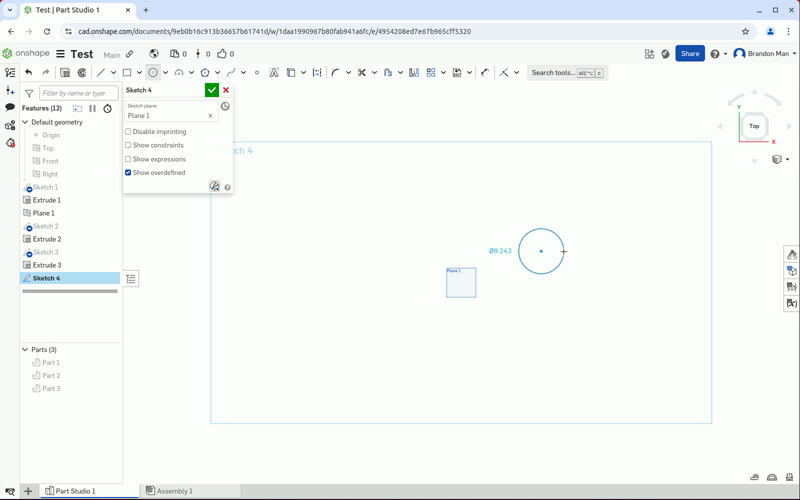
key(esc)
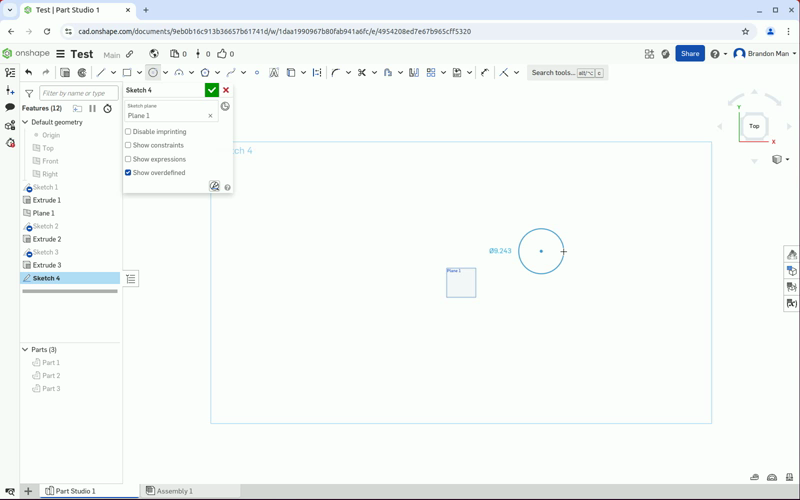
mouse_move(547, 259)
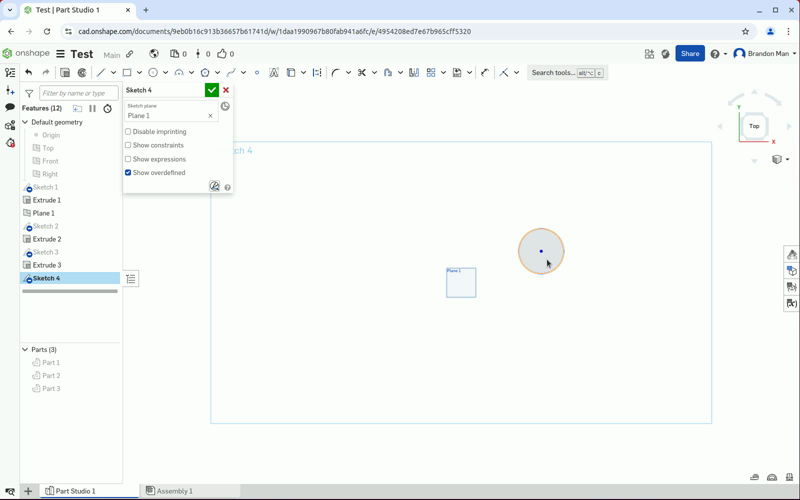
scroll(6)
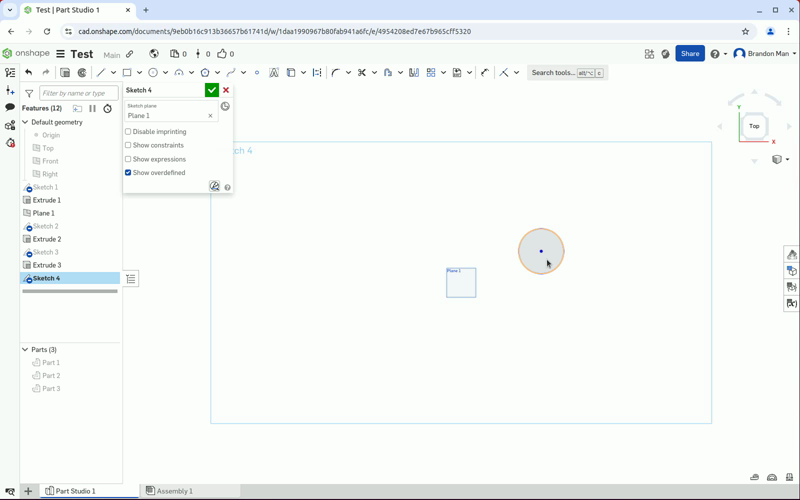
scroll(6)
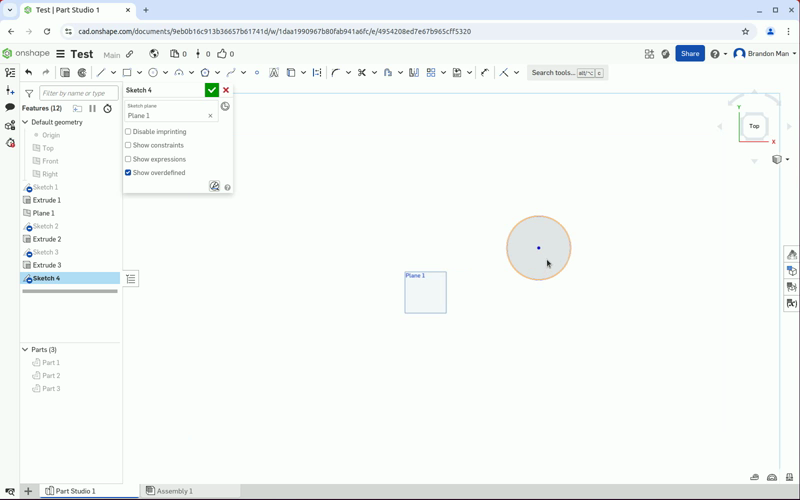
scroll(6)
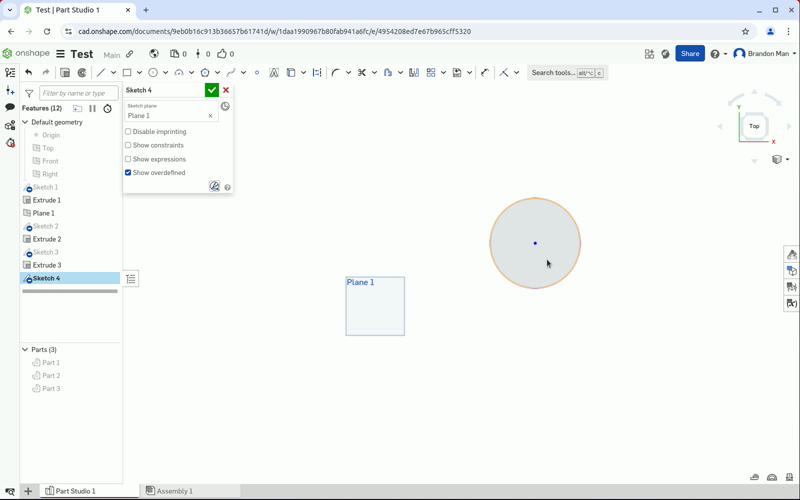
scroll(6)
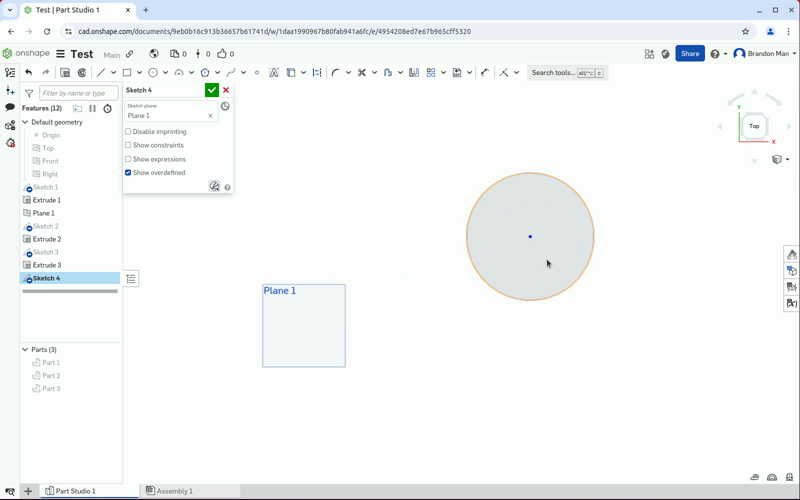
scroll(6)
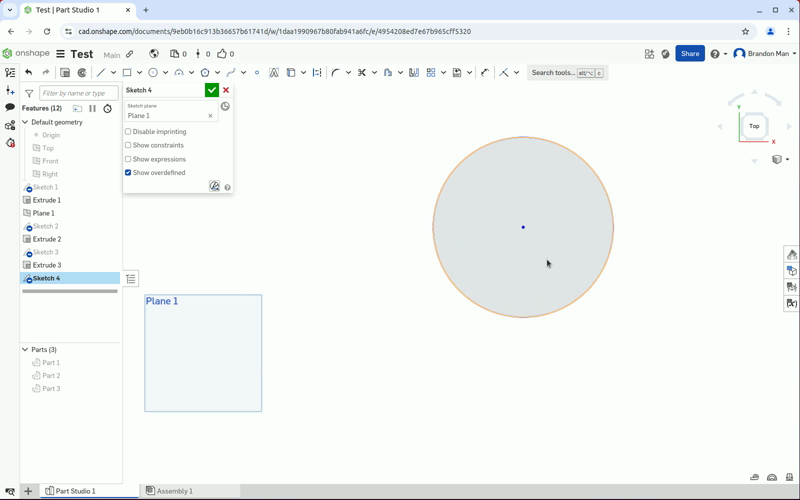
scroll(6)
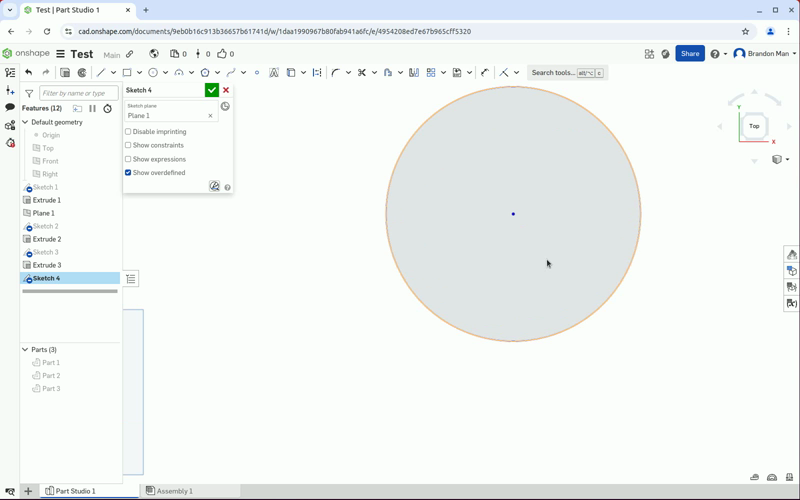
scroll(6)
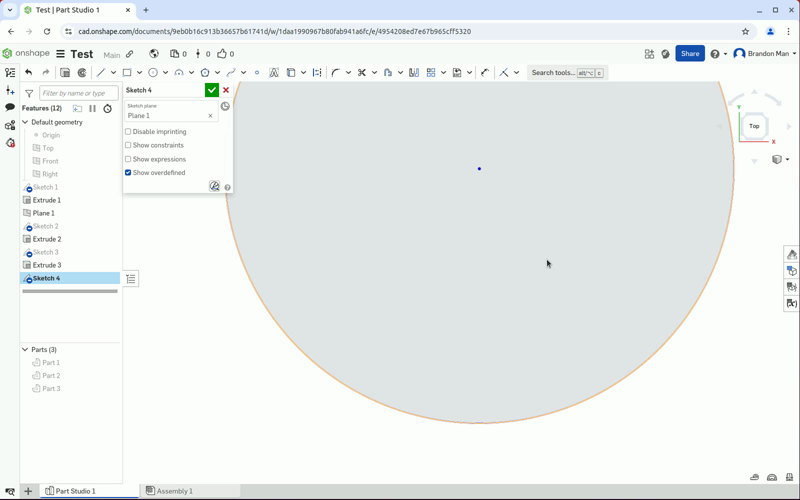
click(547, 259)
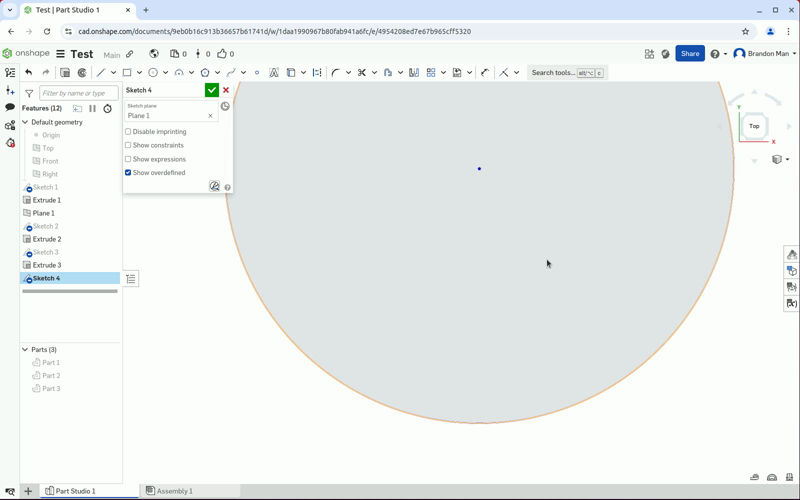
scroll(-6)
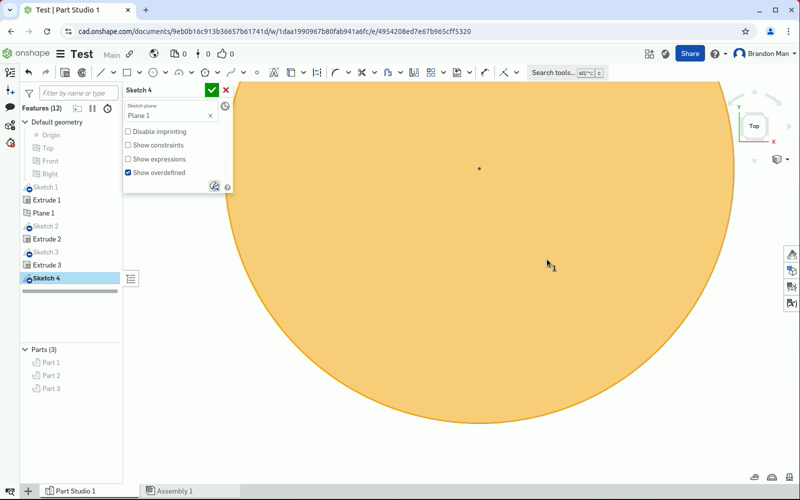
scroll(-6)
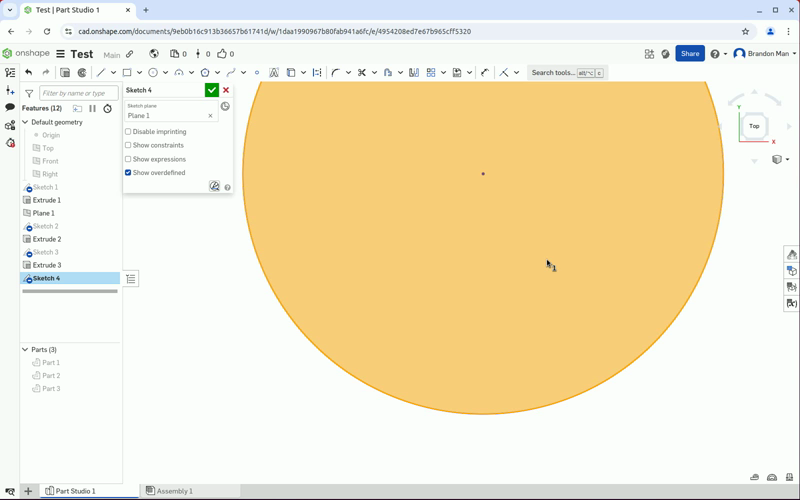
scroll(-6)
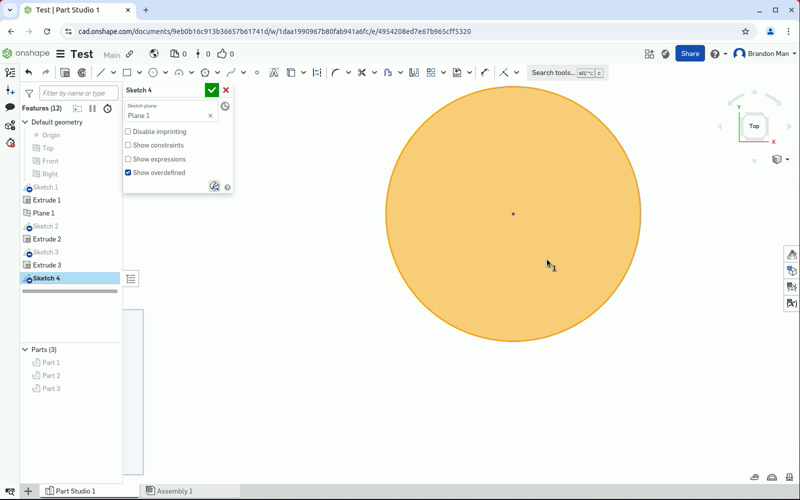
scroll(-6)
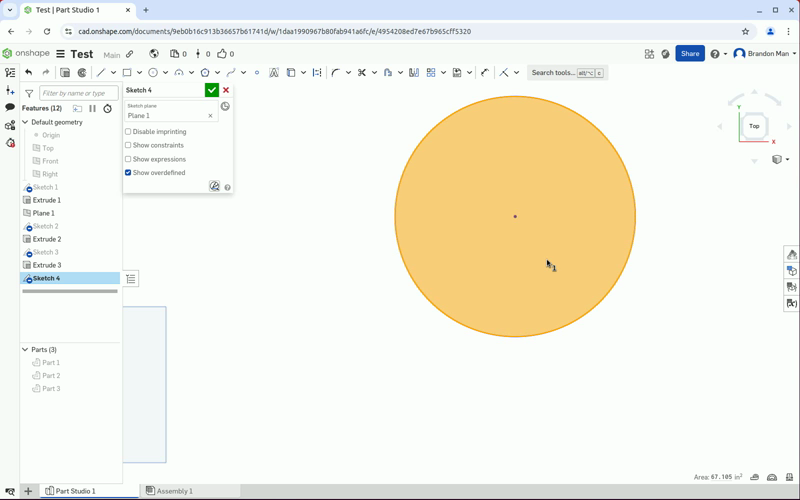
scroll(-6)
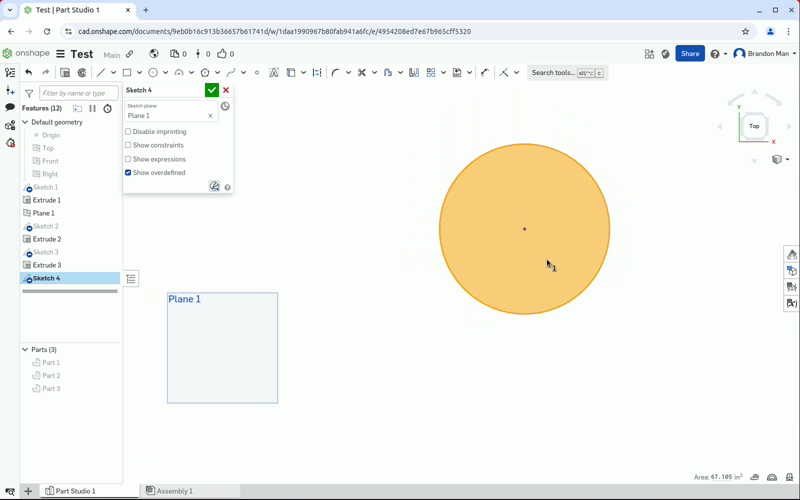
scroll(-6)
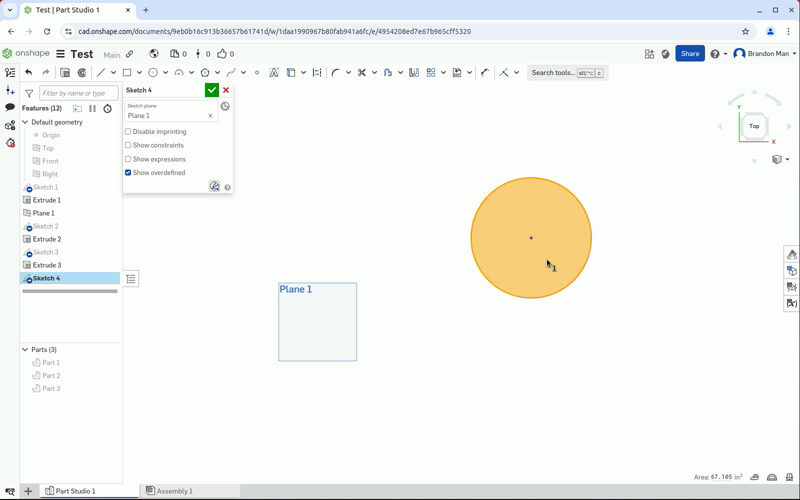
scroll(-6)
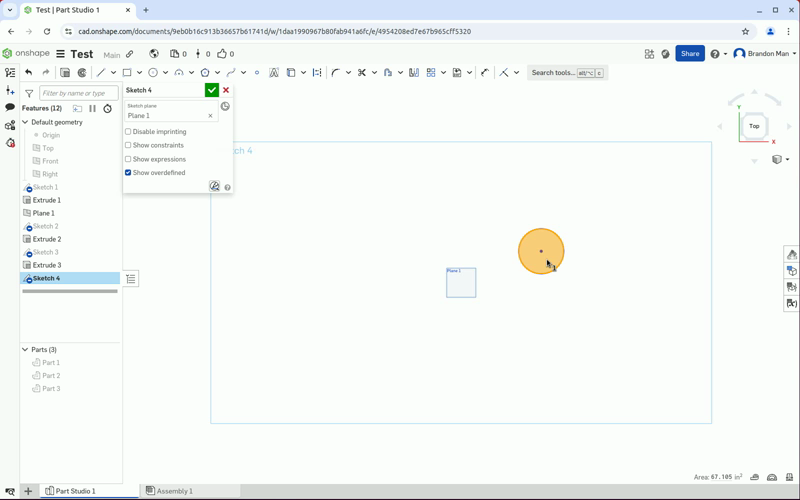
mouse_move(73, 352)
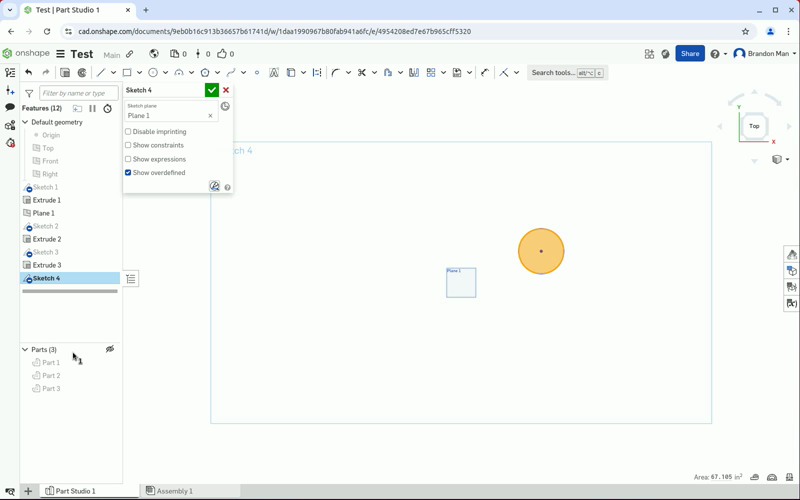
key(shift+y)
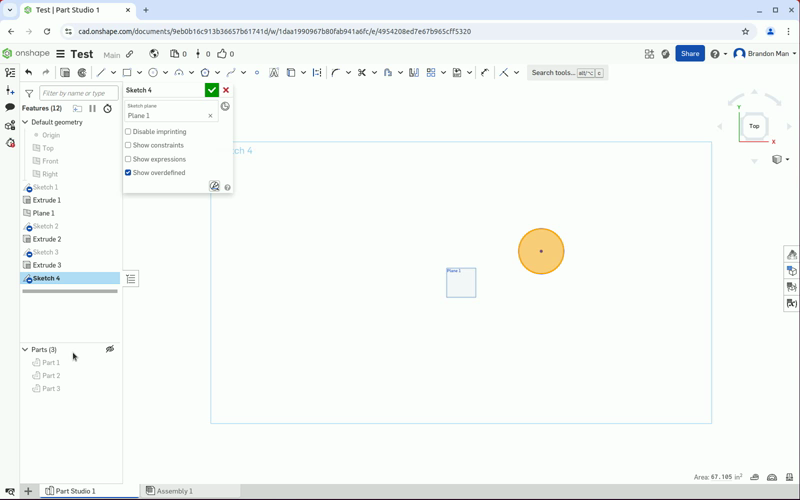
key(shift+e)
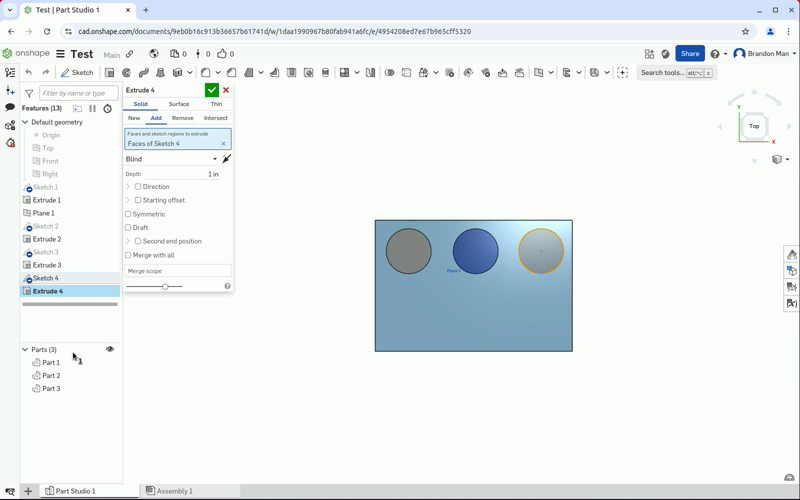
mouse_move(143, 106)
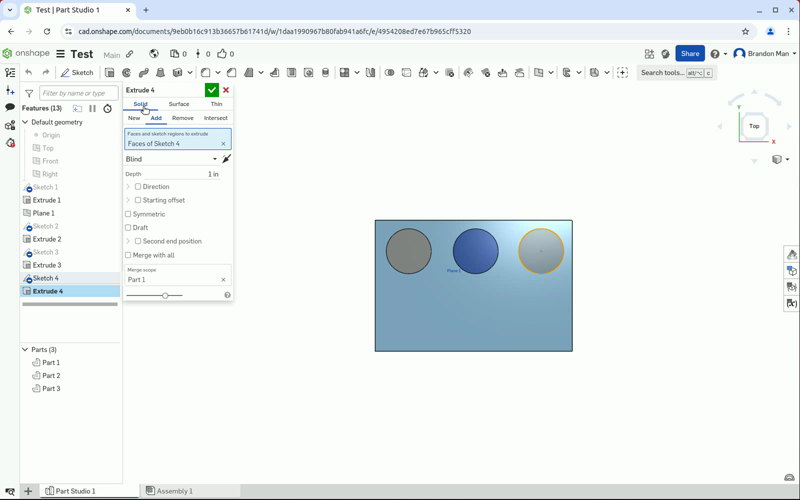
click(143, 106)
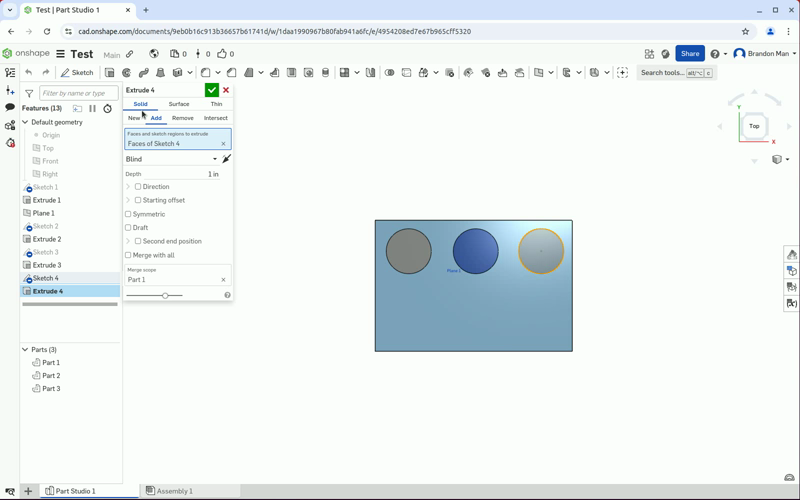
mouse_move(137, 120)
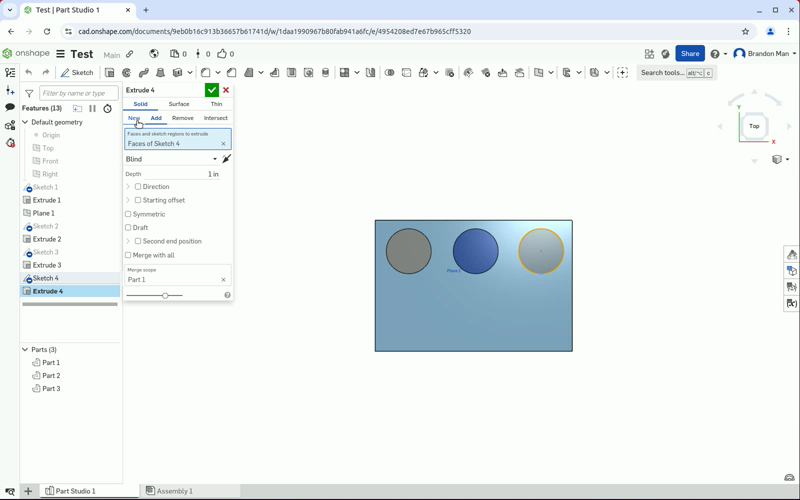
click(137, 120)
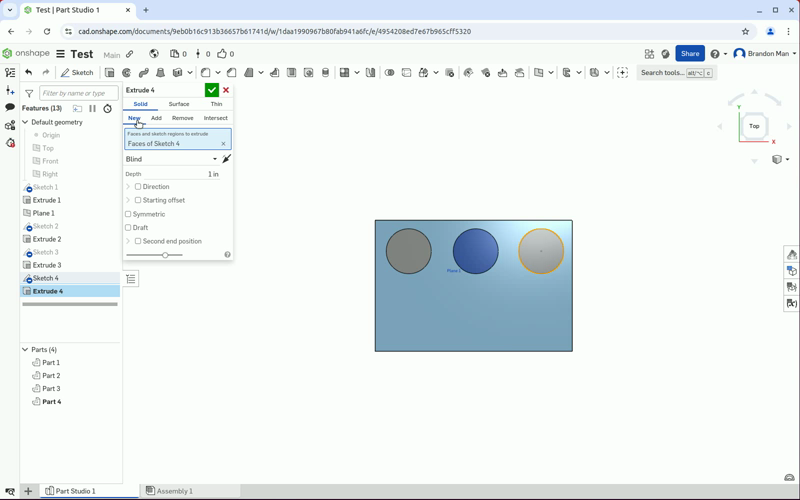
key(tab, 4)
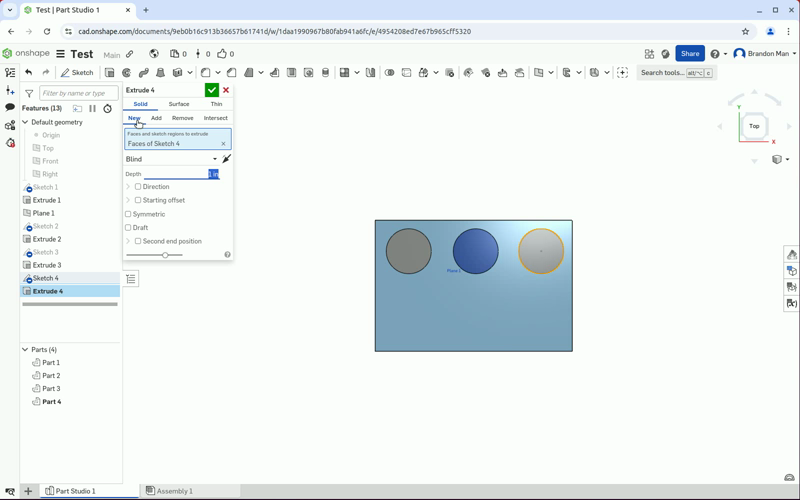
text(4.574)
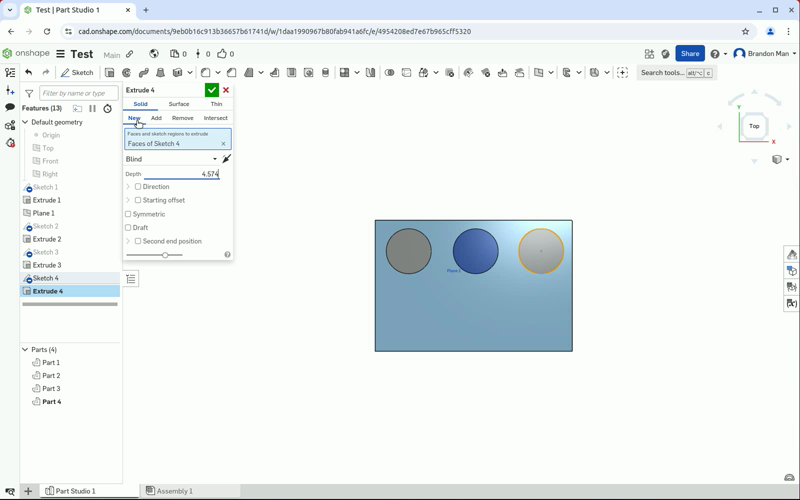
key(enter)
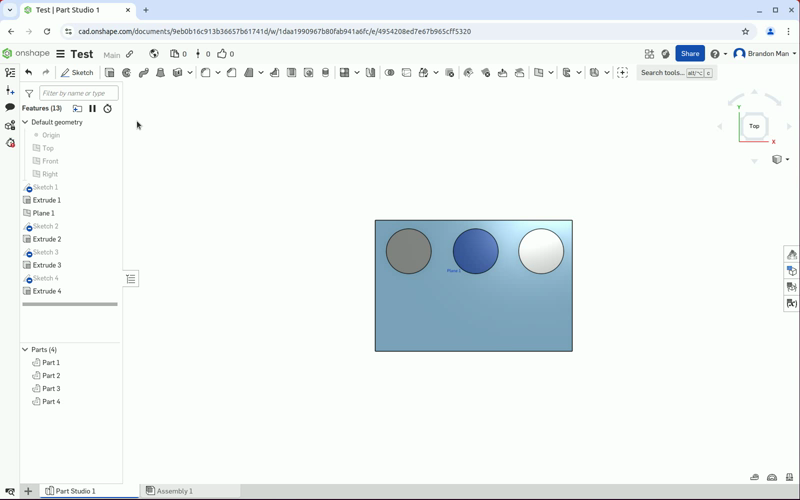
key(shift+h)
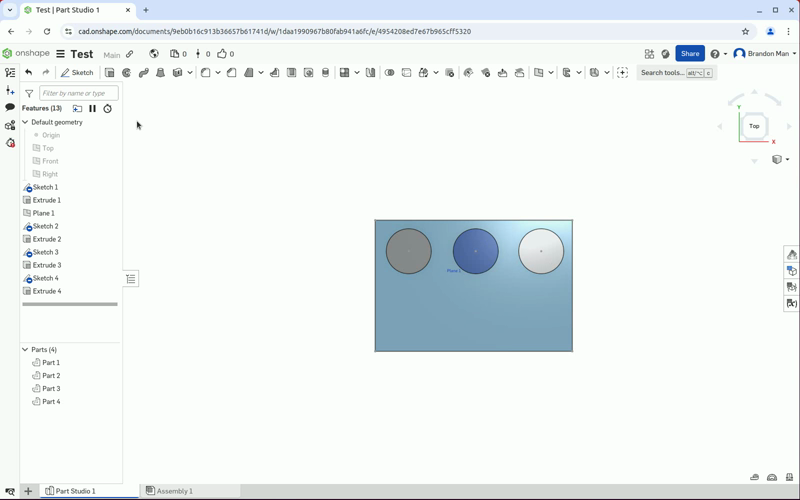
key(shift+h)
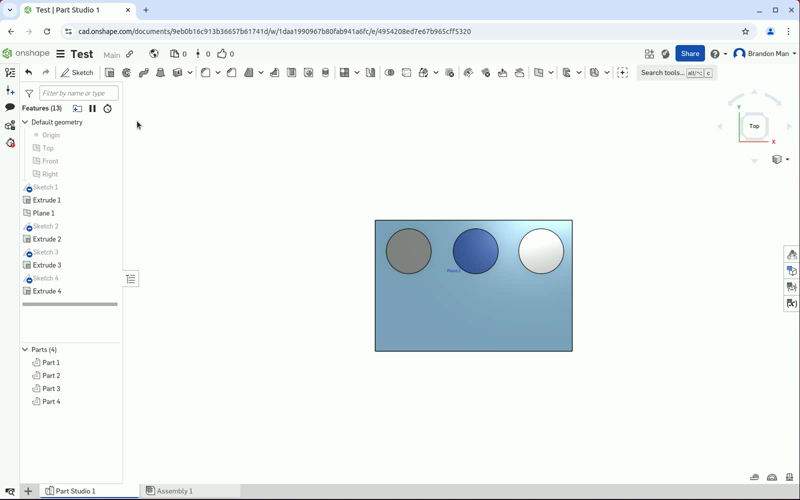
mouse_move(73, 189)
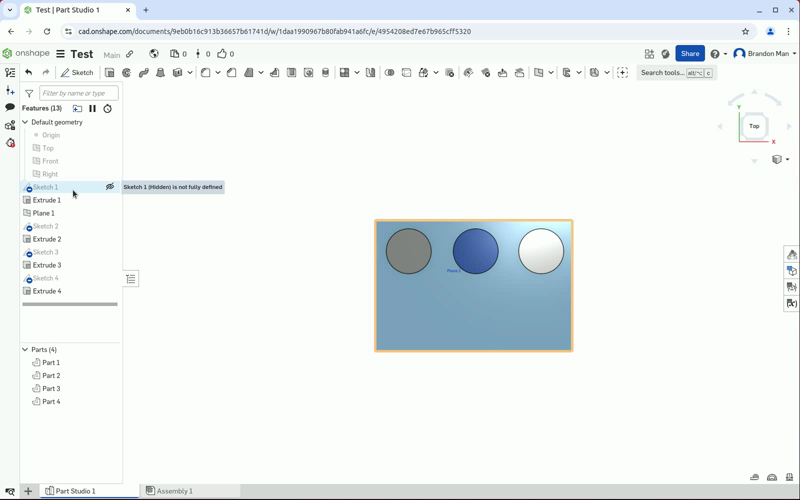
click(73, 189)
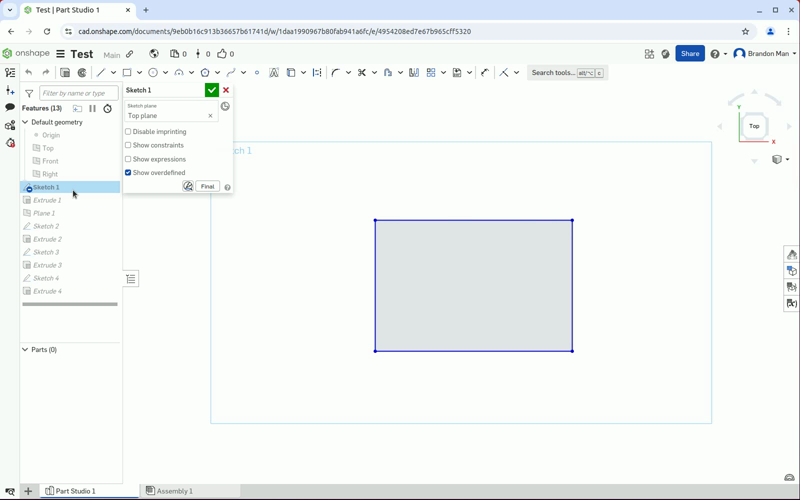
mouse_move(229, 92)
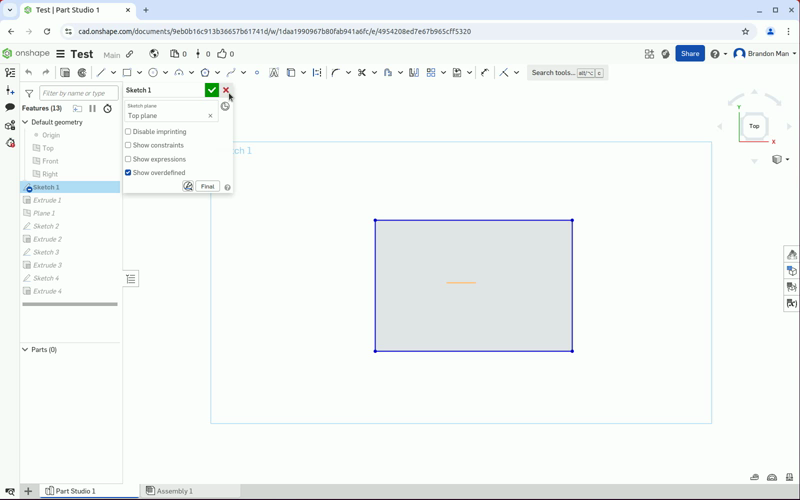
click(229, 92)
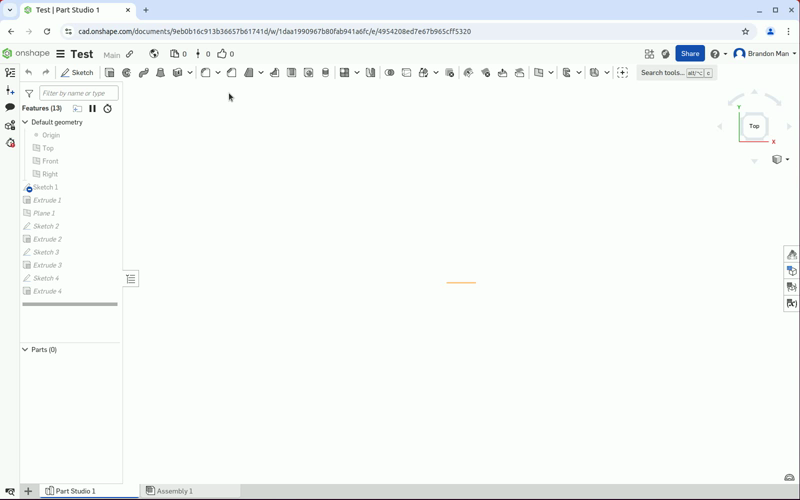
key(shift+s)
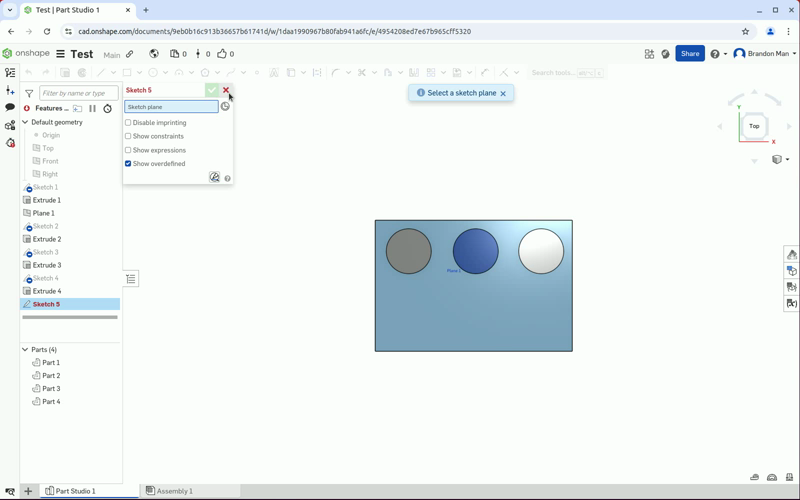
mouse_move(73, 215)
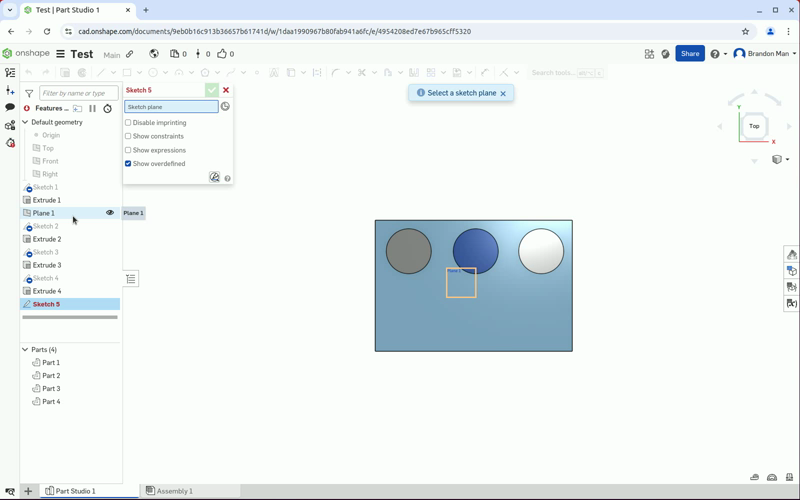
click(73, 215)
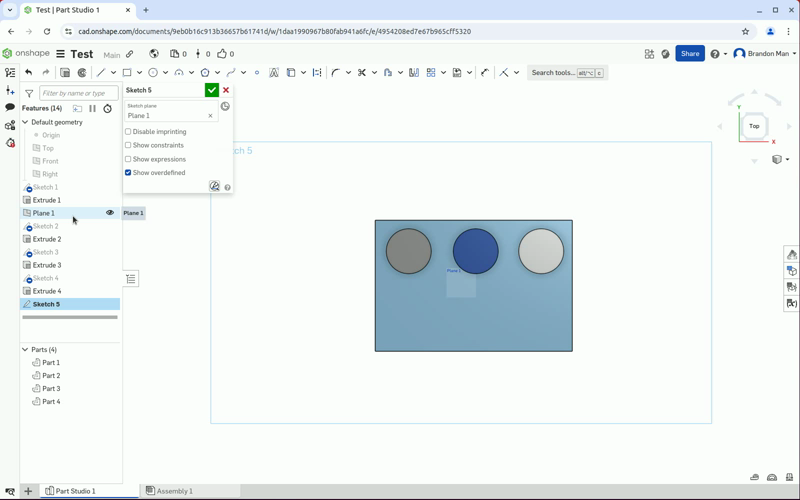
mouse_move(73, 352)
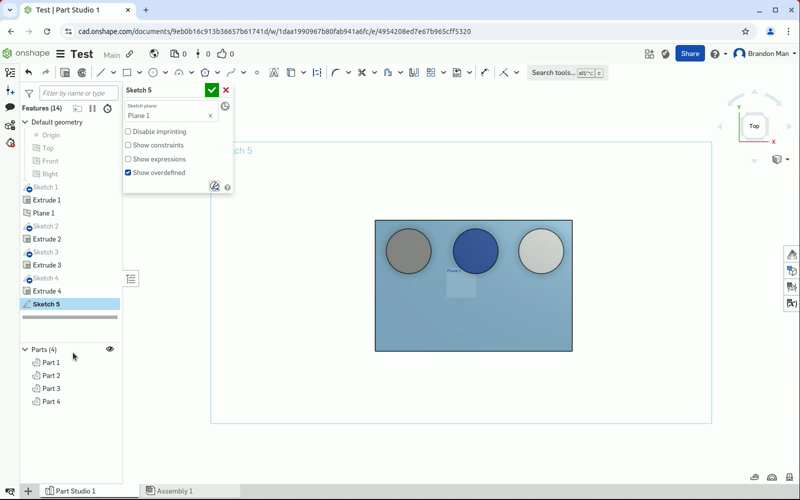
key(y)
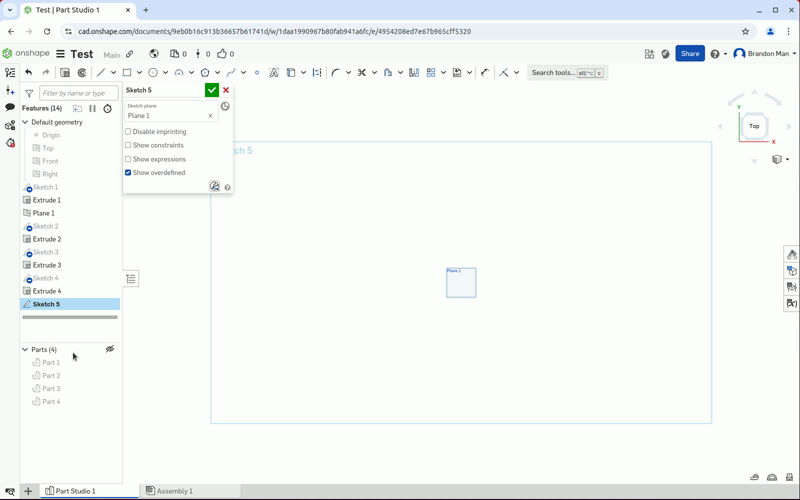
key(c)
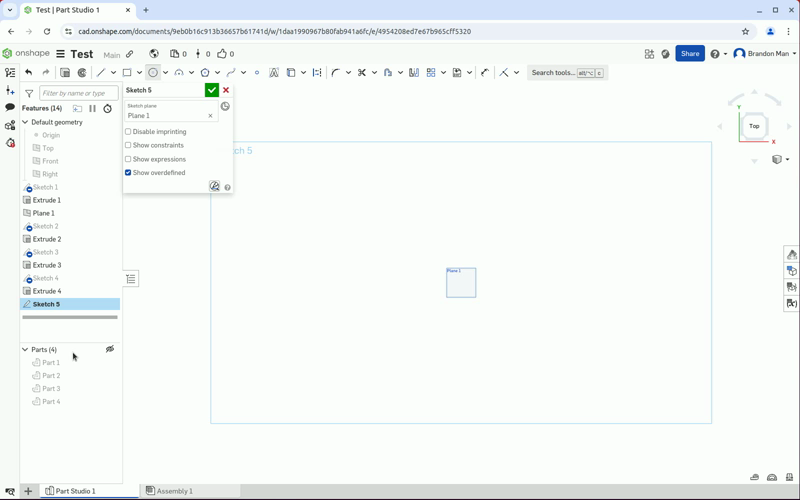
key_down(shift)
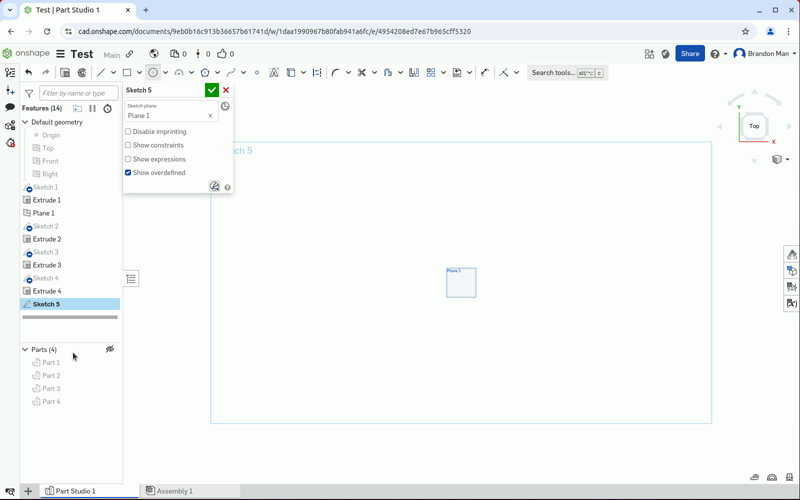
mouse_move(541, 316)
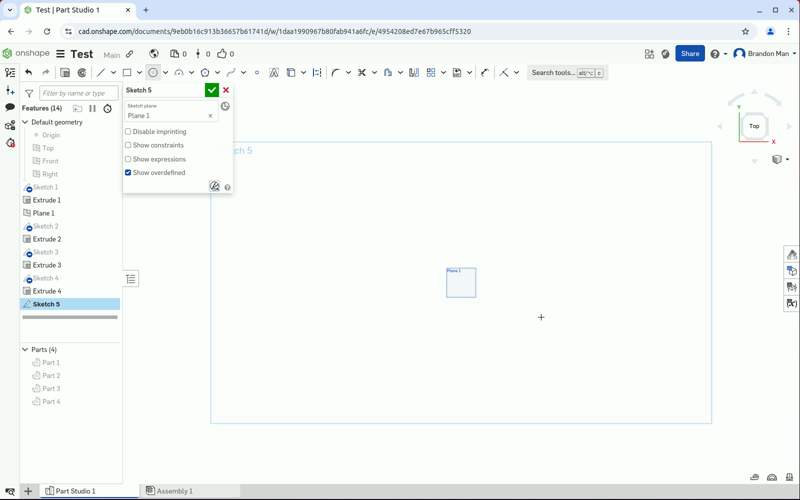
click(541, 316)
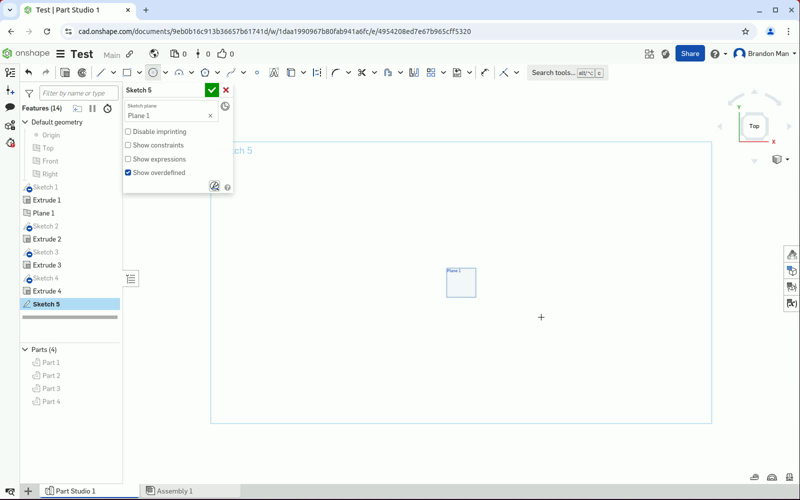
key_up(shift)
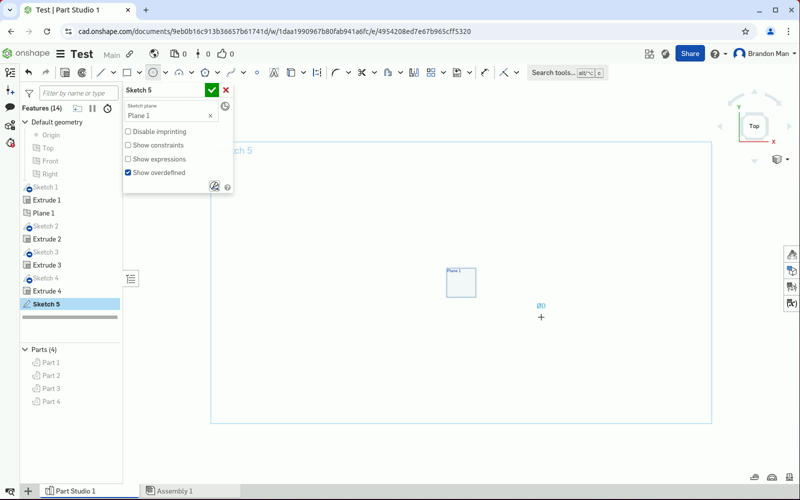
mouse_move(563, 316)
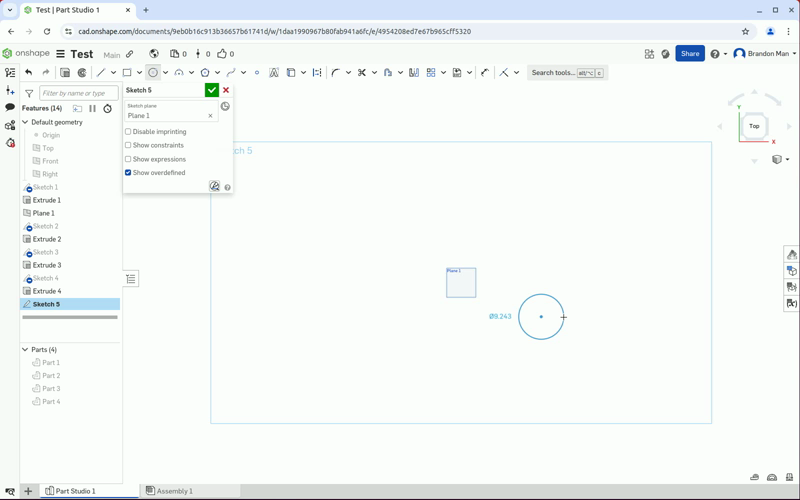
click(563, 316)
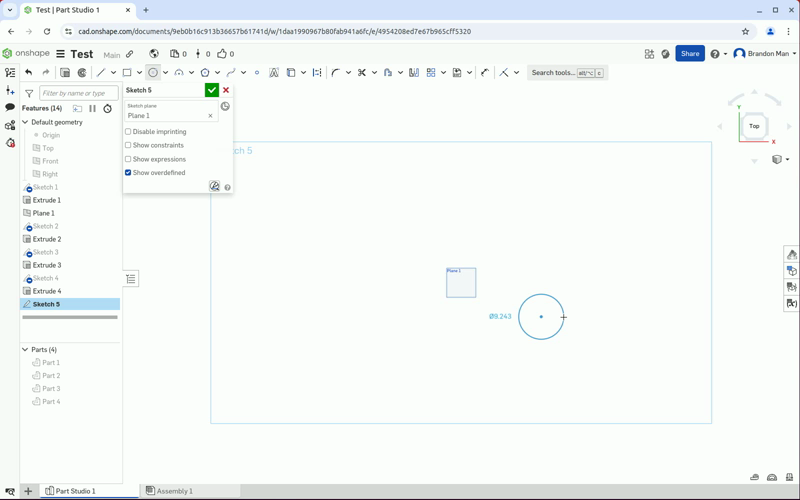
key(esc)
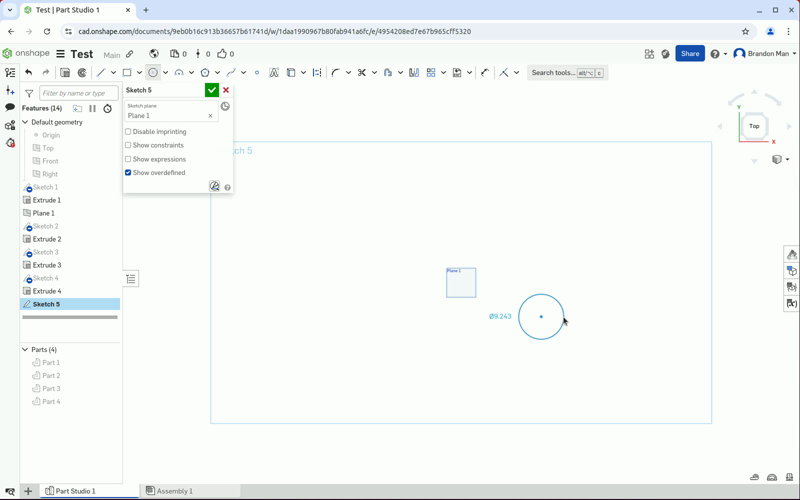
mouse_move(542, 324)
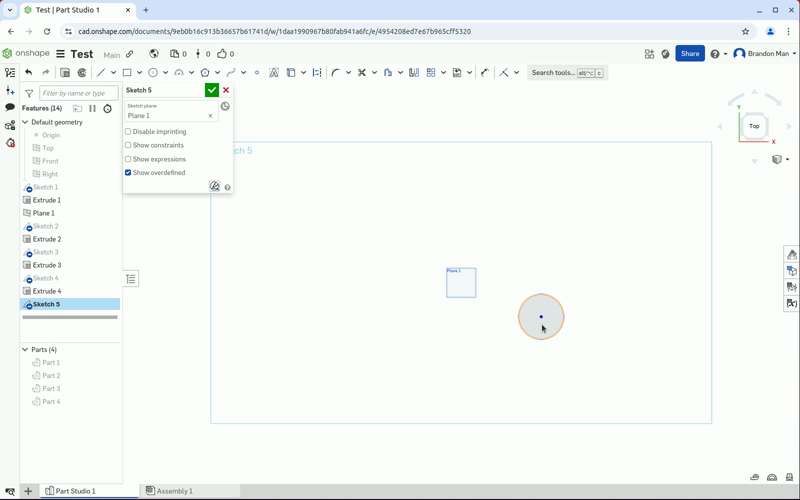
scroll(6)
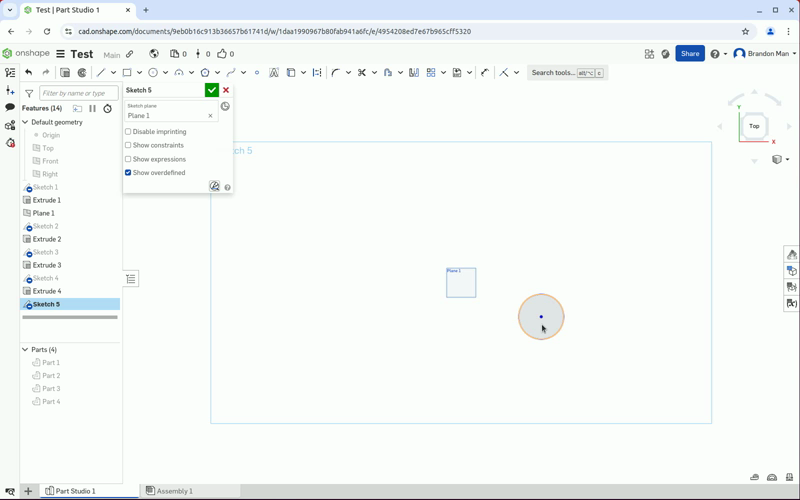
scroll(6)
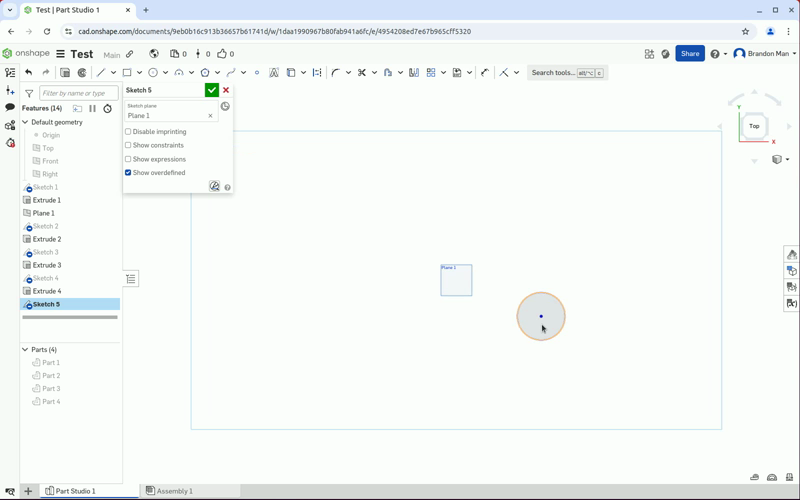
scroll(6)
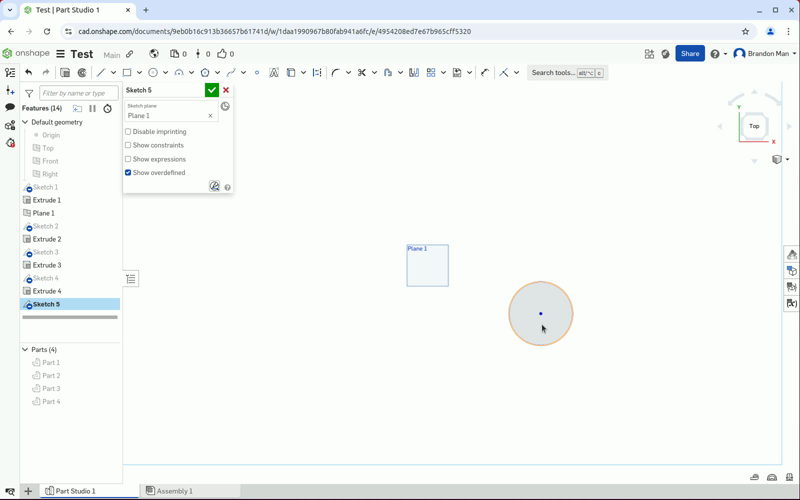
scroll(6)
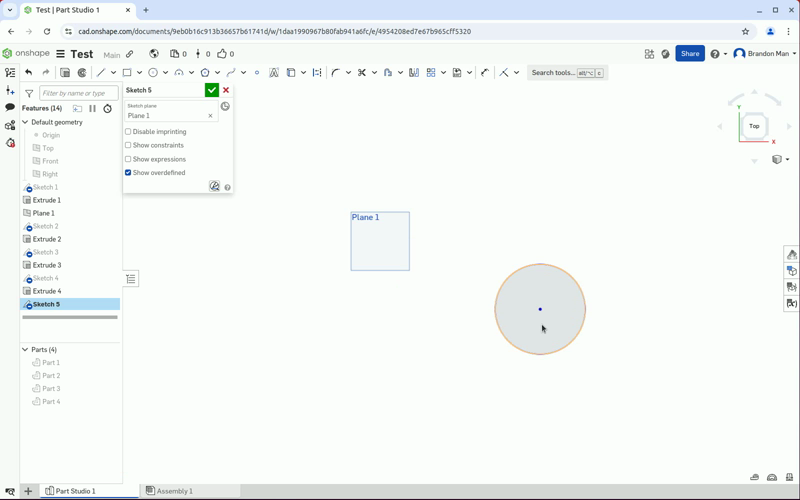
scroll(6)
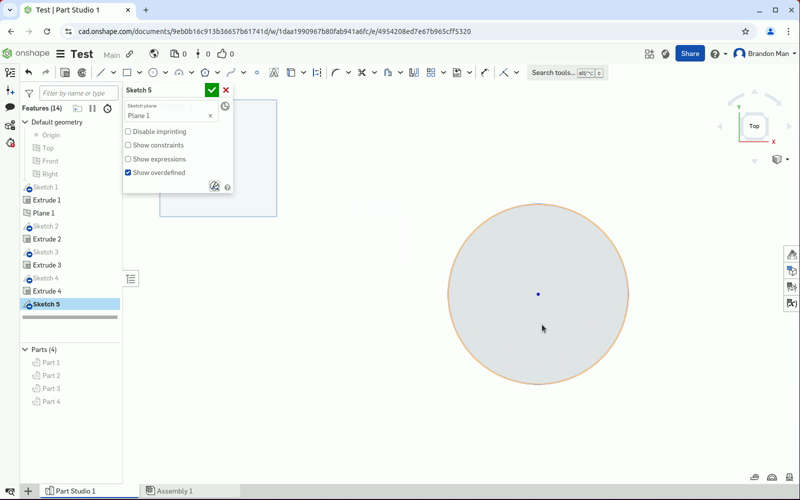
scroll(6)
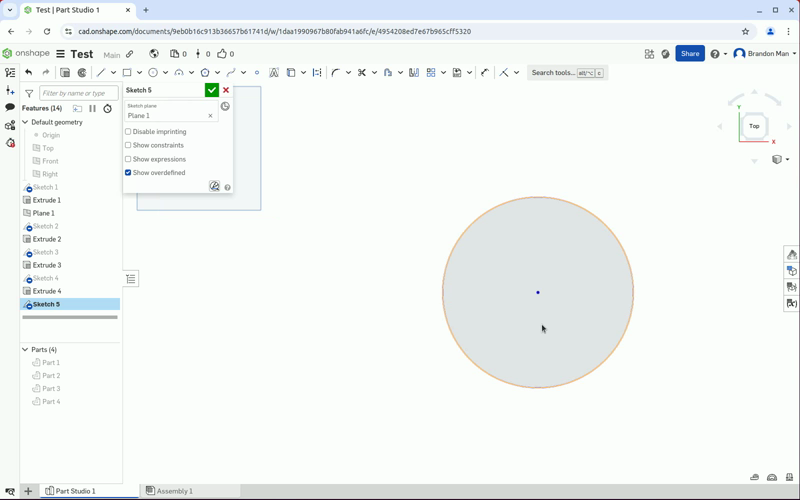
scroll(6)
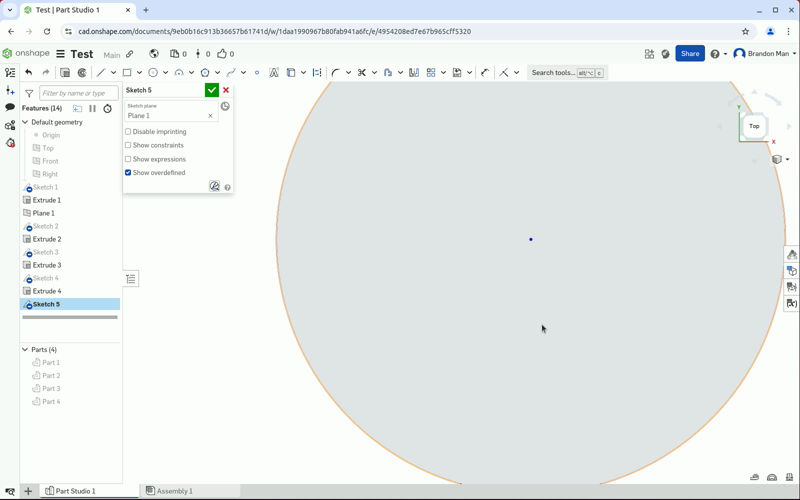
click(542, 324)
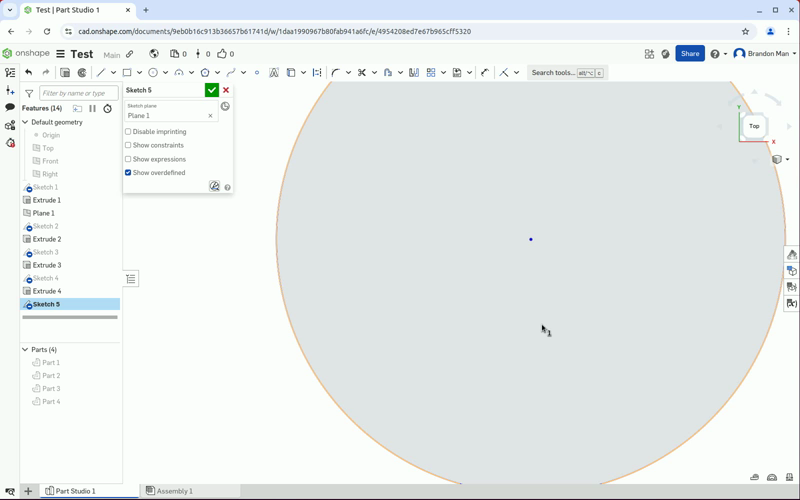
scroll(-6)
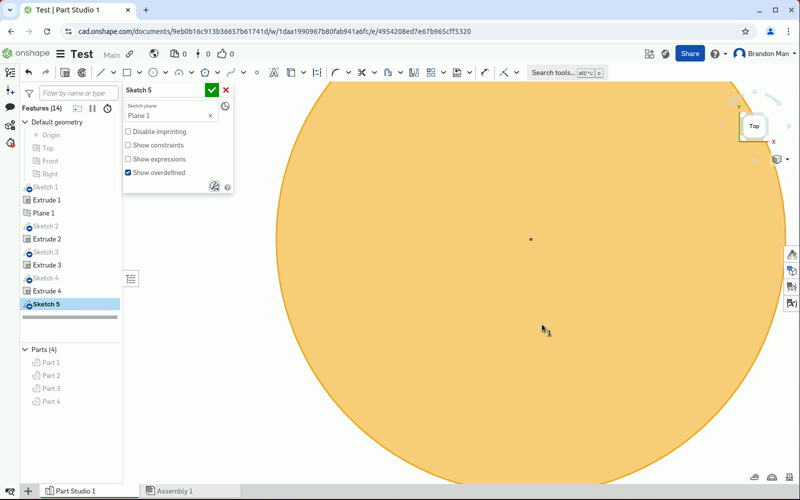
scroll(-6)
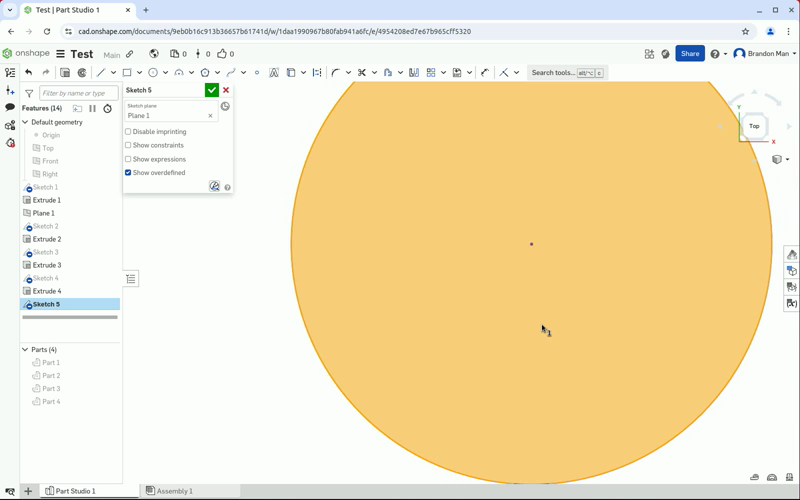
scroll(-6)
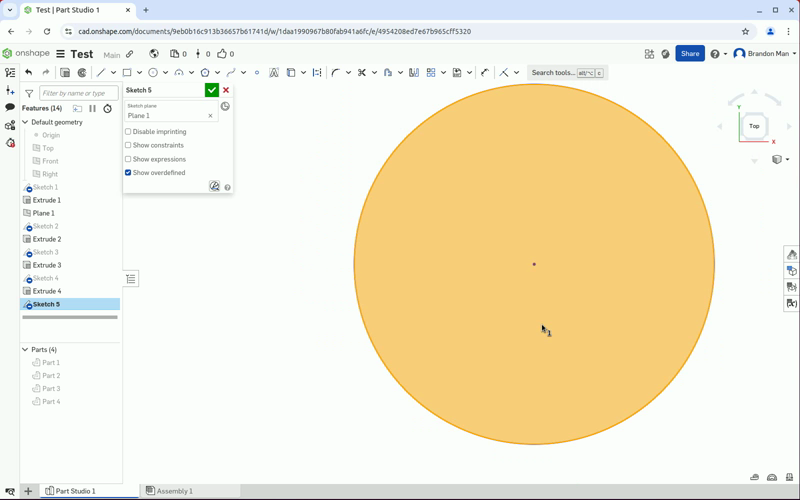
scroll(-6)
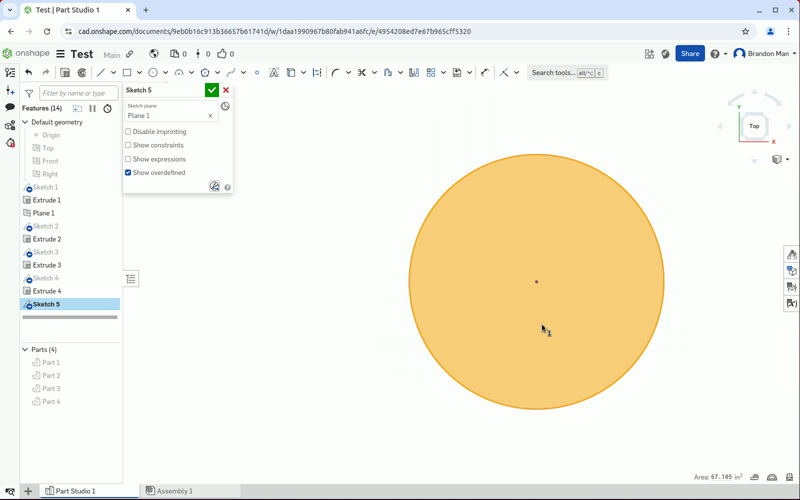
scroll(-6)
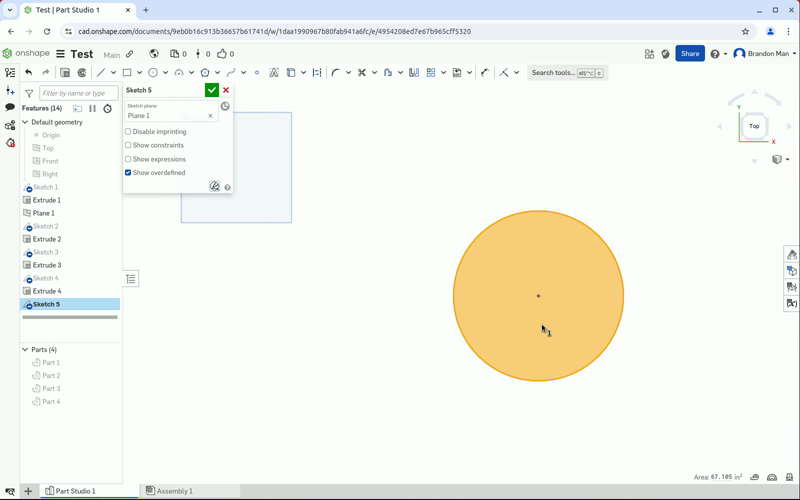
scroll(-6)
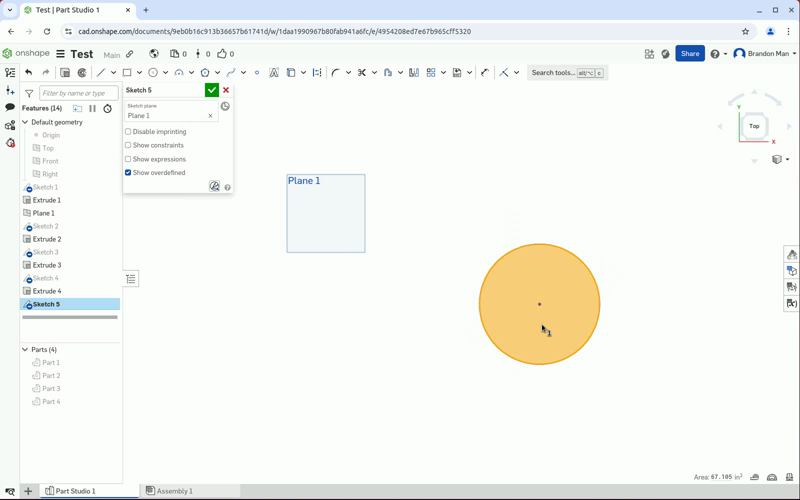
scroll(-6)
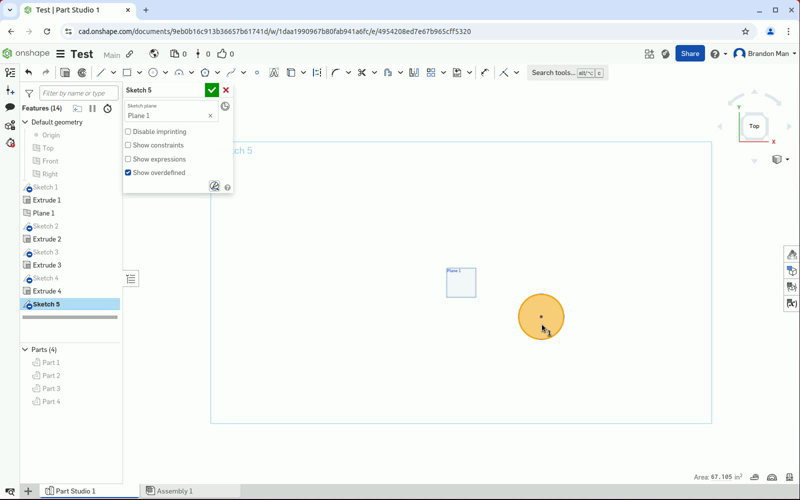
mouse_move(73, 352)
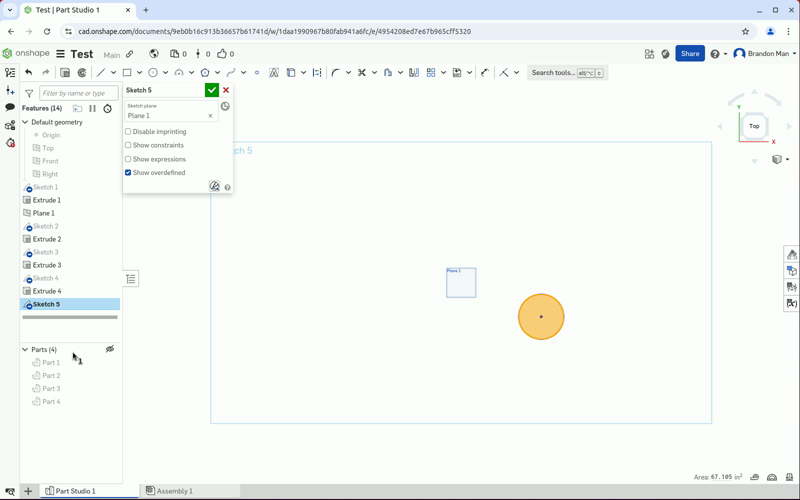
key(shift+y)
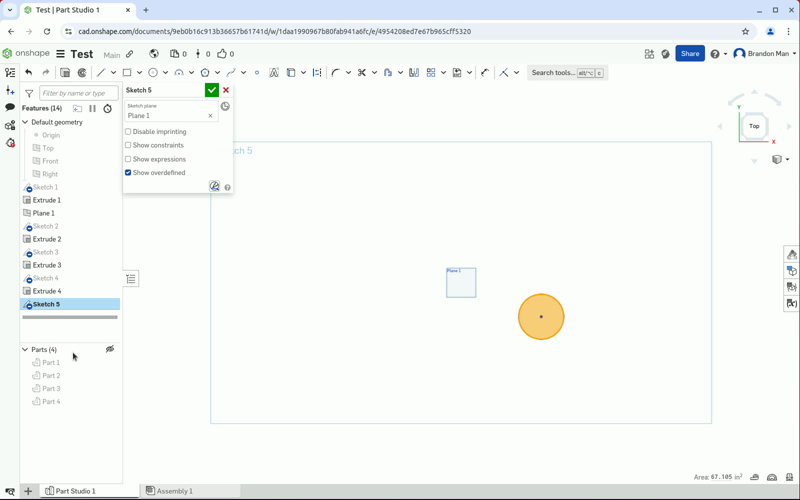
key(shift+e)
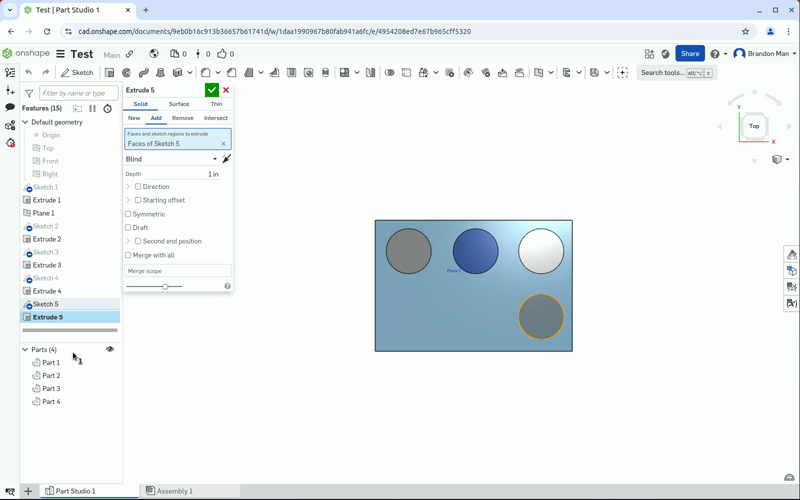
mouse_move(143, 106)
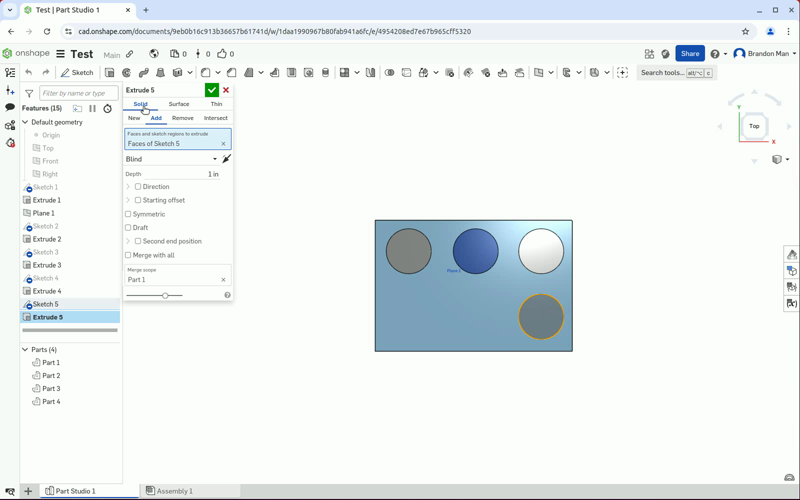
click(143, 106)
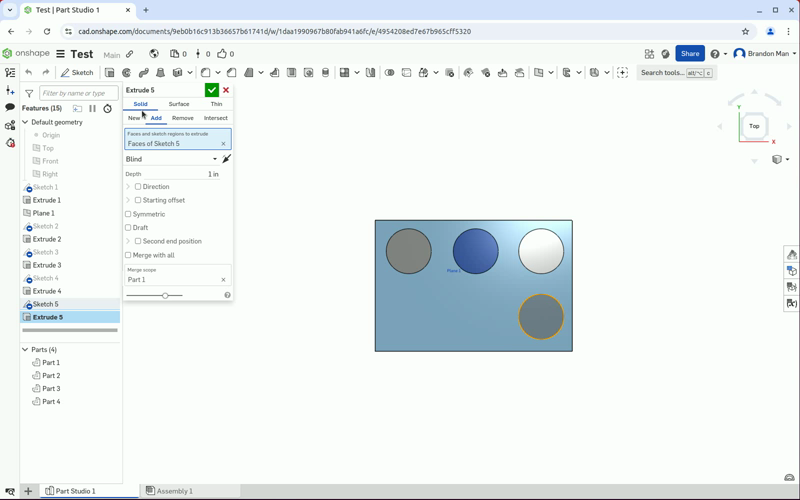
mouse_move(137, 120)
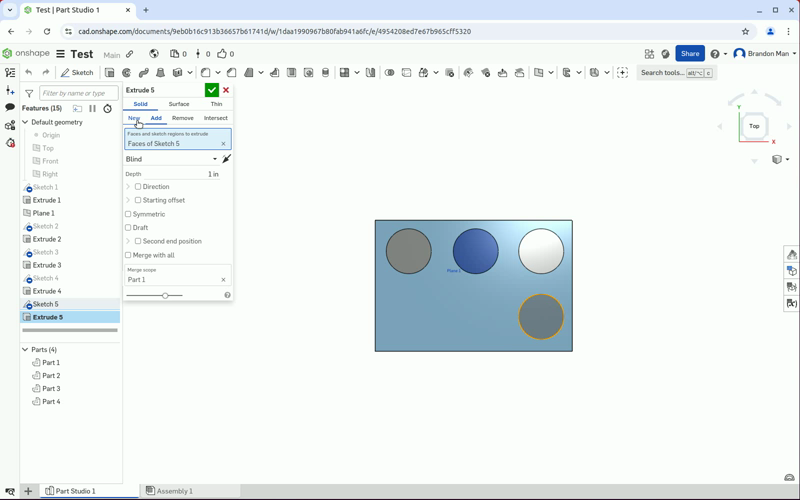
click(137, 120)
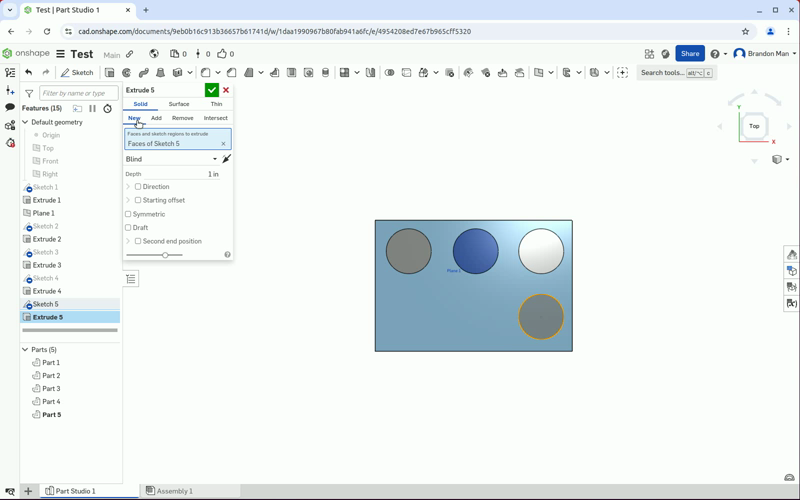
key(tab, 4)
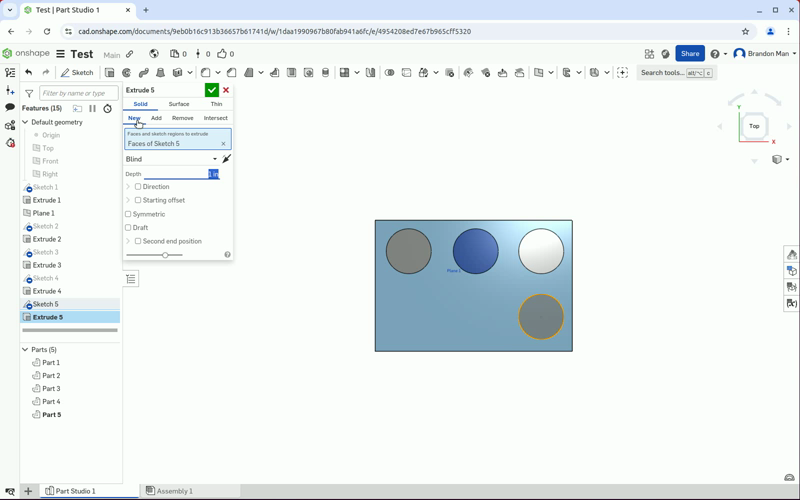
text(4.574)
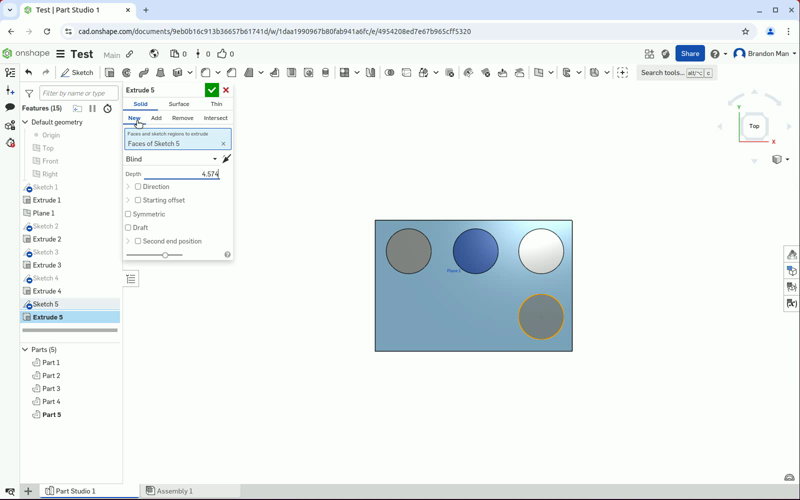
key(enter)
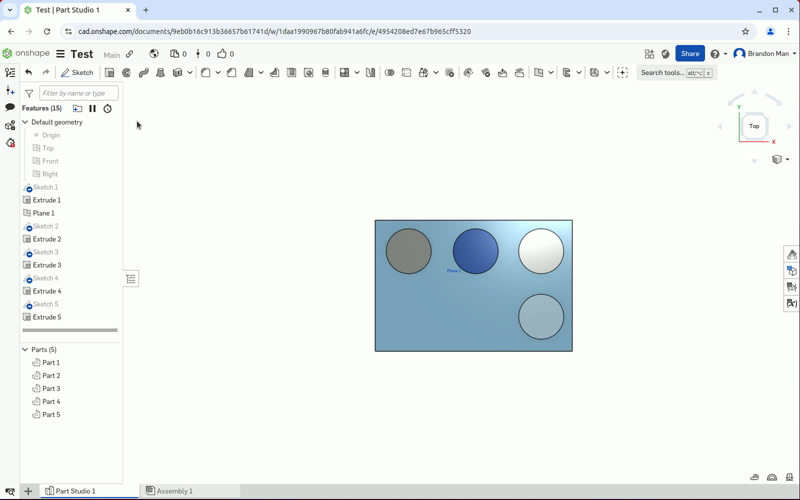
key(shift+h)
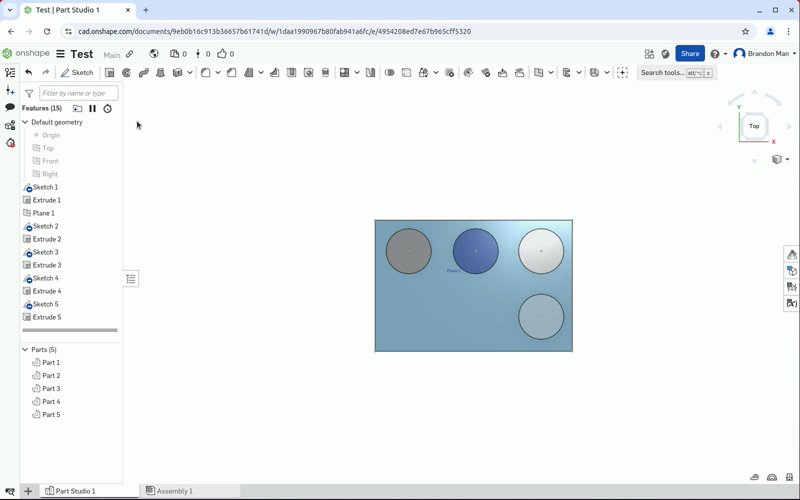
key(shift+h)
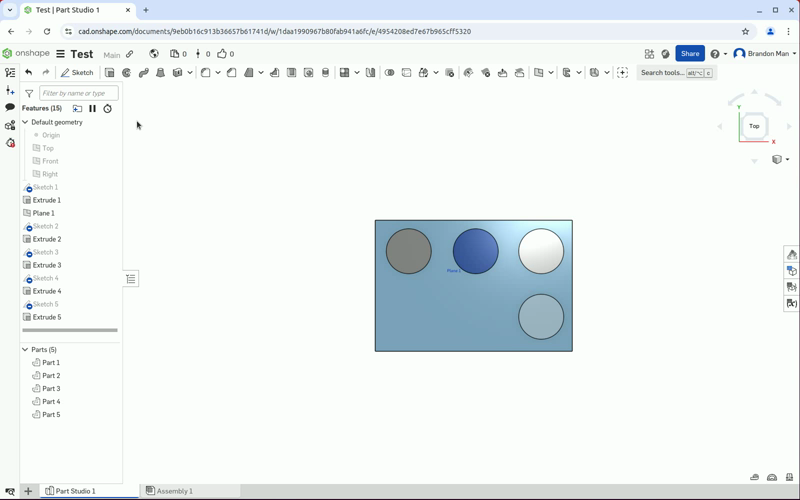
mouse_move(73, 189)
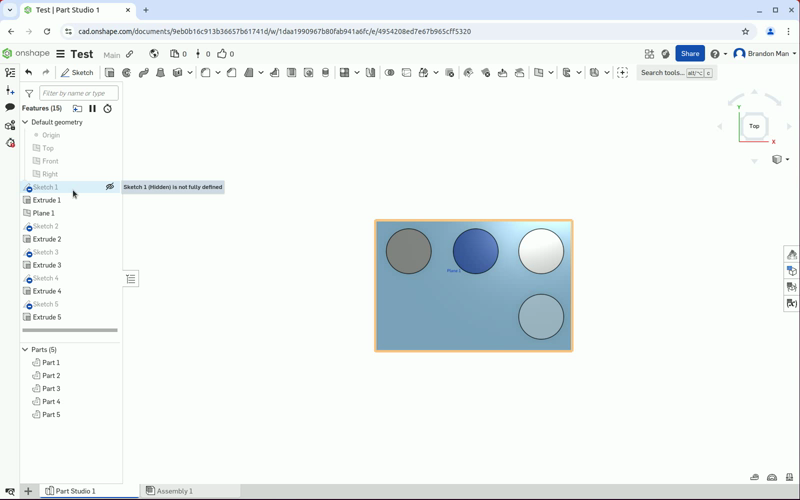
click(73, 189)
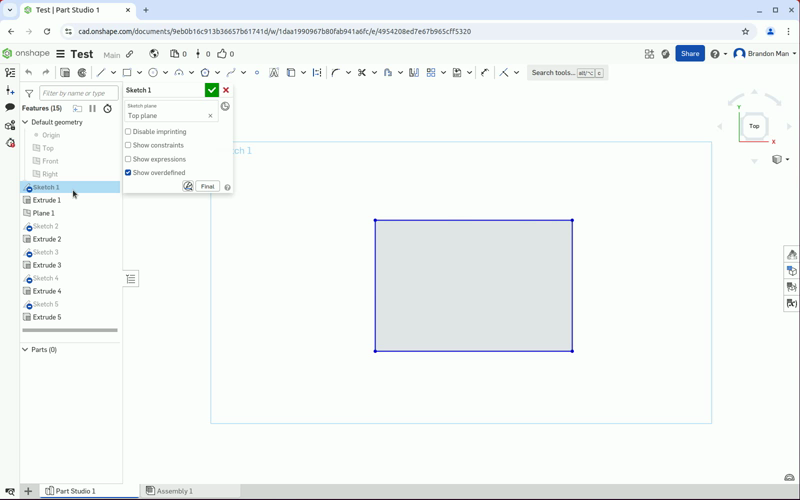
mouse_move(229, 92)
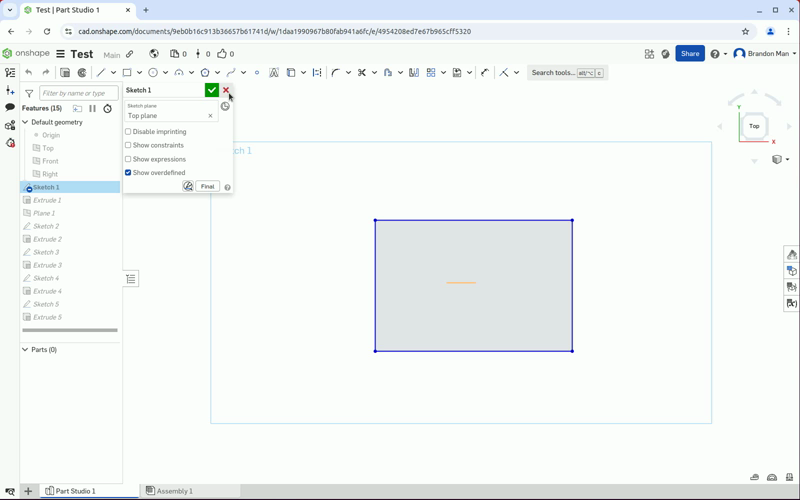
click(229, 92)
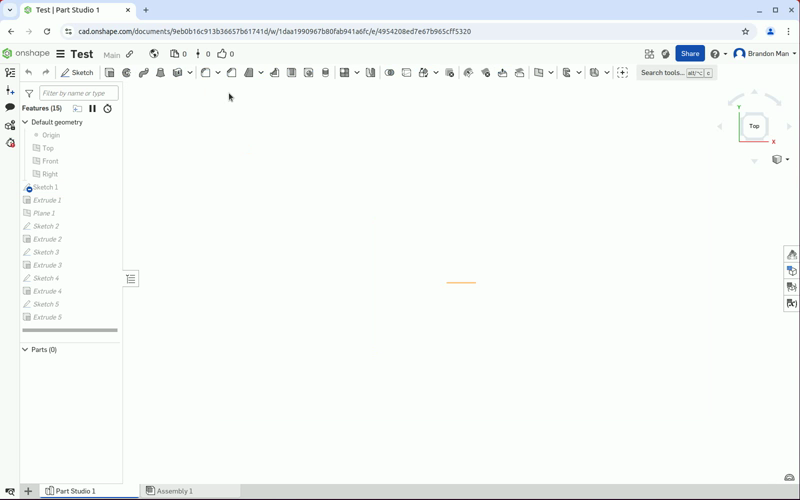
key(shift+s)
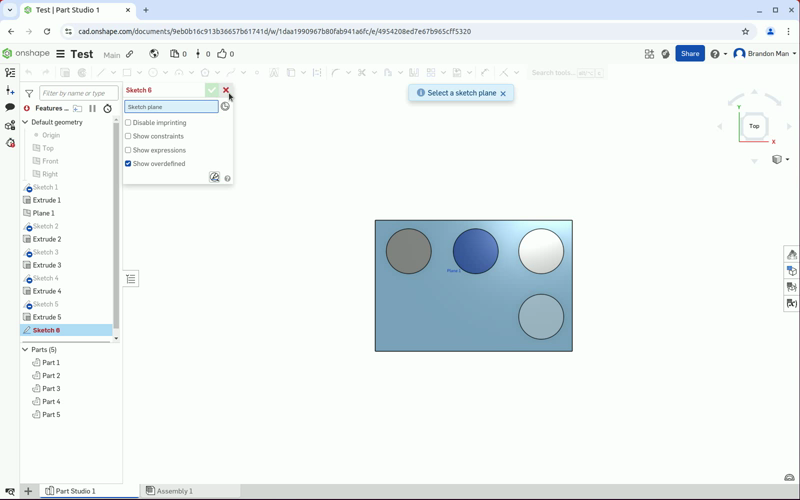
mouse_move(69, 215)
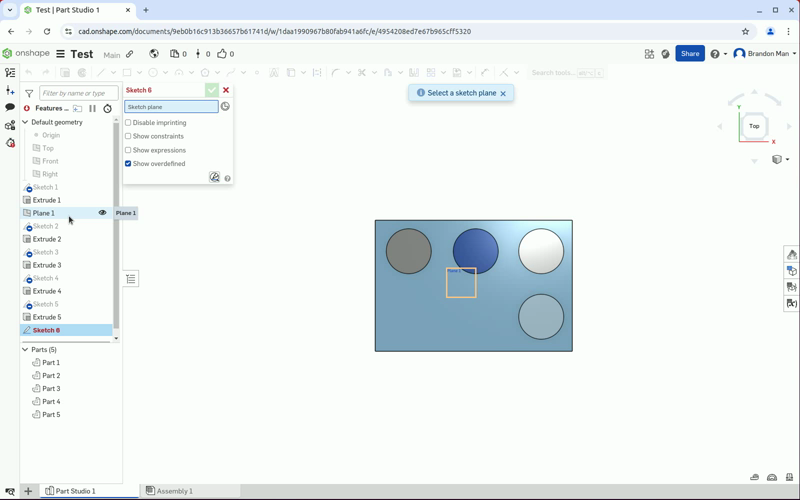
click(69, 215)
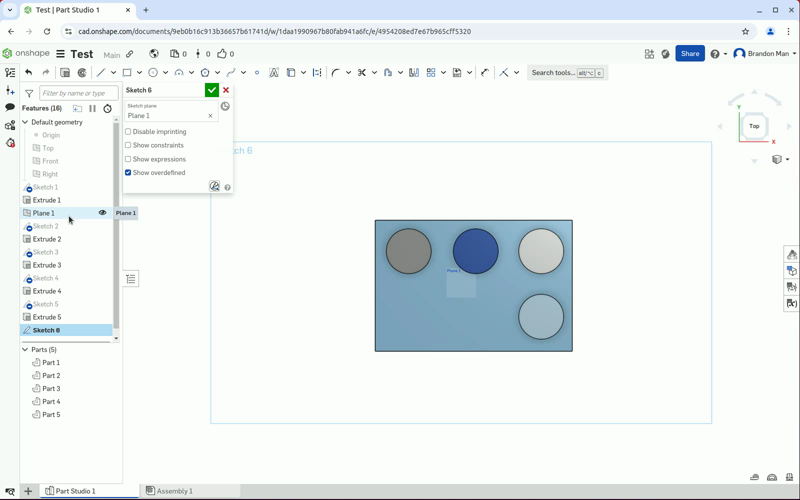
mouse_move(73, 352)
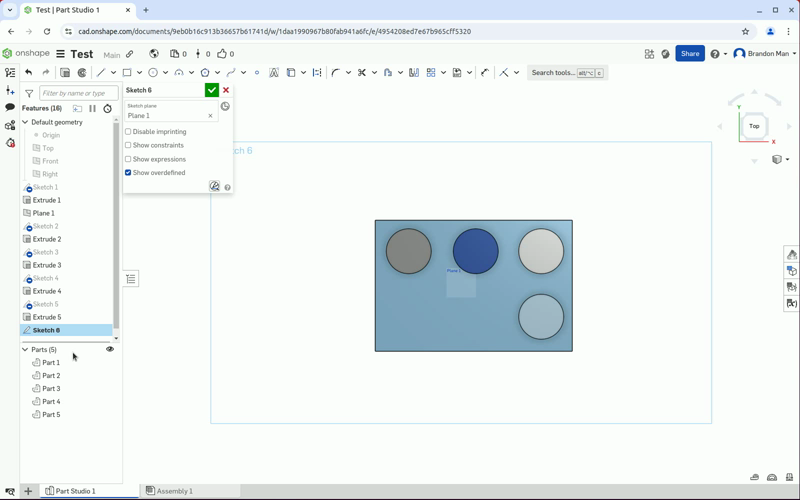
key(y)
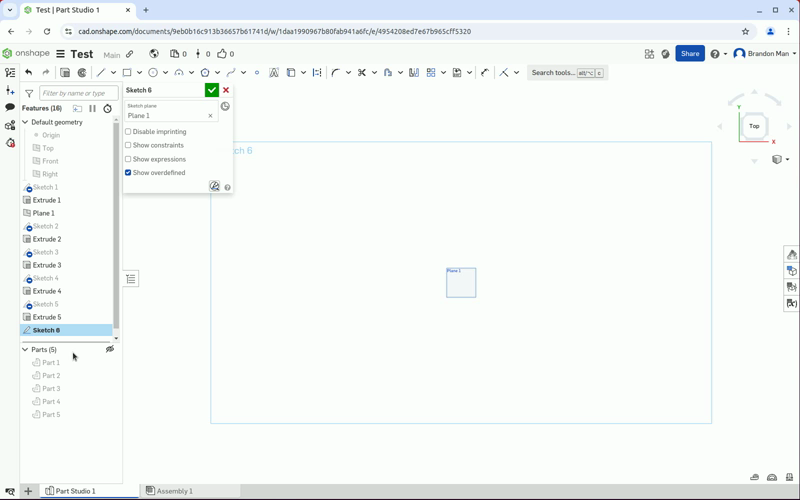
key(c)
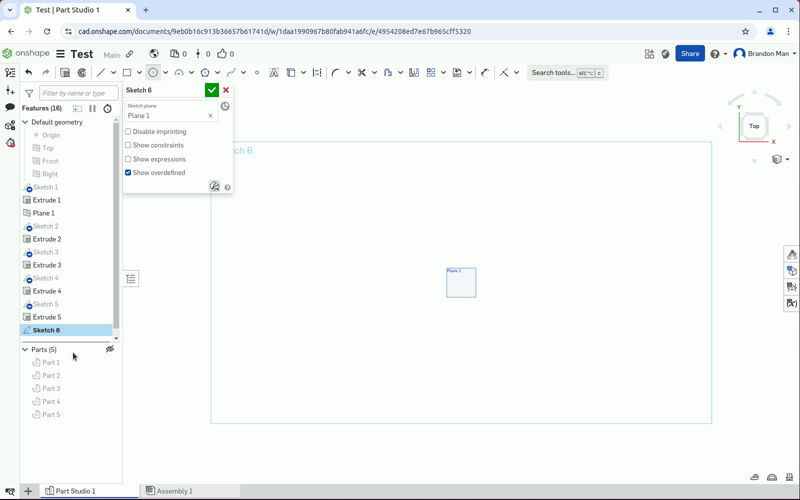
key_down(shift)
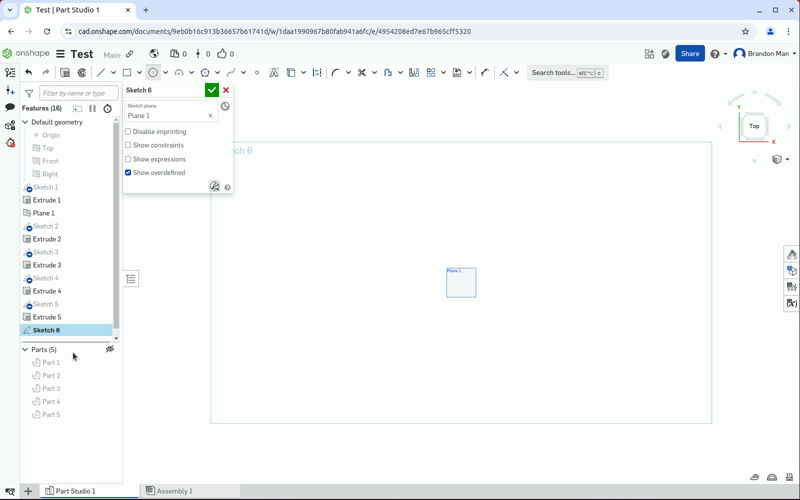
mouse_move(475, 316)
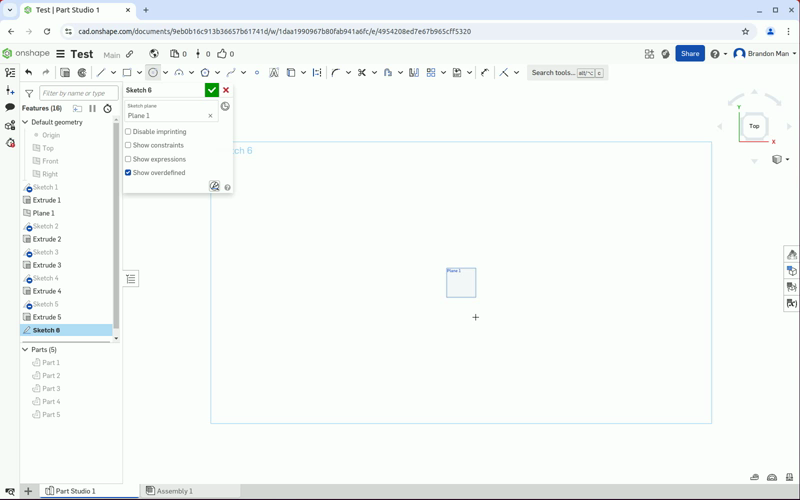
click(475, 316)
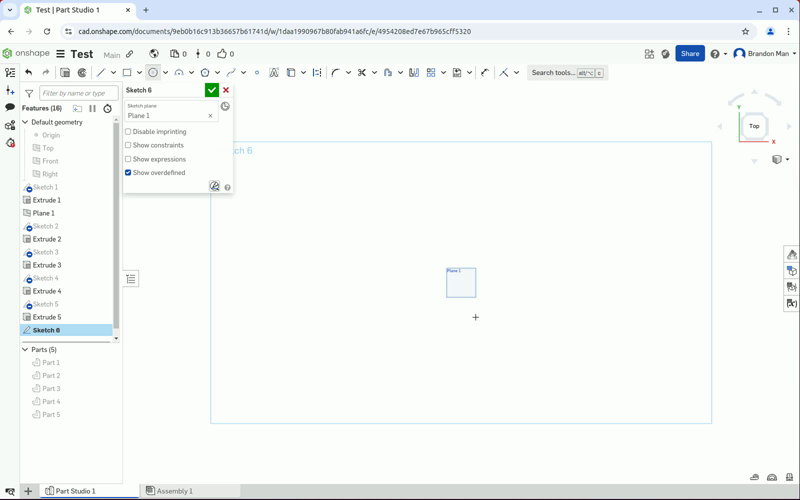
key_up(shift)
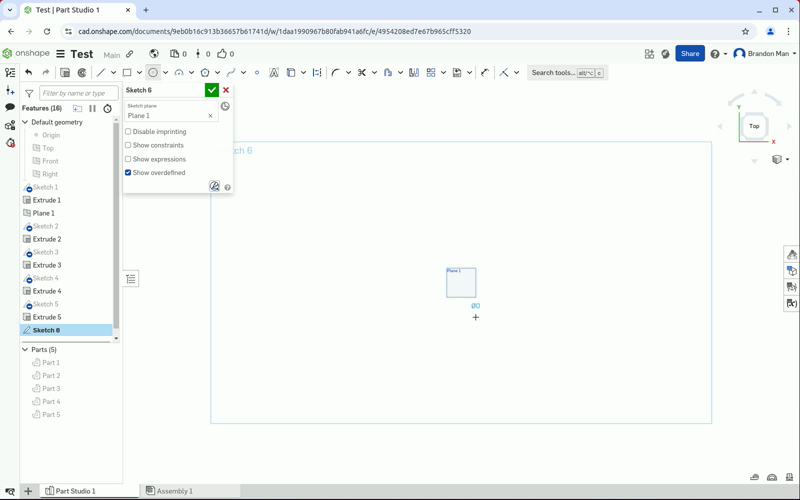
mouse_move(498, 316)
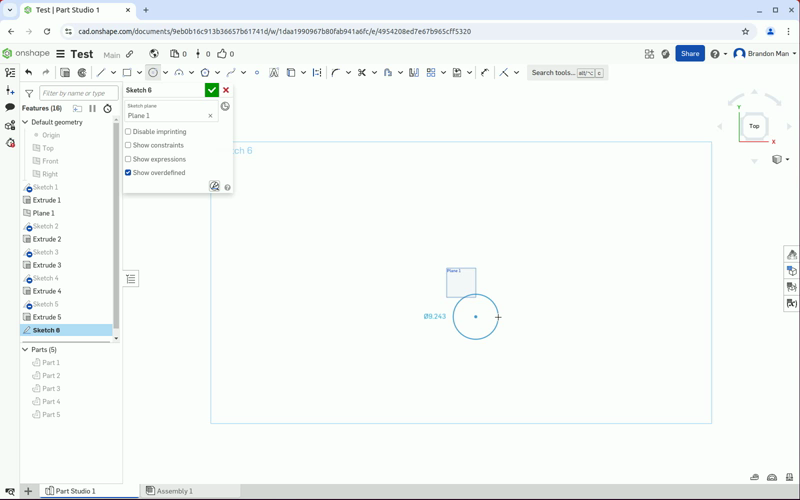
click(498, 316)
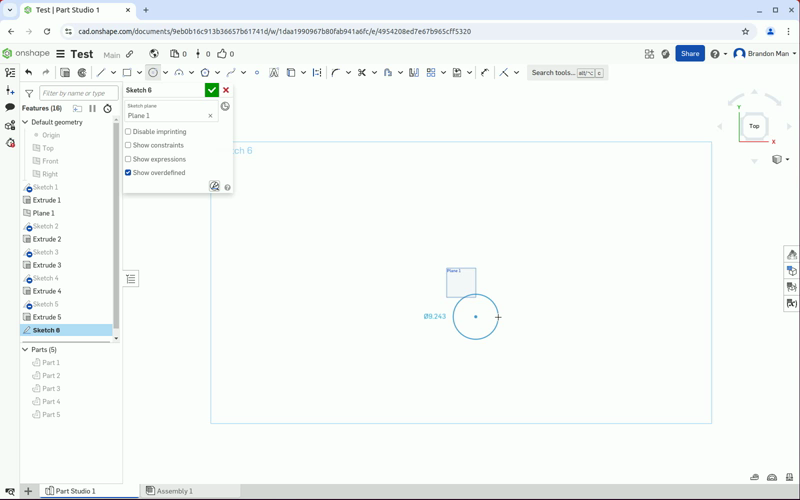
key(esc)
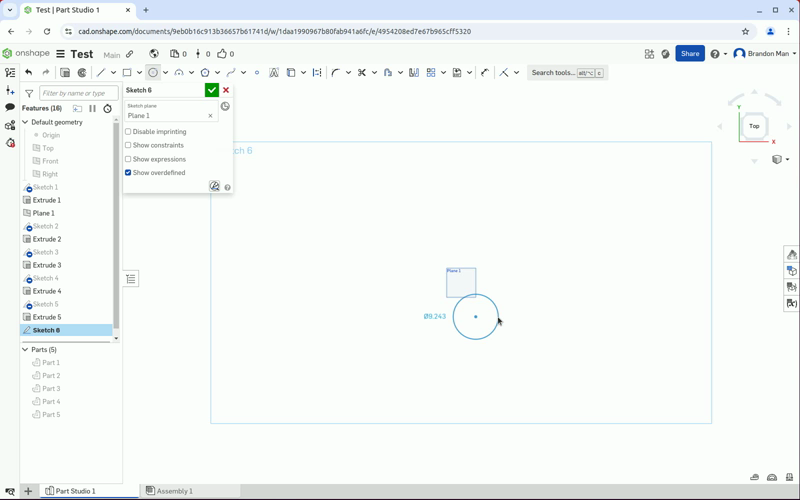
mouse_move(474, 309)
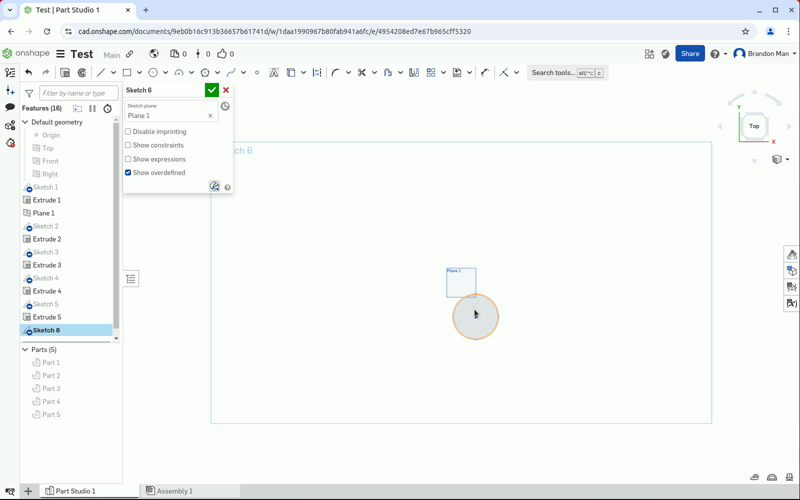
scroll(6)
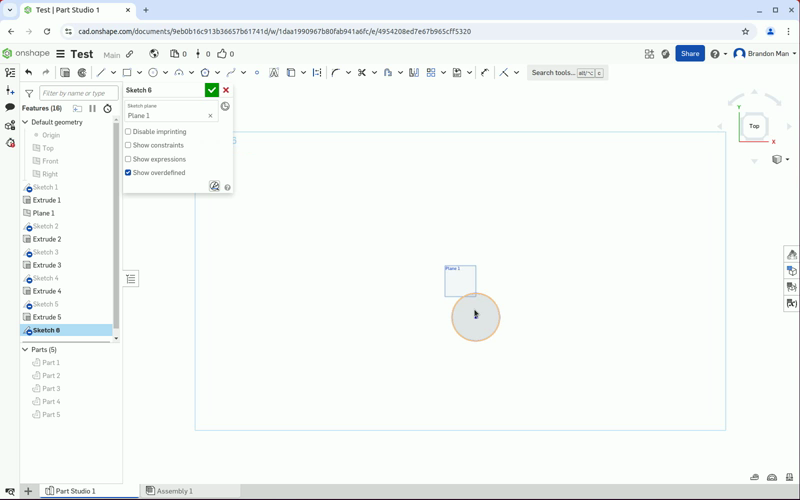
scroll(6)
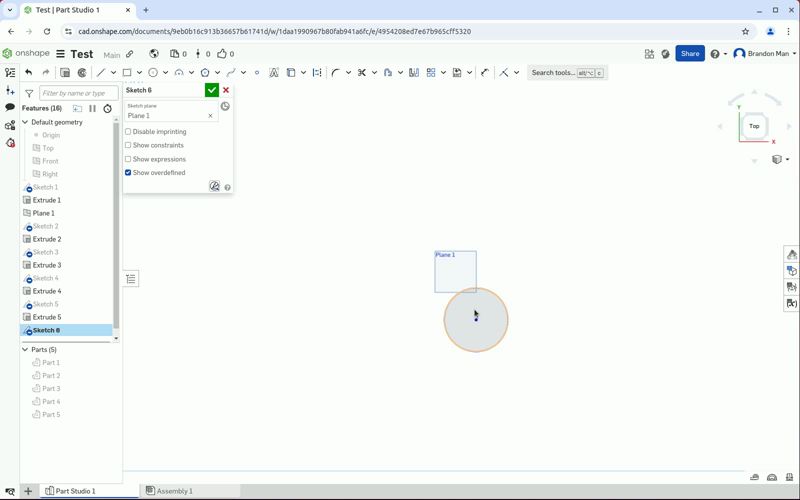
scroll(6)
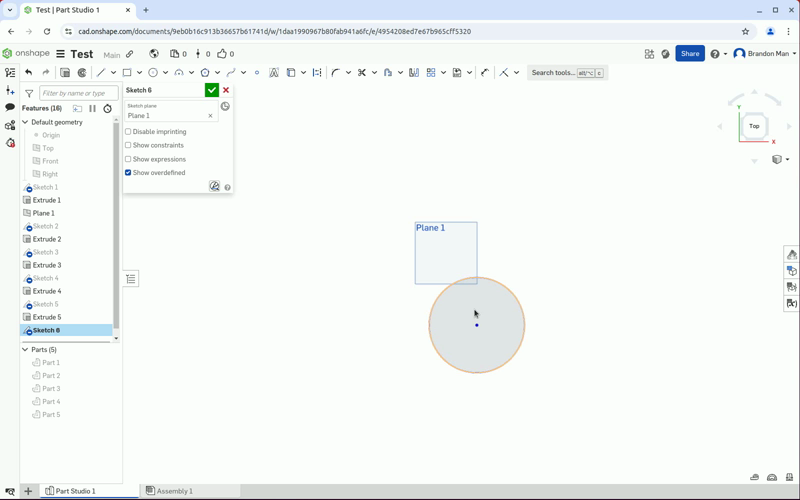
scroll(6)
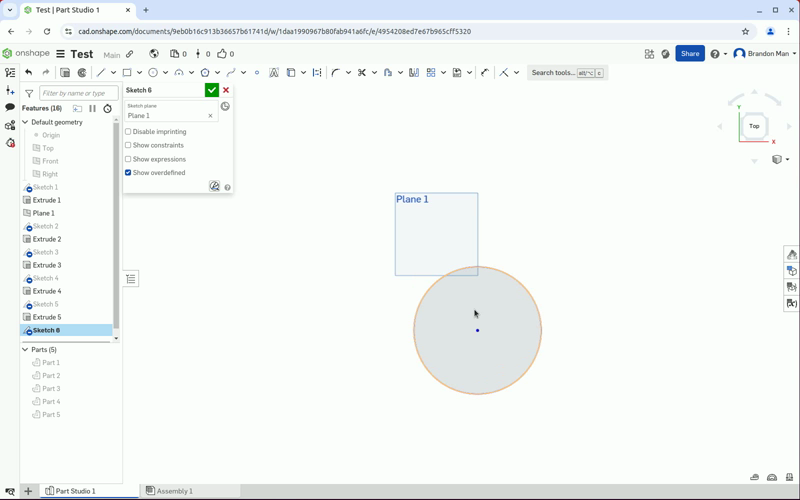
scroll(6)
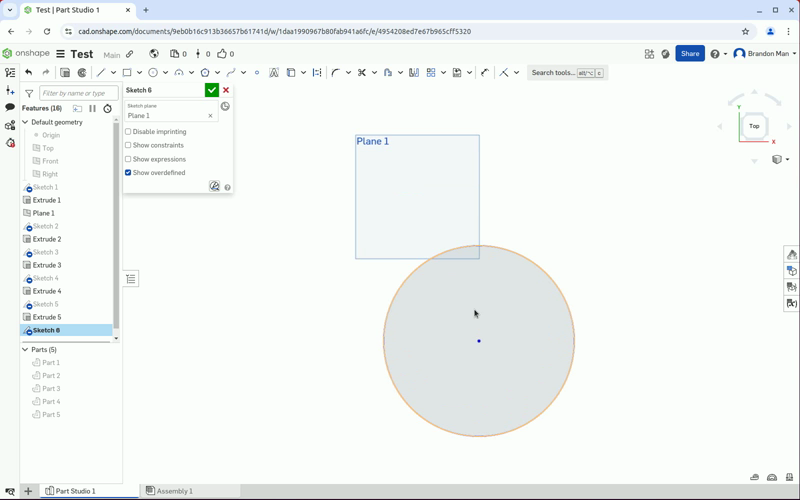
scroll(6)
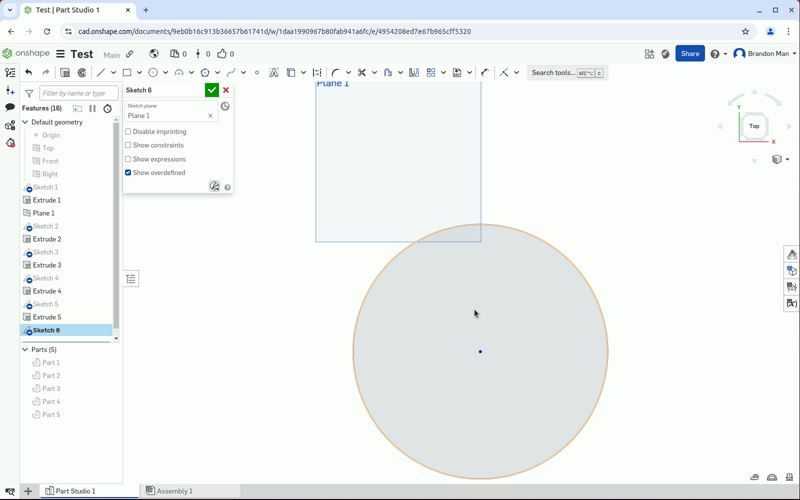
scroll(6)
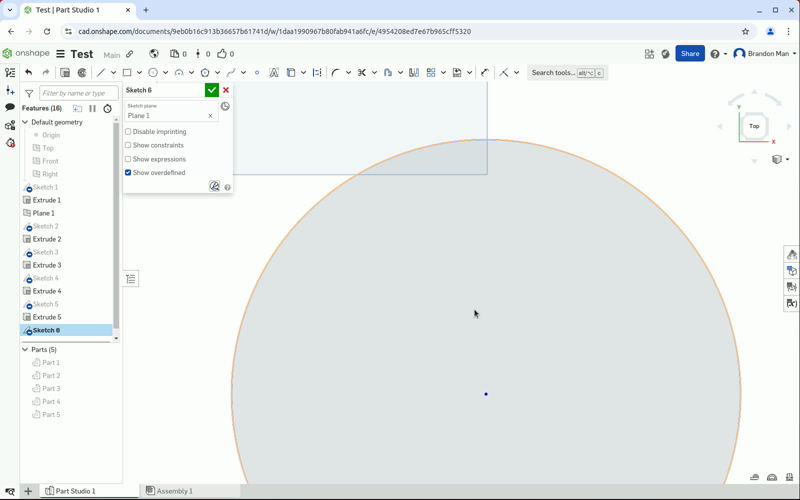
click(474, 309)
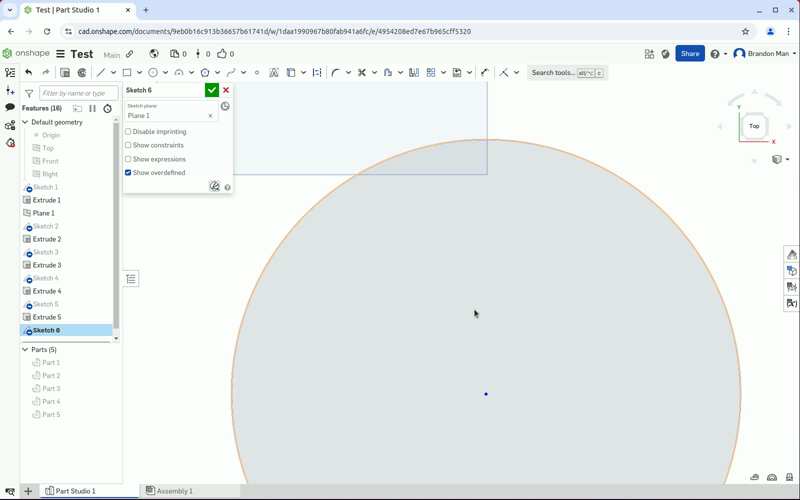
scroll(-6)
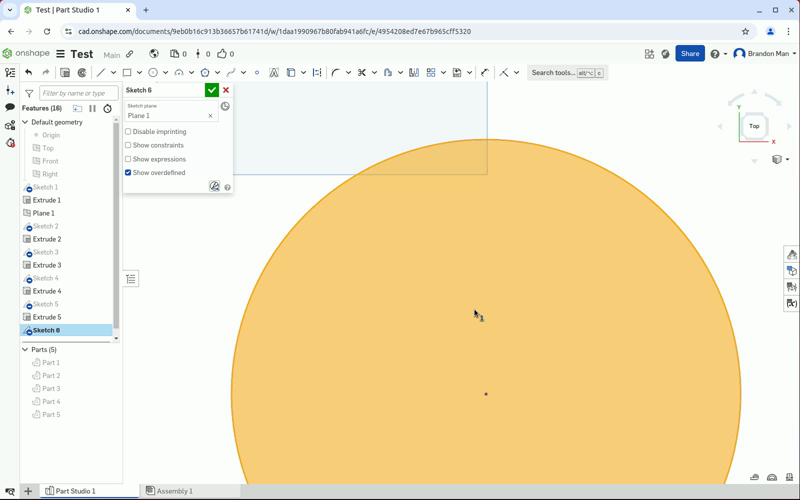
scroll(-6)
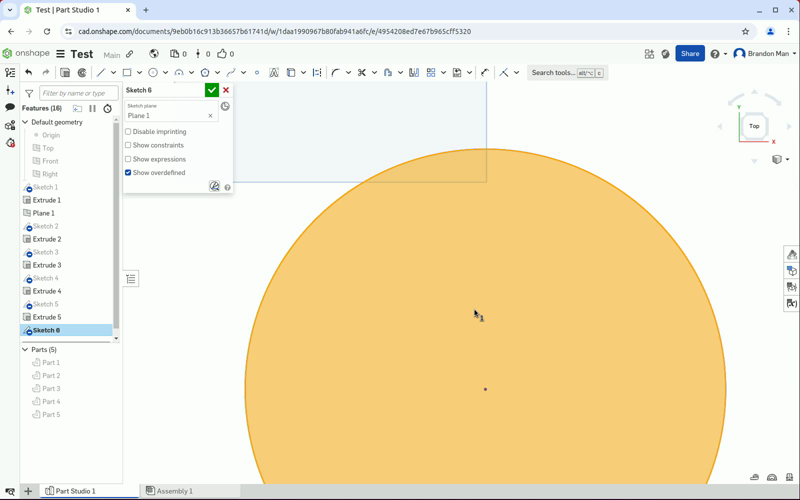
scroll(-6)
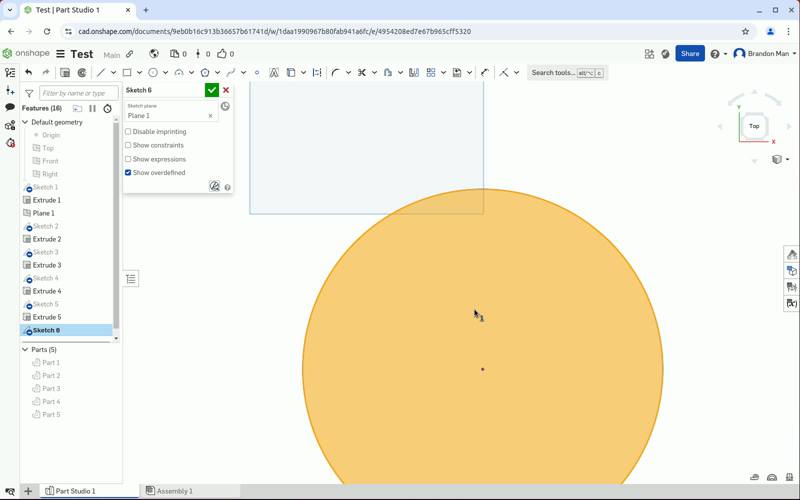
scroll(-6)
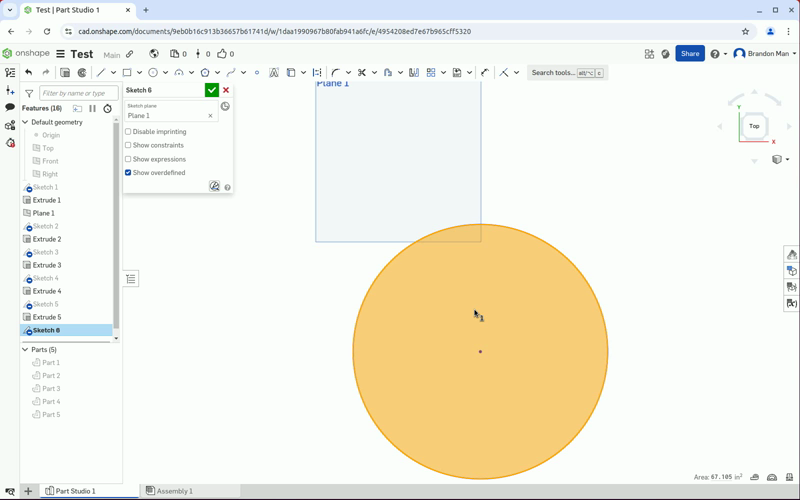
scroll(-6)
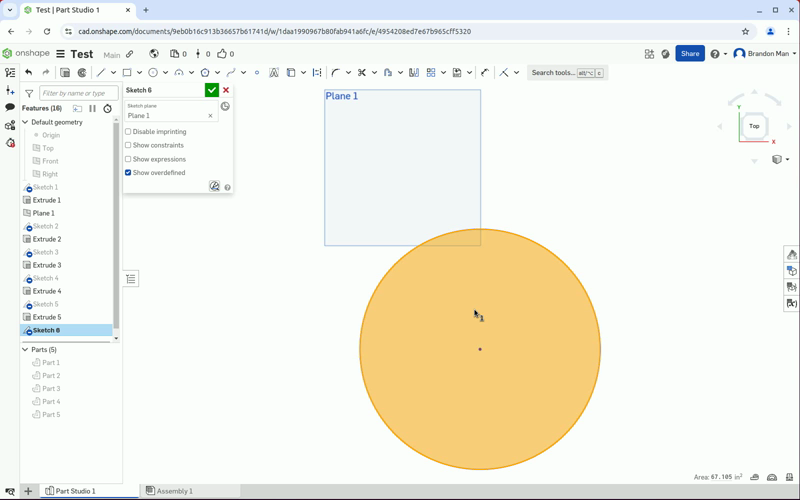
scroll(-6)
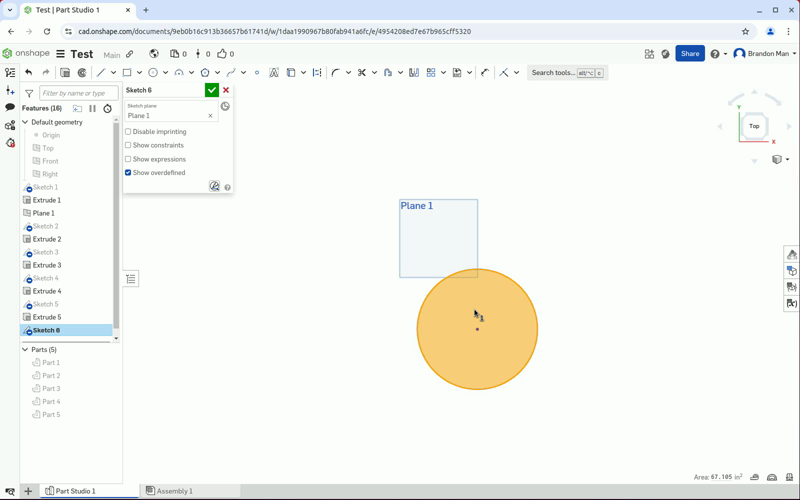
scroll(-6)
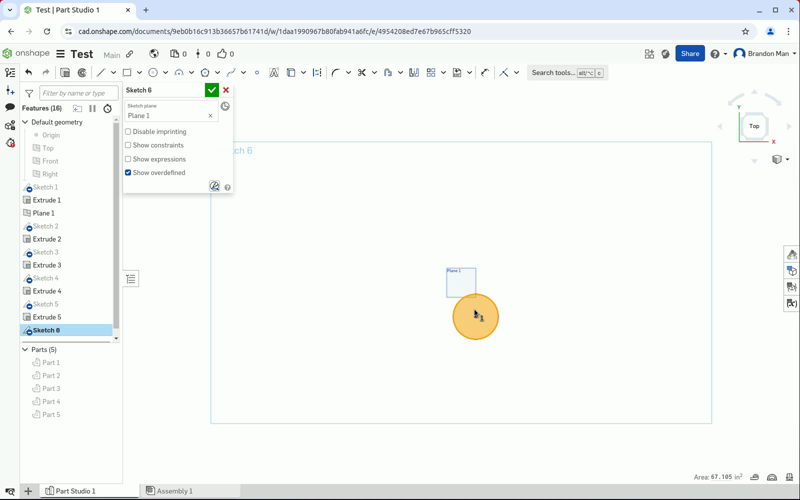
mouse_move(73, 352)
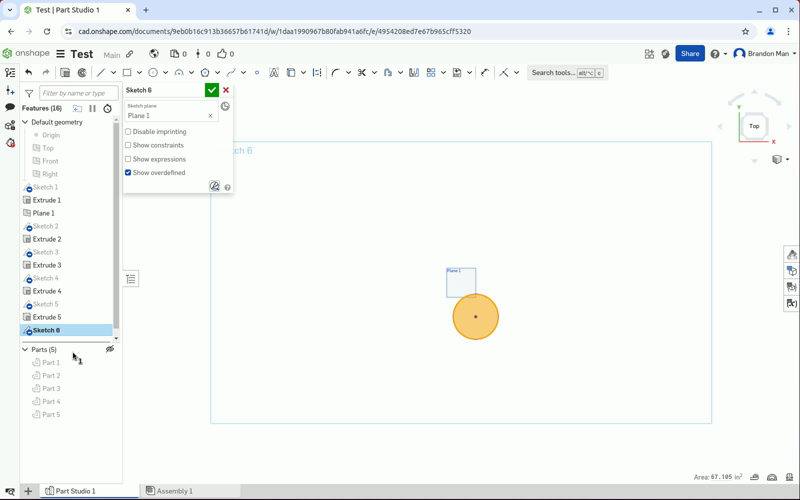
key(shift+y)
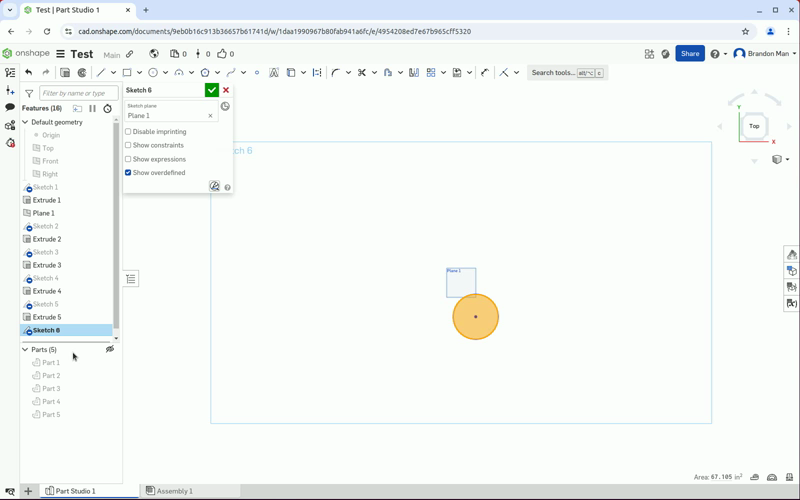
key(shift+e)
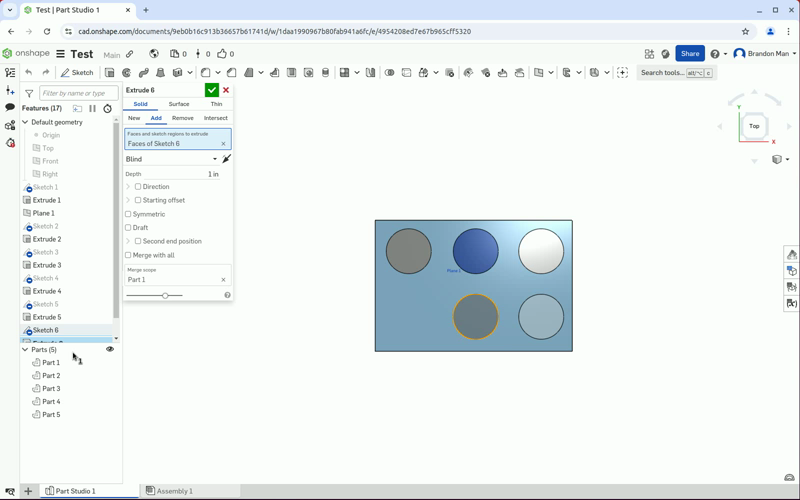
mouse_move(143, 106)
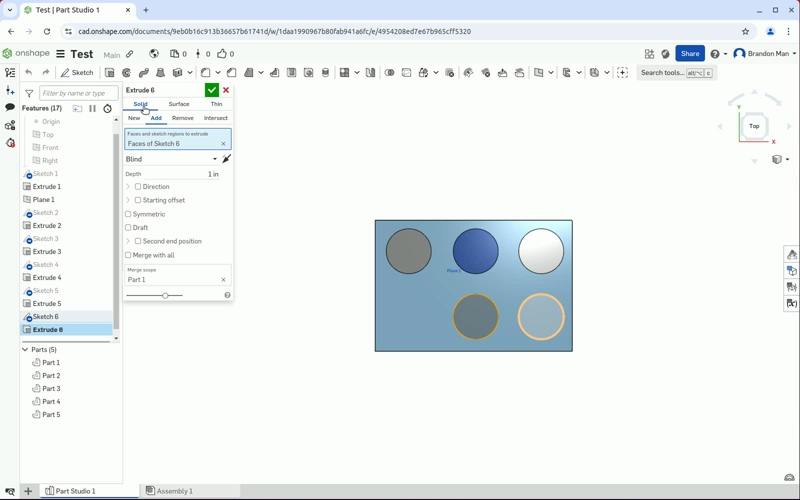
click(143, 106)
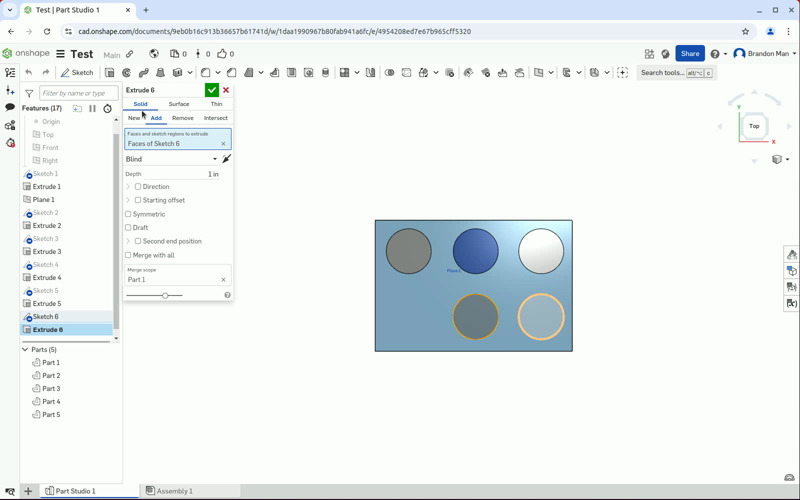
mouse_move(137, 120)
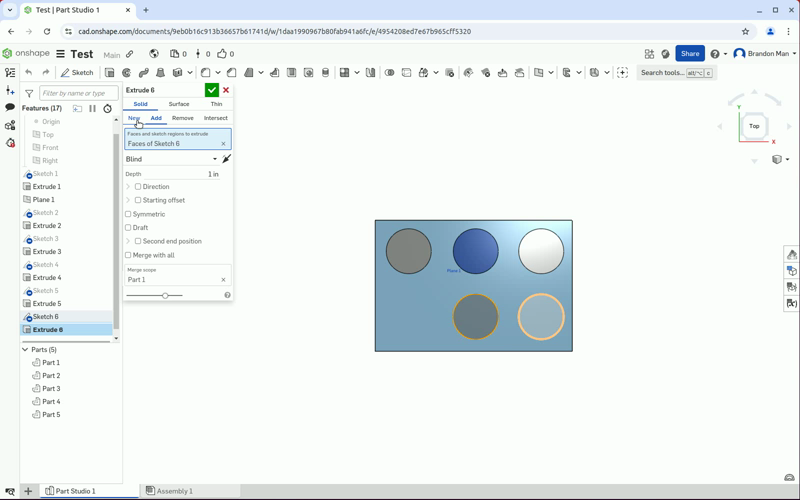
click(137, 120)
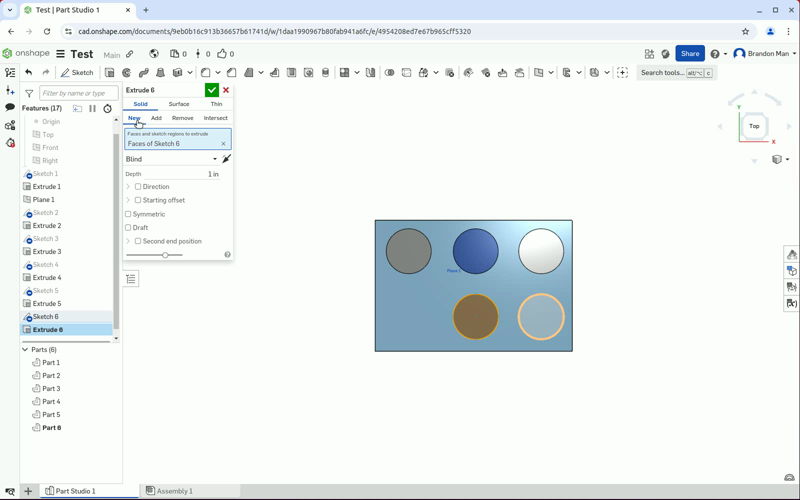
key(tab, 4)
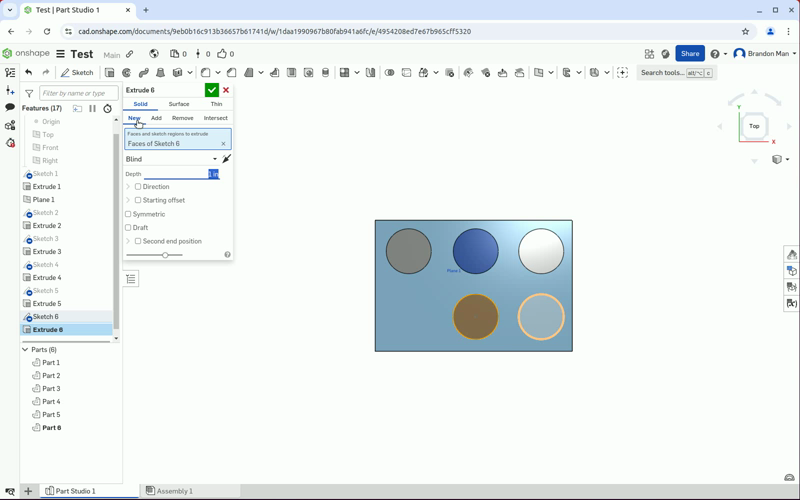
text(4.574)
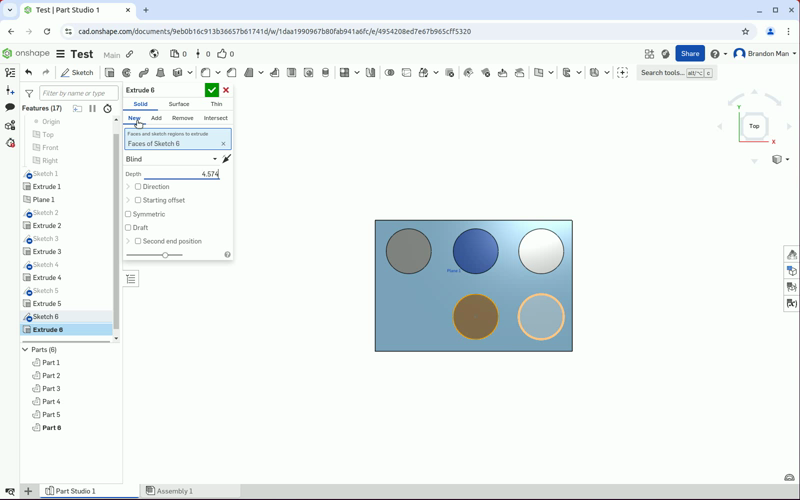
key(enter)
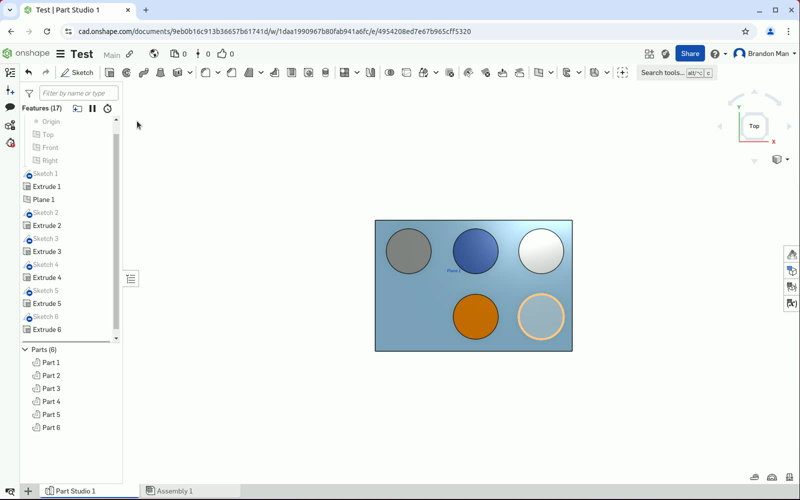
key(shift+h)
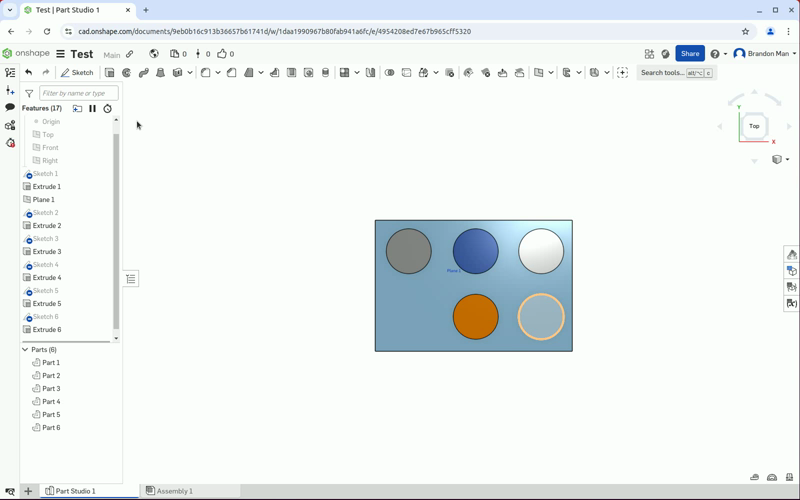
key(shift+h)
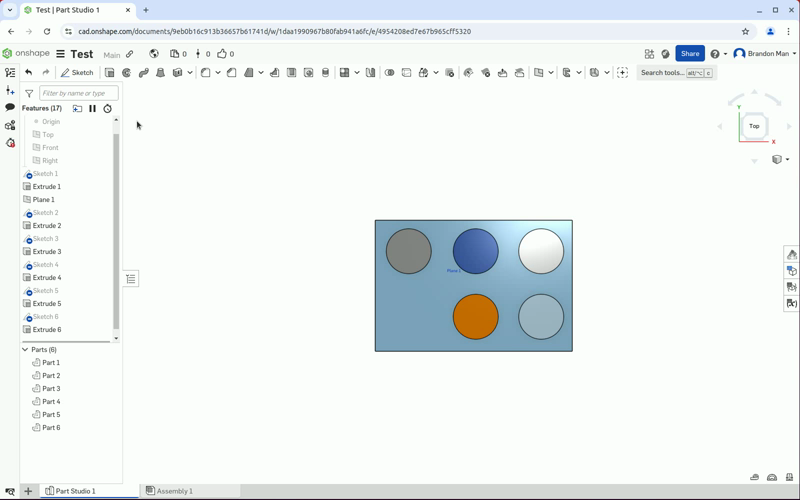
mouse_move(69, 176)
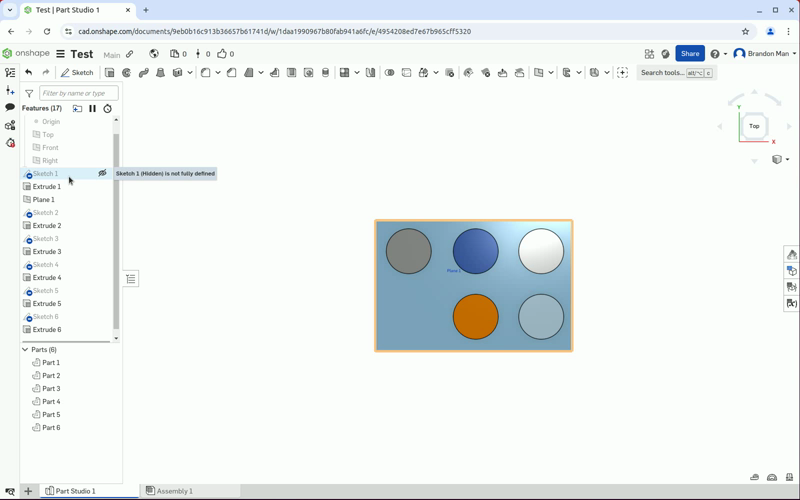
click(69, 176)
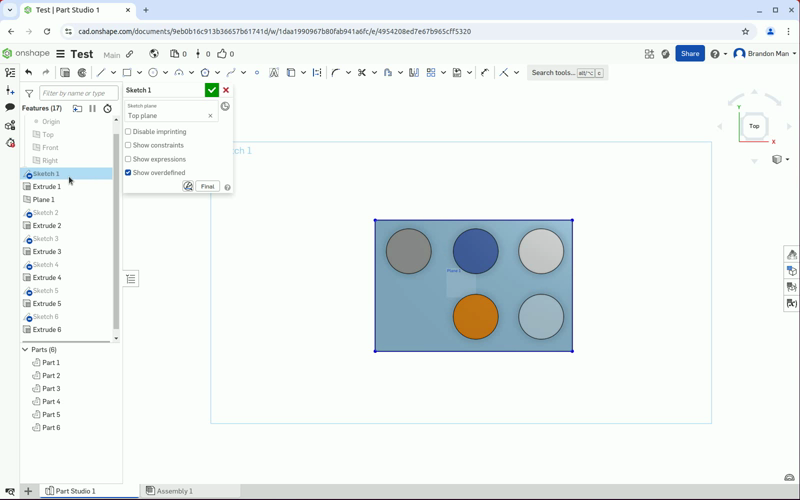
mouse_move(229, 92)
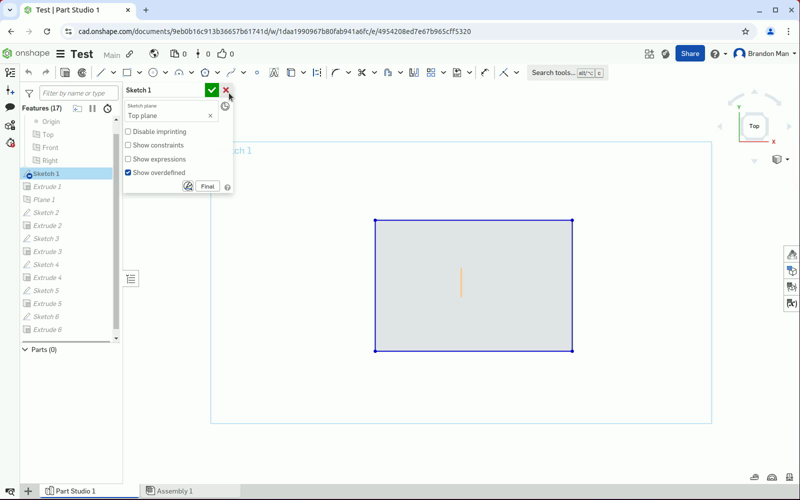
click(229, 92)
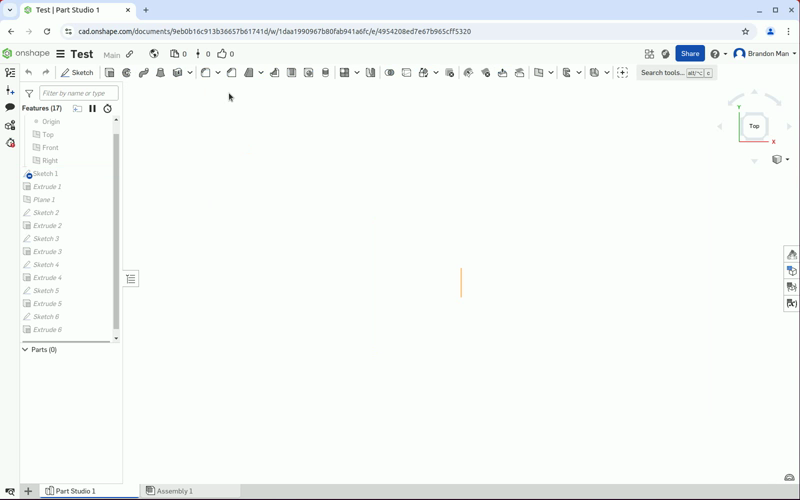
key(shift+s)
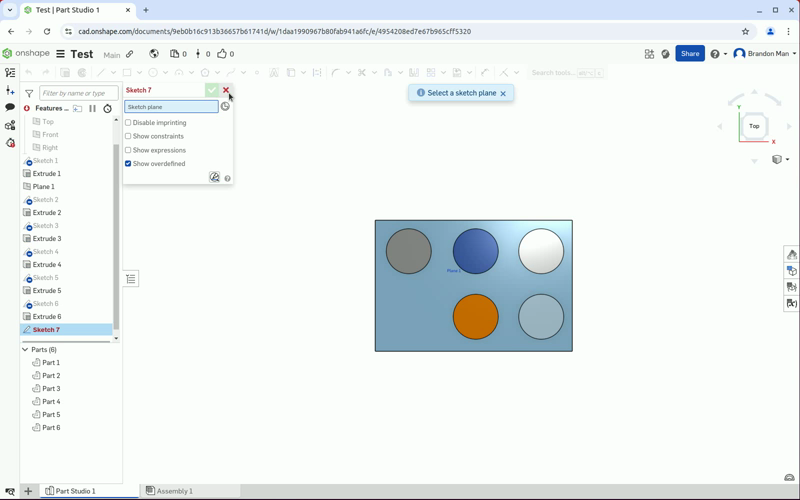
mouse_move(69, 189)
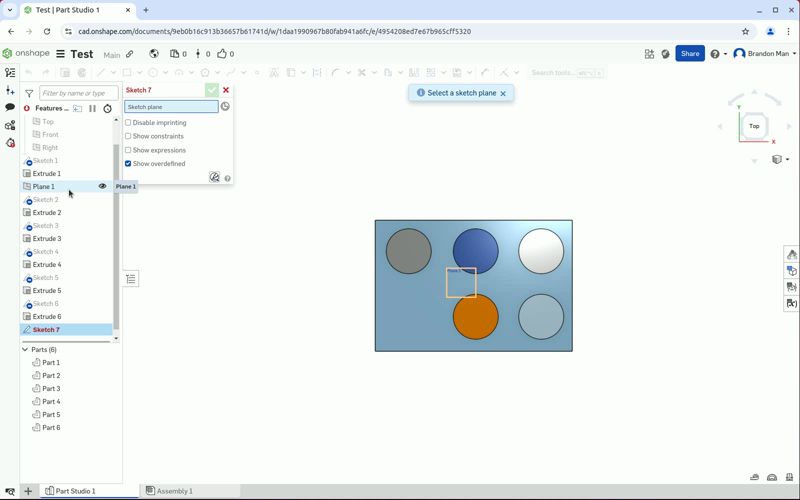
click(69, 189)
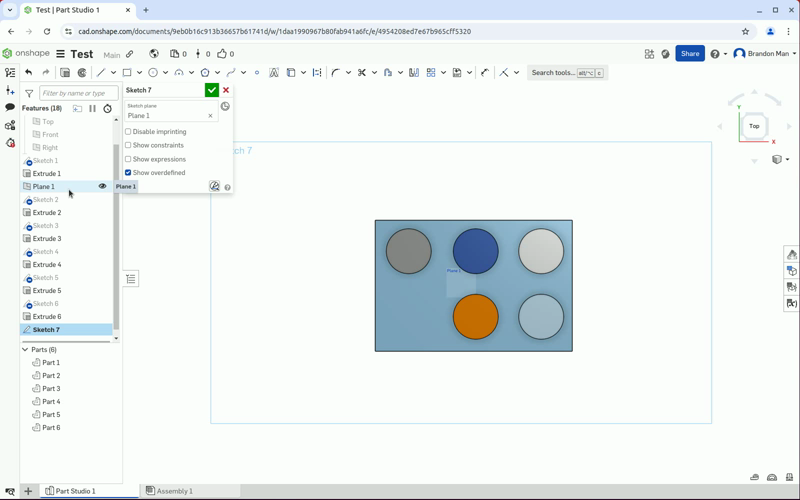
mouse_move(73, 352)
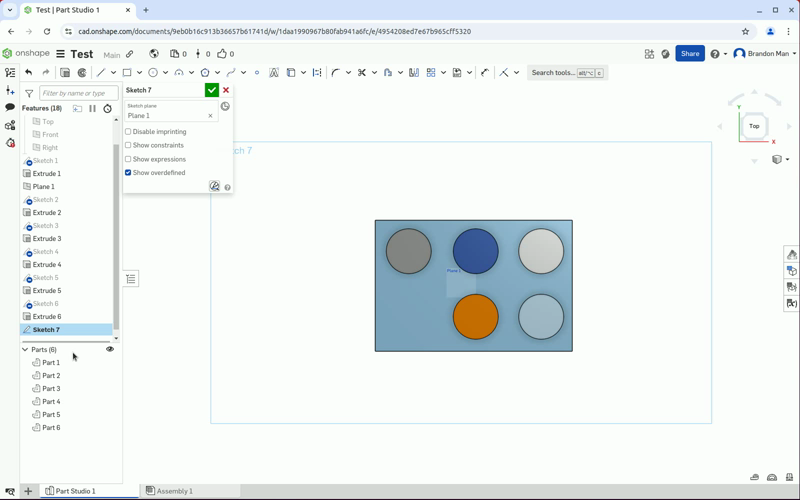
key(y)
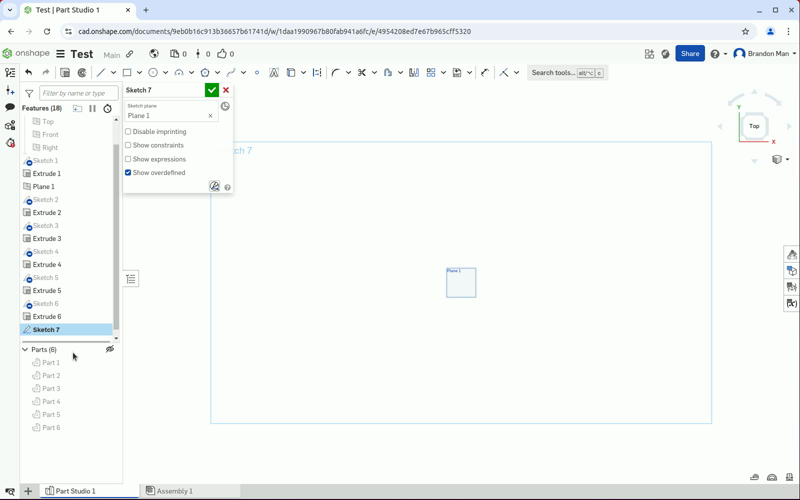
key(c)
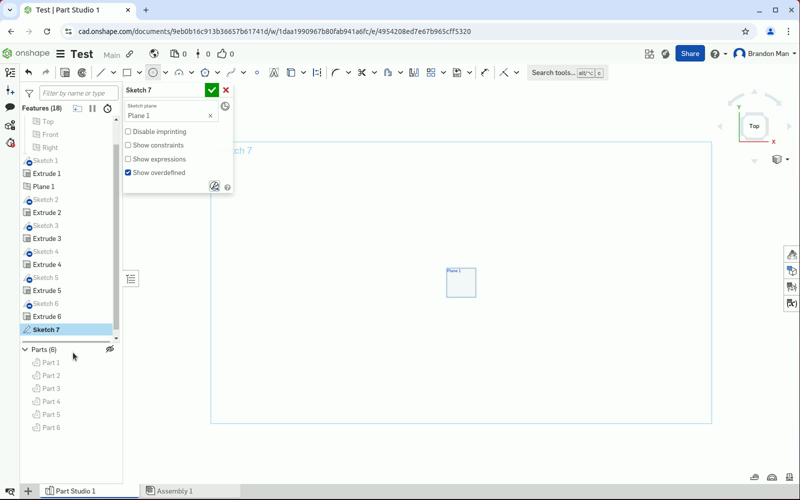
key_down(shift)
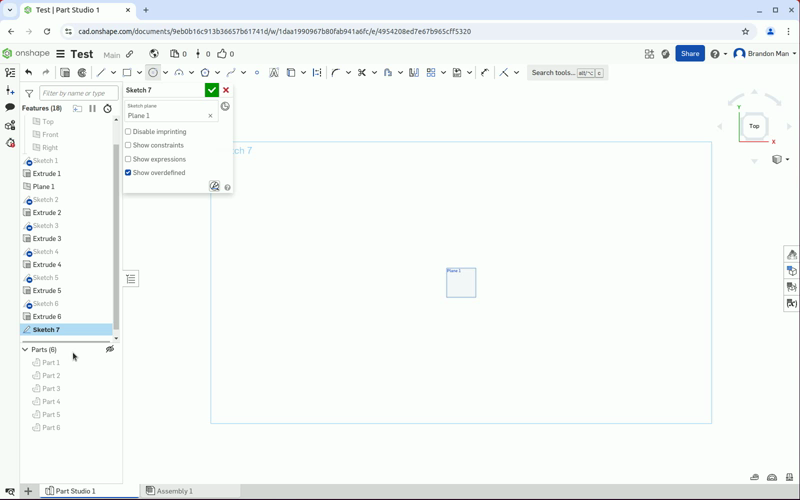
mouse_move(408, 316)
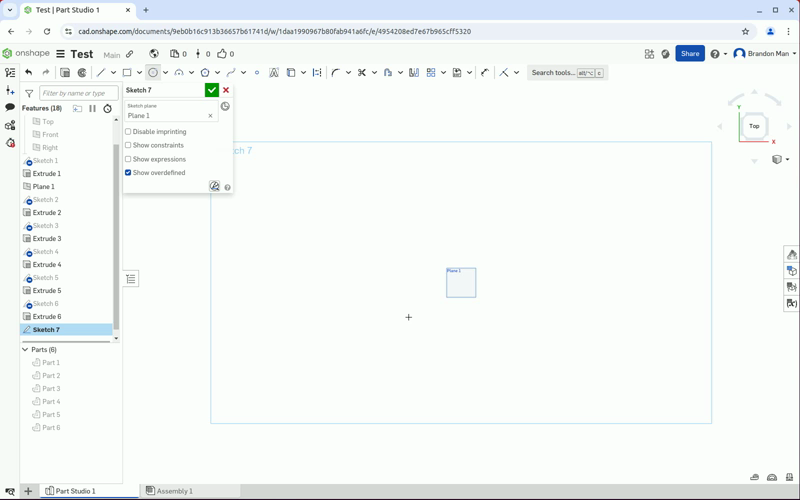
click(408, 316)
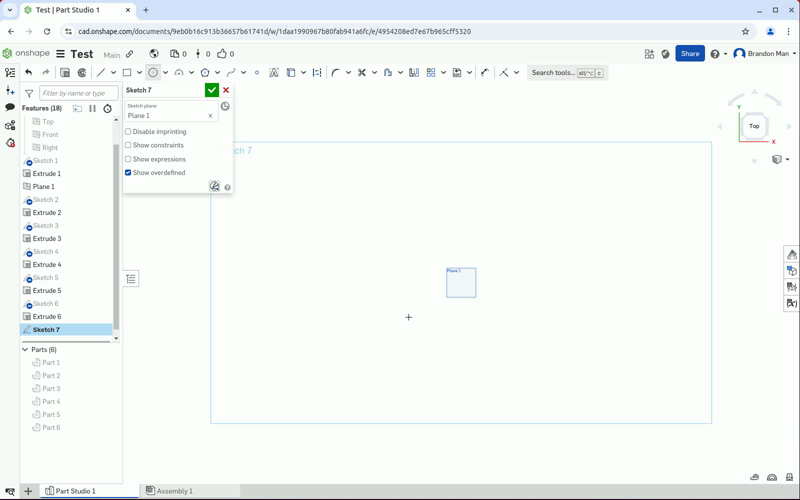
key_up(shift)
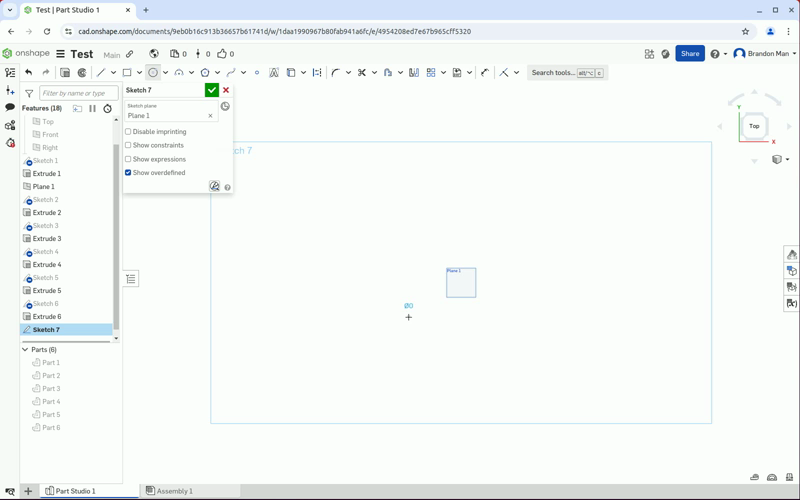
mouse_move(431, 316)
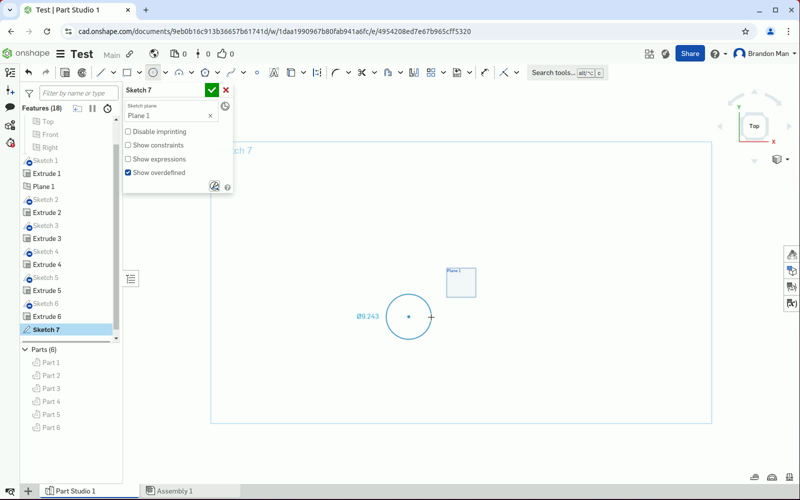
click(431, 316)
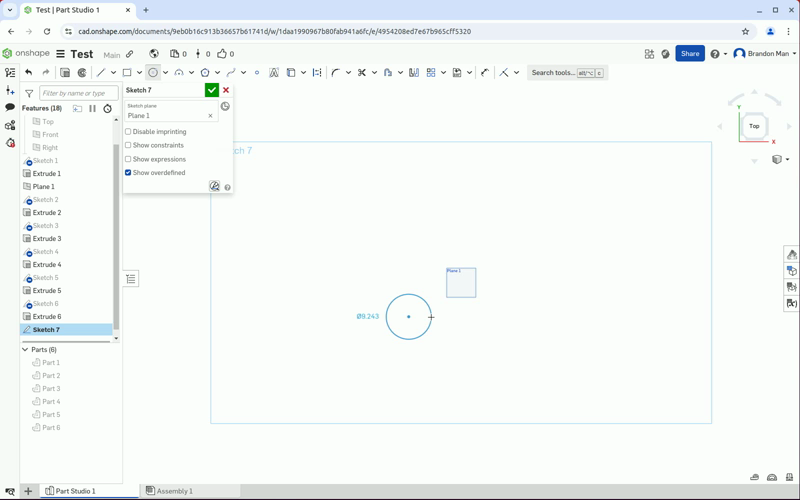
key(esc)
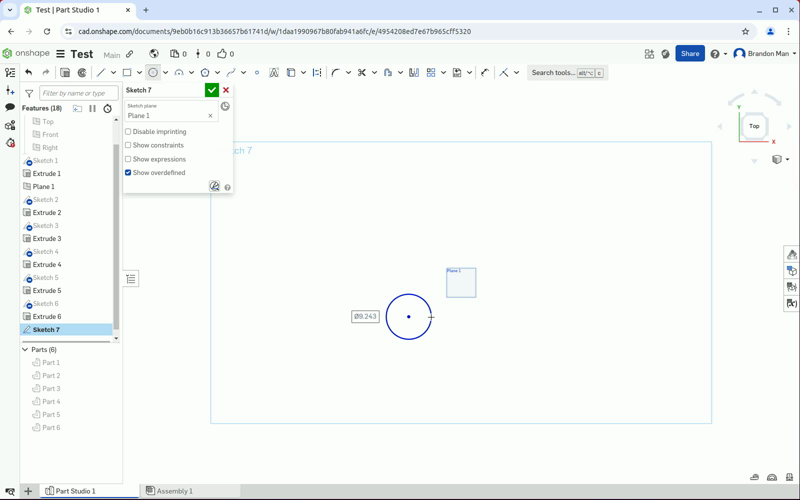
mouse_move(407, 324)
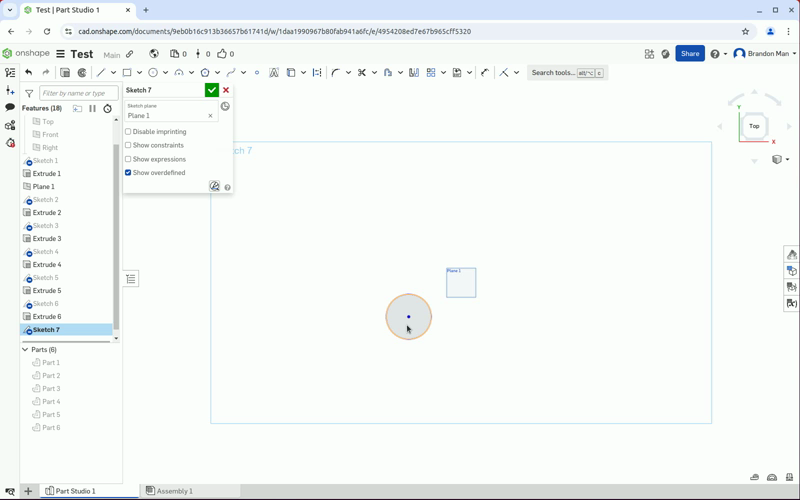
scroll(6)
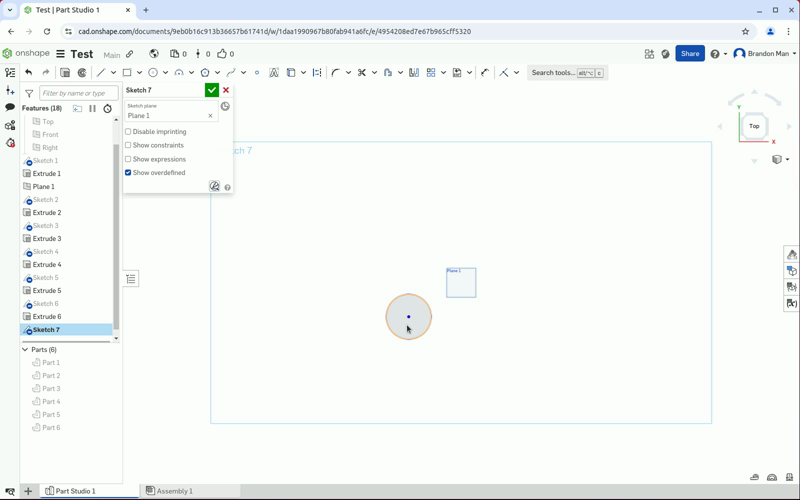
scroll(6)
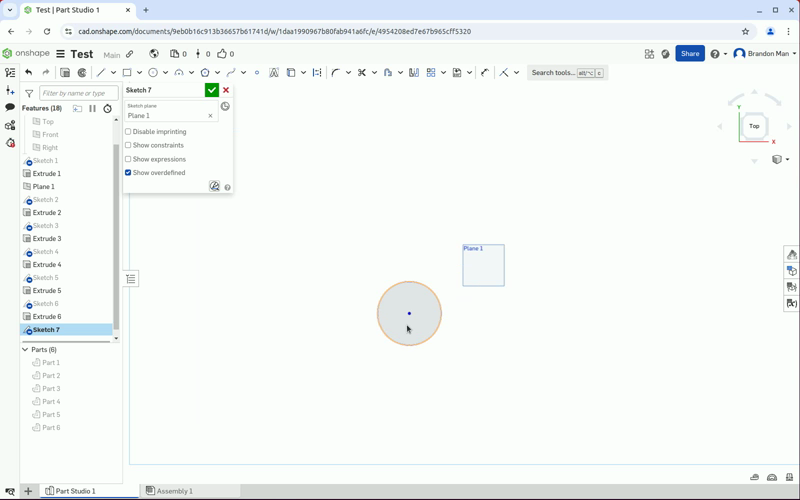
scroll(6)
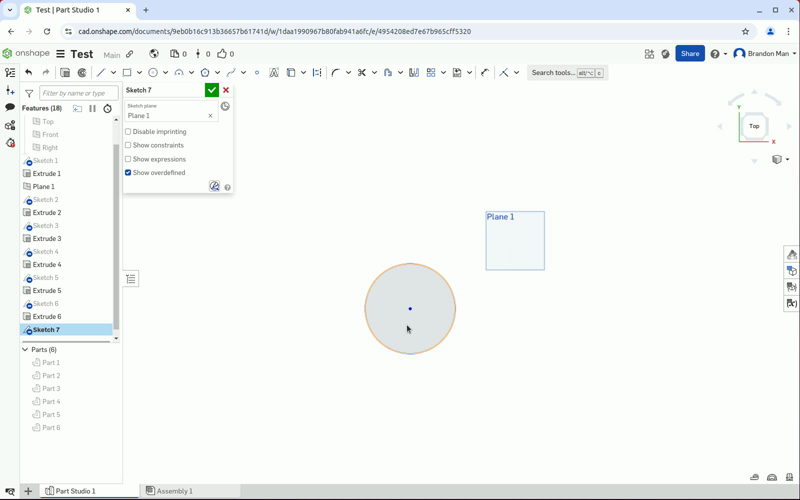
scroll(6)
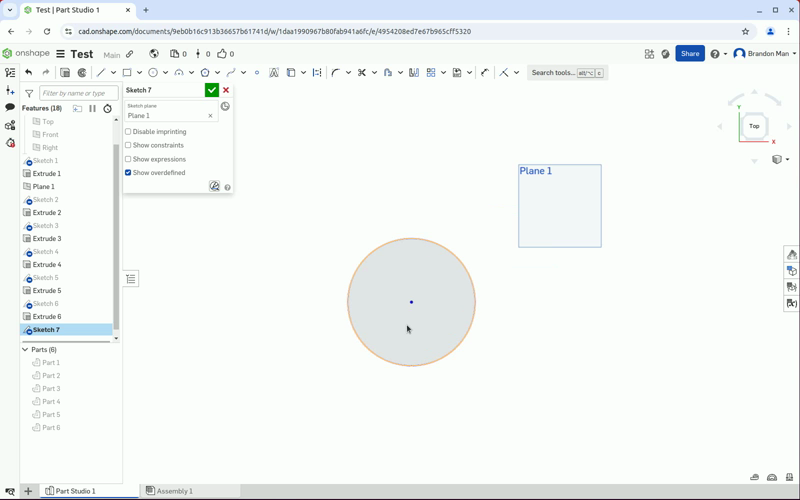
scroll(6)
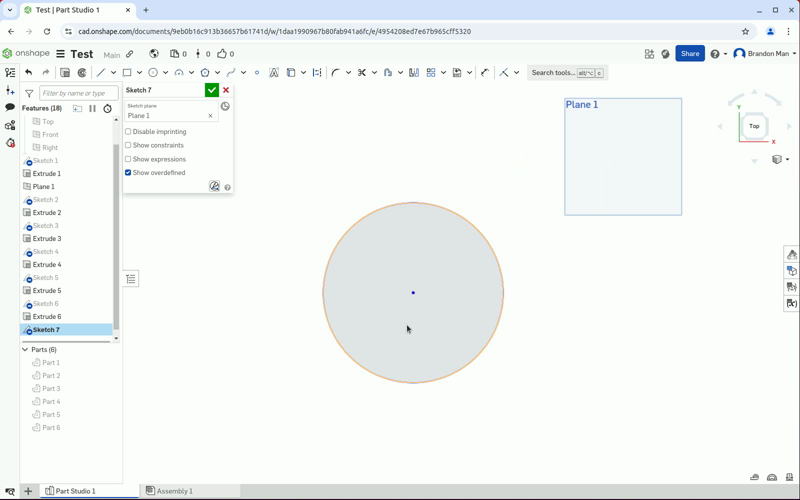
scroll(6)
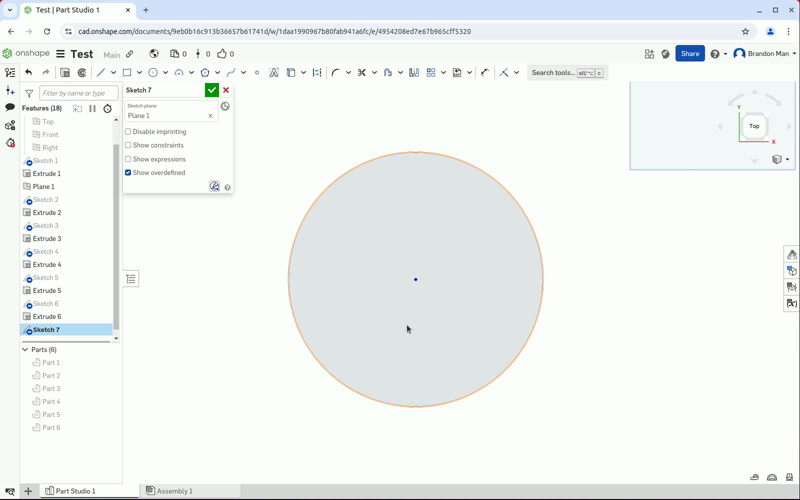
scroll(6)
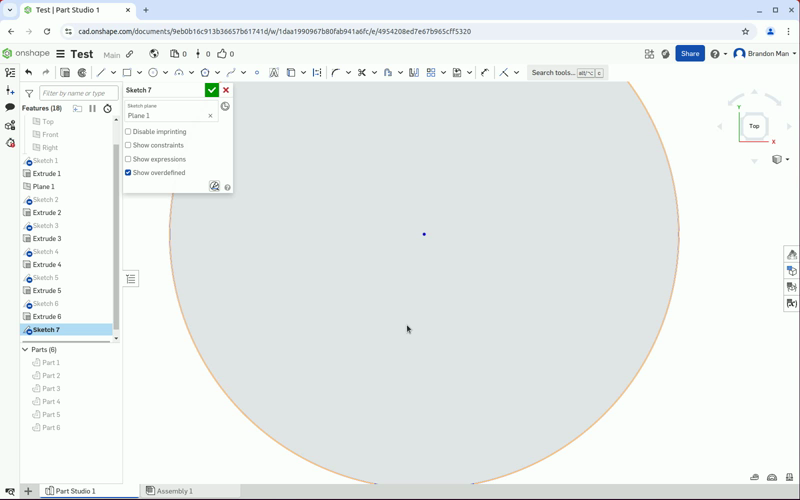
click(407, 324)
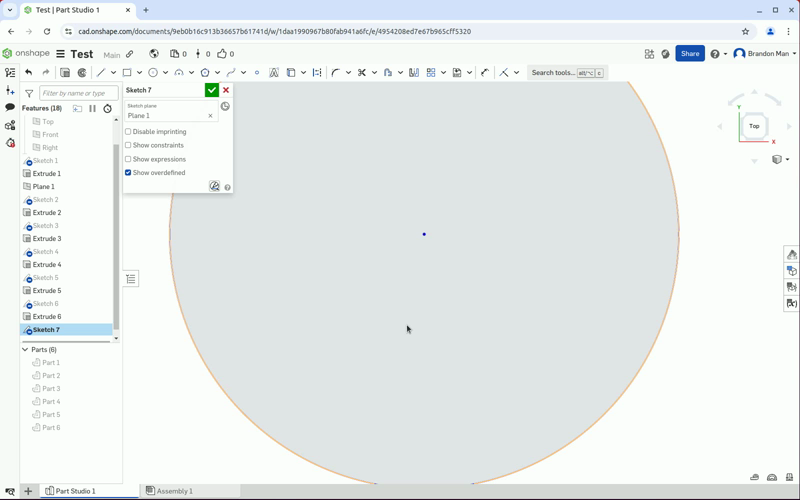
scroll(-6)
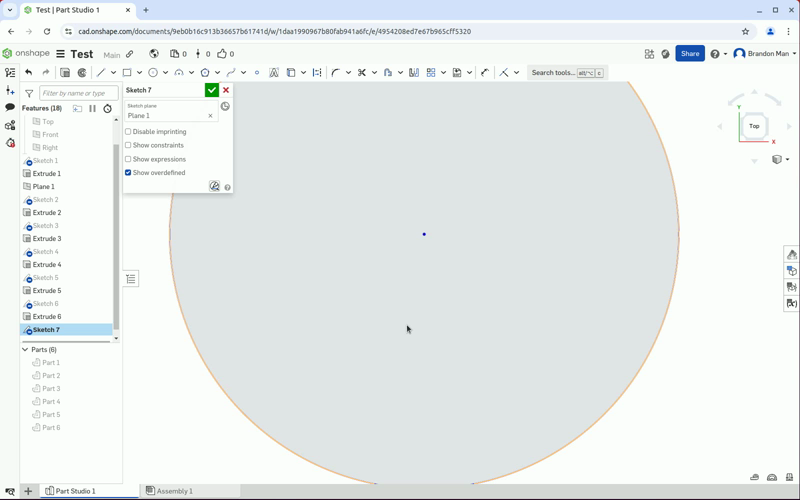
scroll(-6)
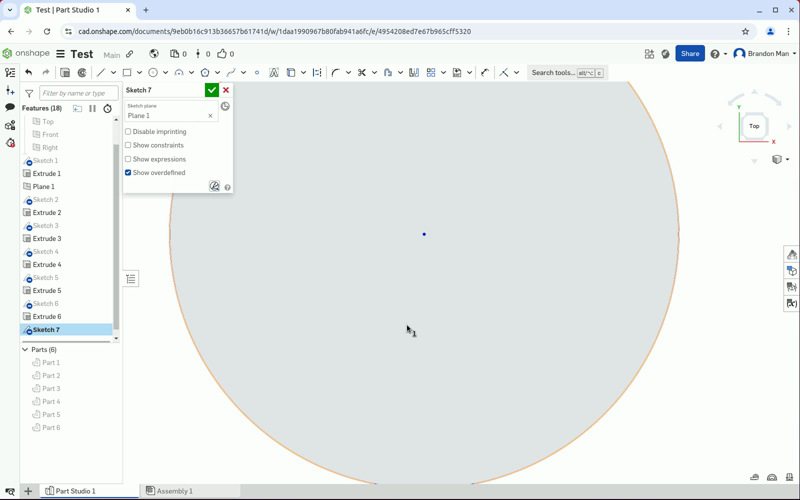
scroll(-6)
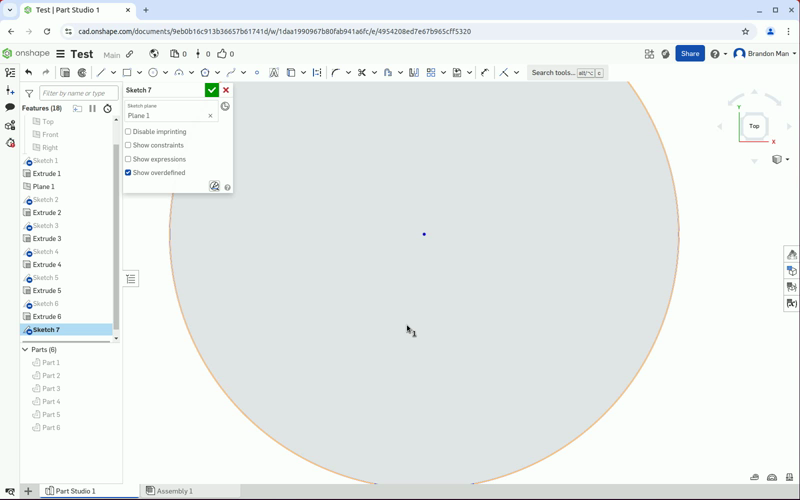
scroll(-6)
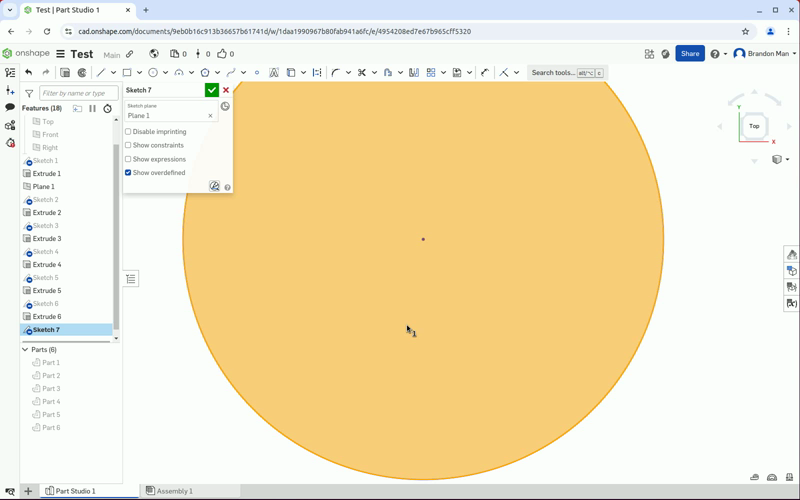
scroll(-6)
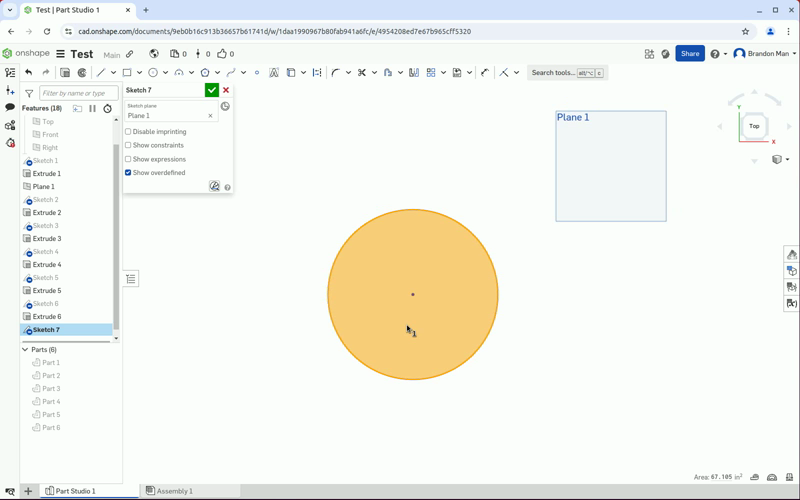
scroll(-6)
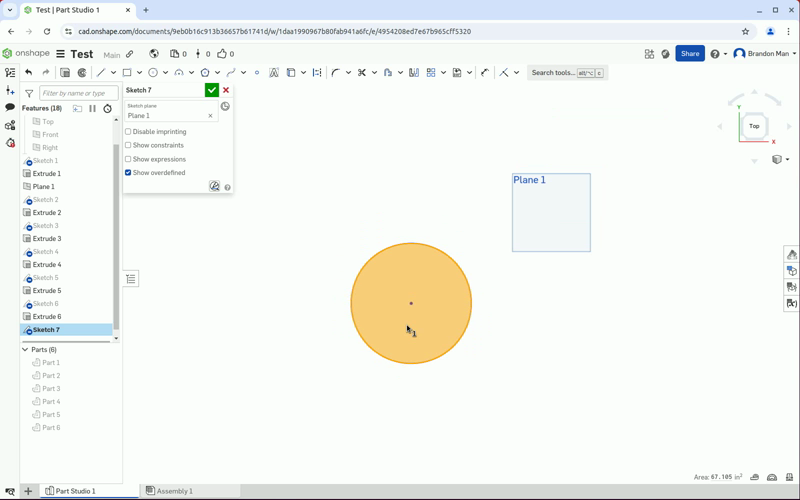
scroll(-6)
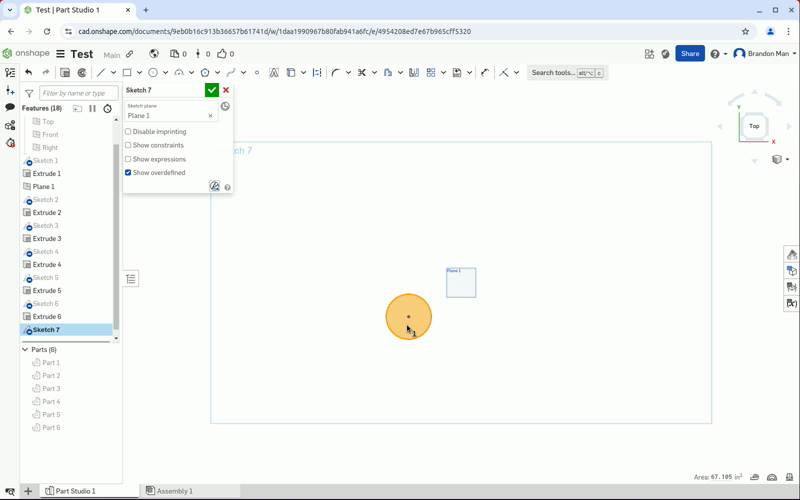
mouse_move(73, 352)
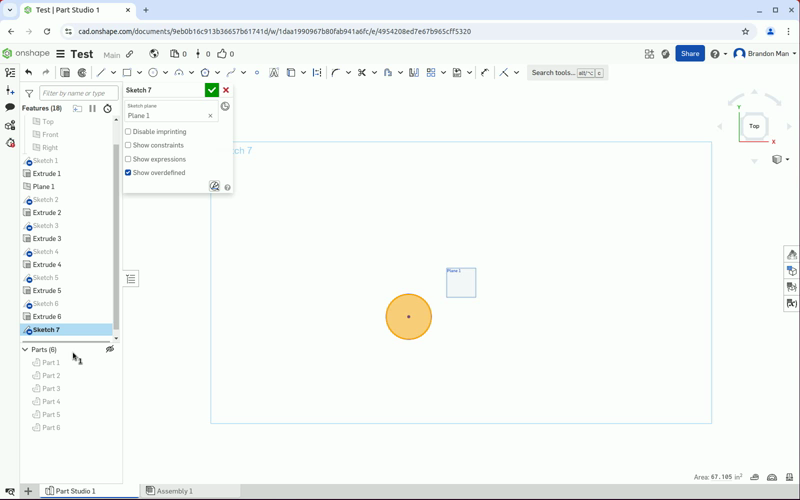
key(shift+y)
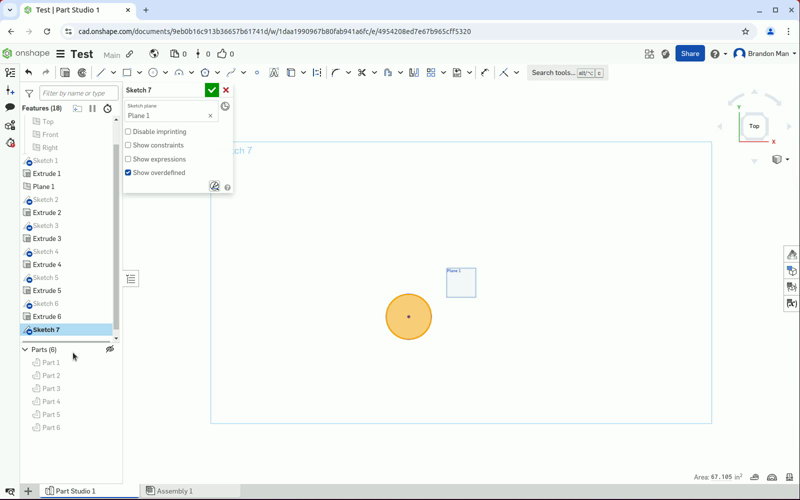
key(shift+e)
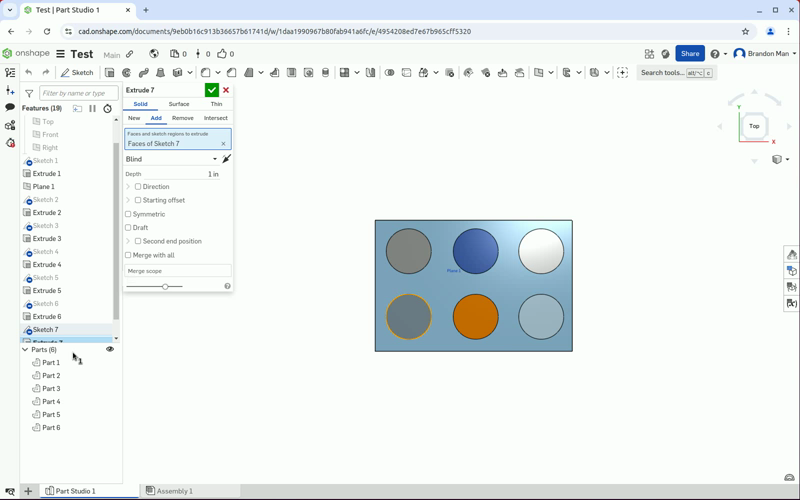
mouse_move(143, 106)
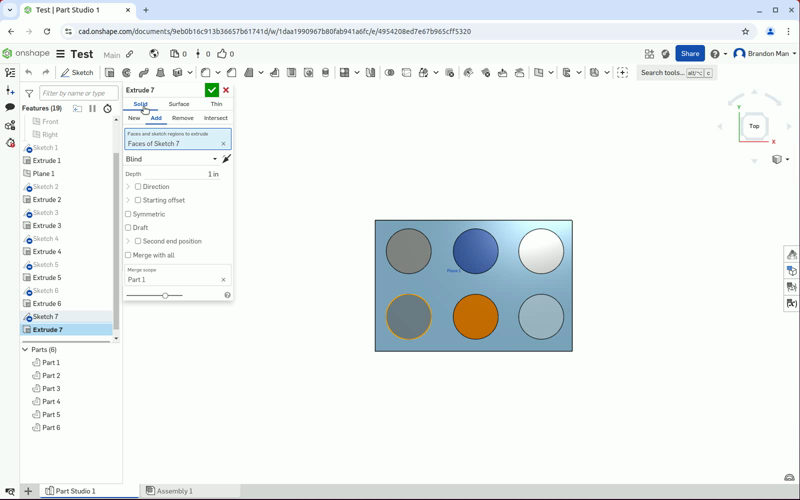
click(143, 106)
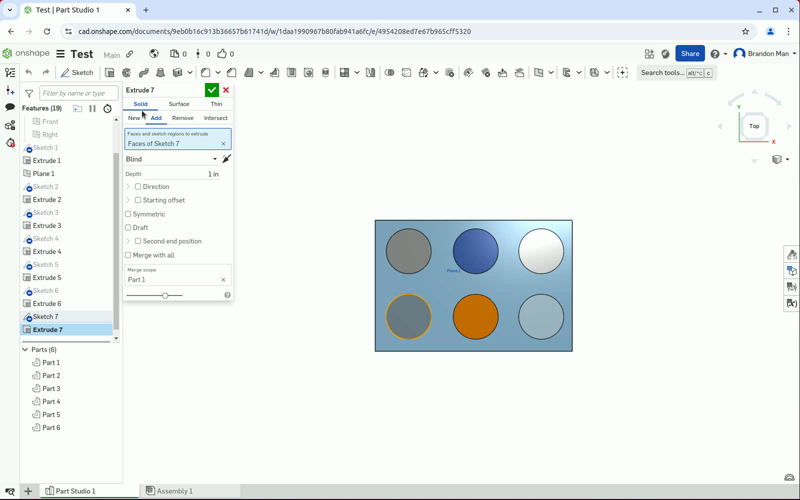
mouse_move(137, 120)
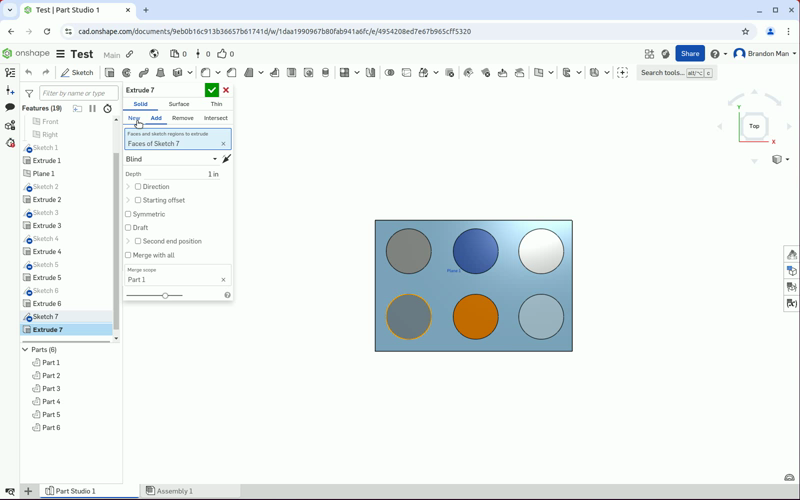
click(137, 120)
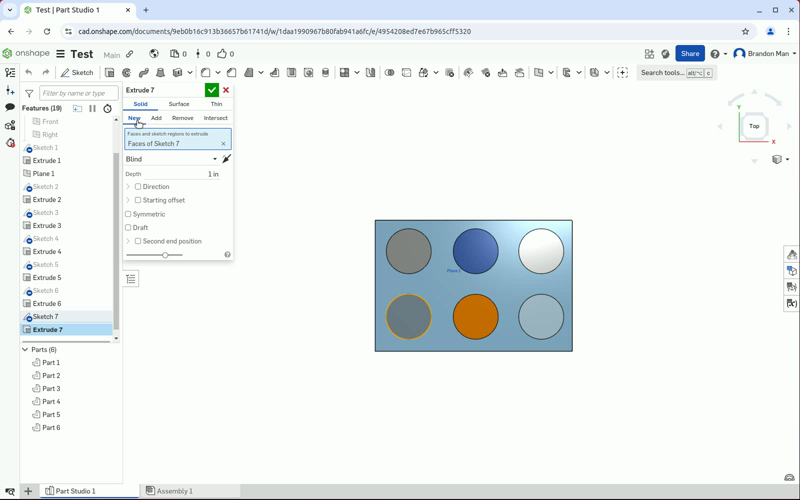
key(tab, 4)
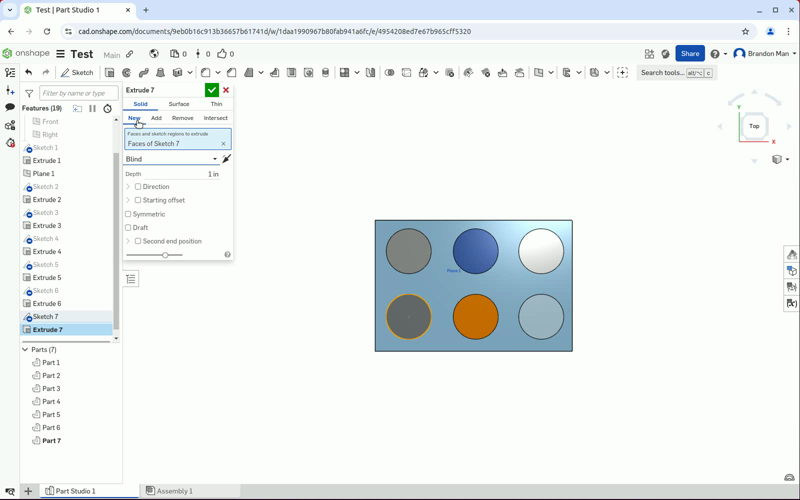
text(4.574)
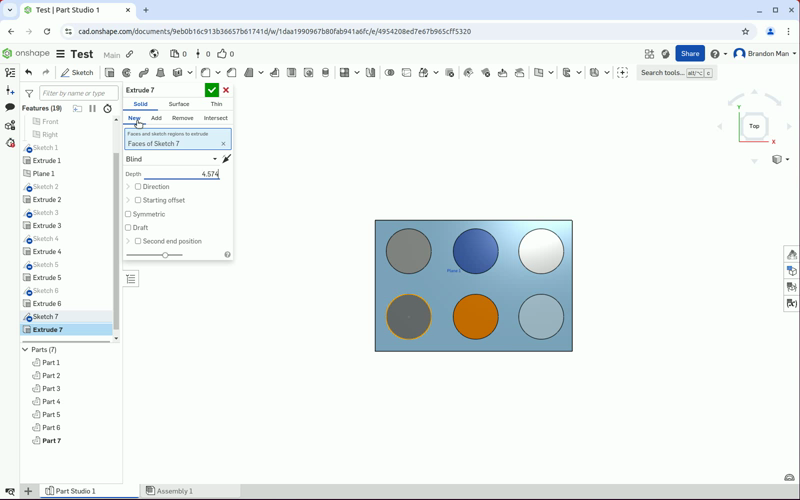
key(enter)
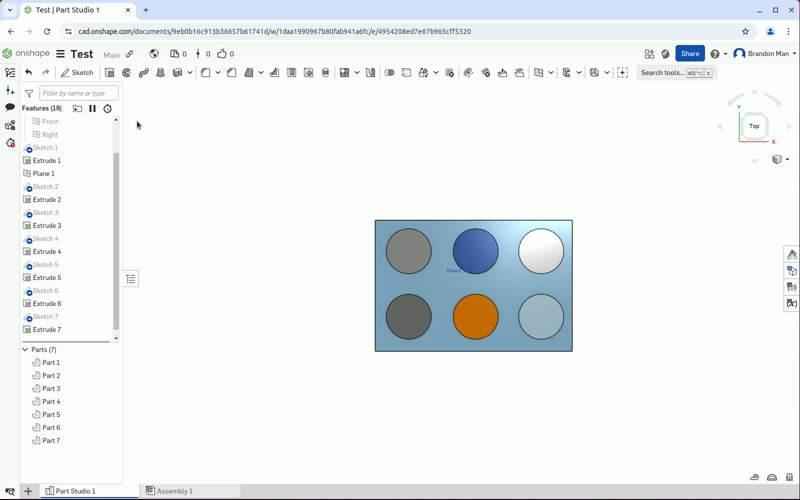
key(shift+h)
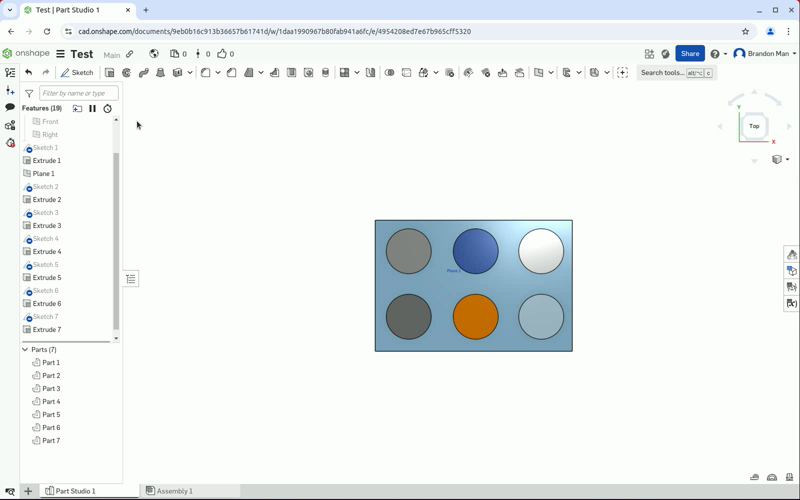
key(shift+h)
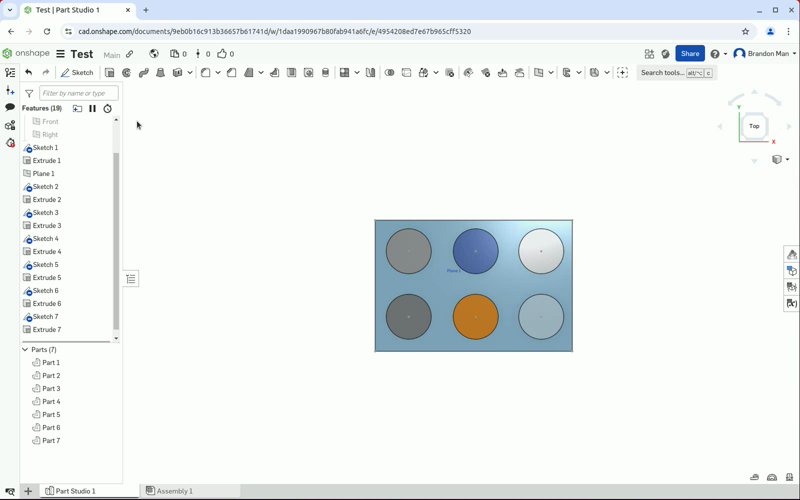
key(shift+7)
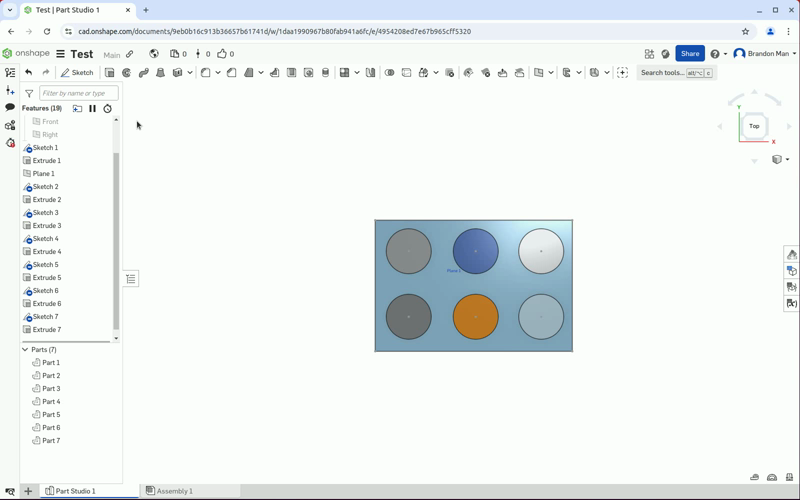
key(up, 3)
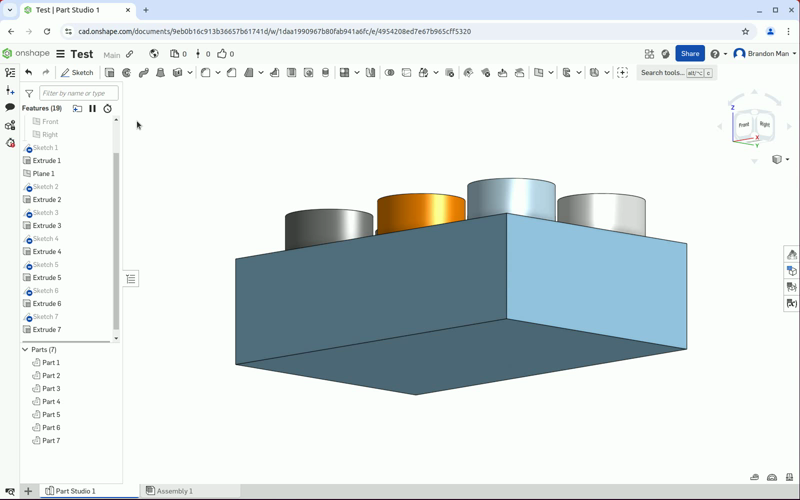
key(left, 3)
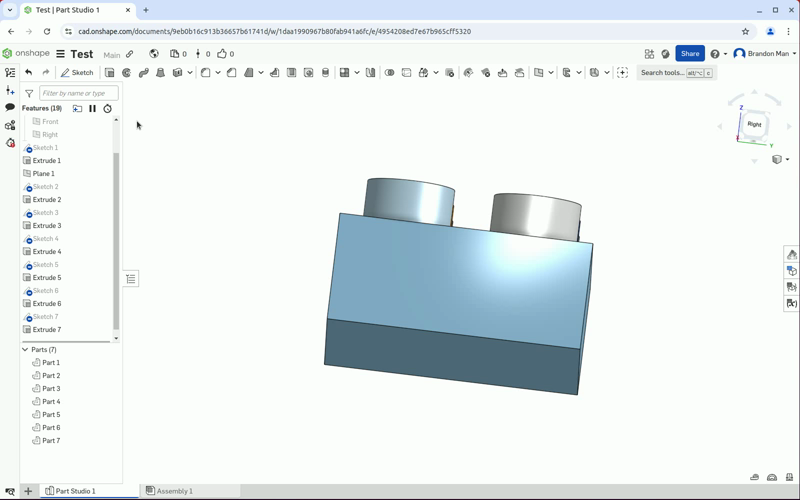
key(right, 3)
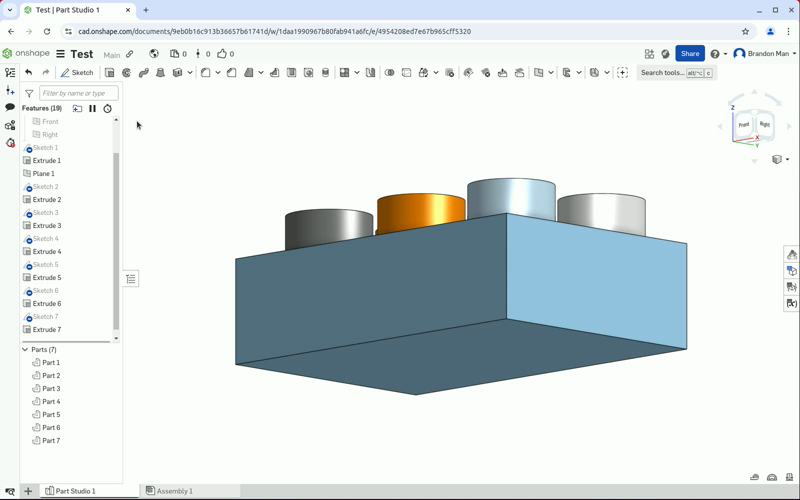
key(down, 3)
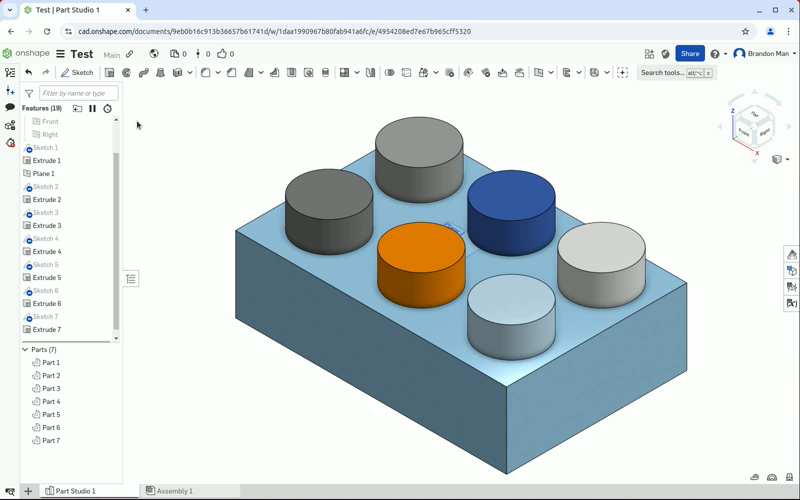
mouse_move(69, 150)
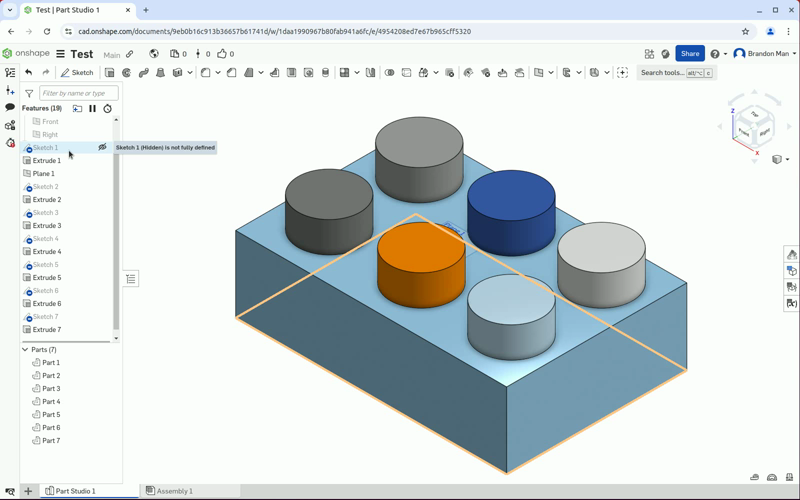
click(69, 150)